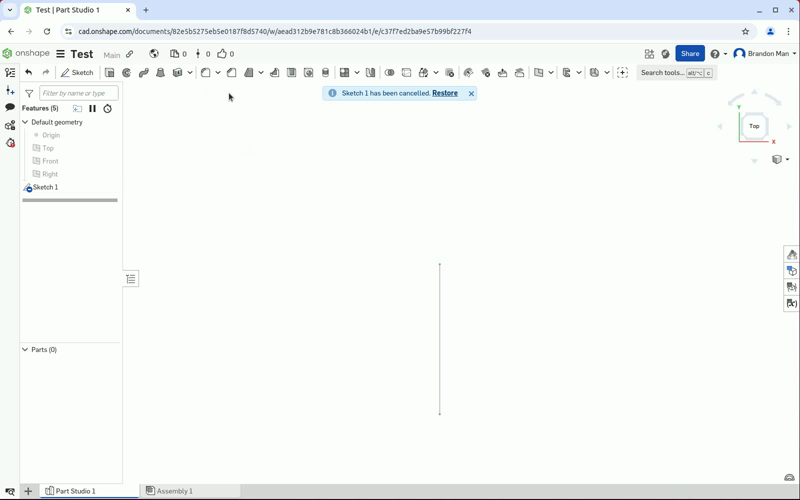
key(shift+h)
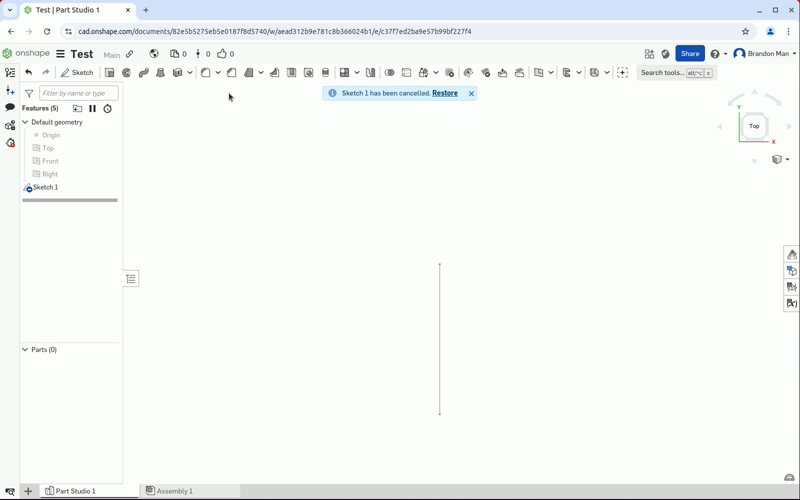
key(shift+s)
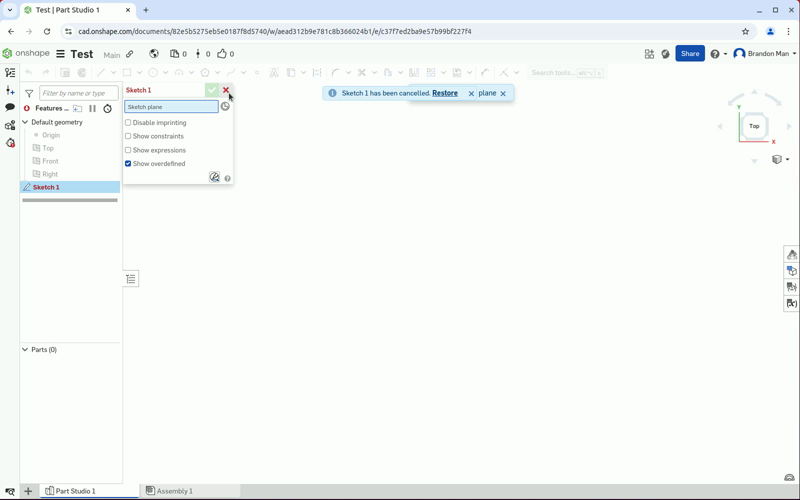
mouse_move(73, 150)
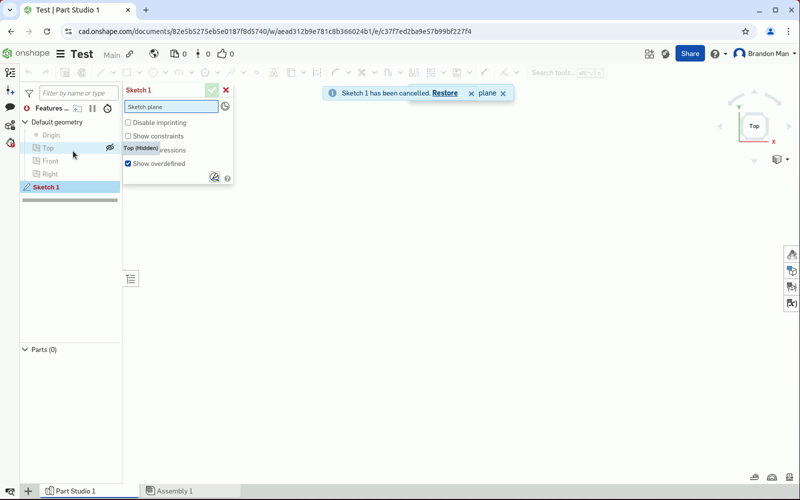
click(73, 150)
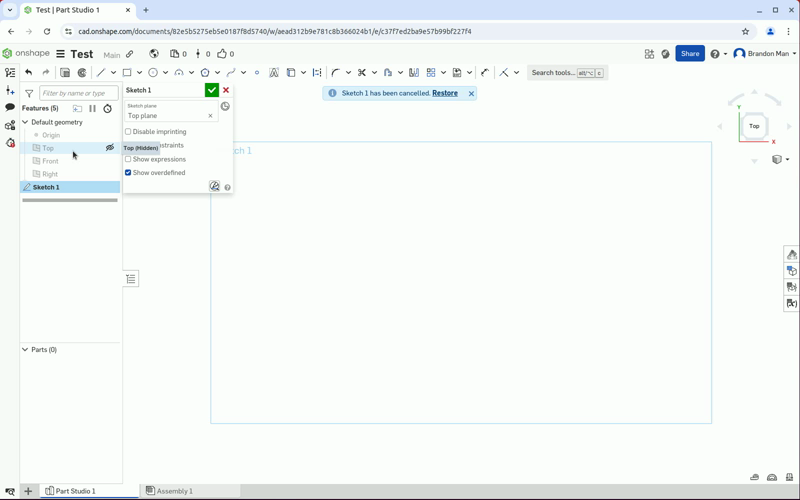
mouse_move(73, 352)
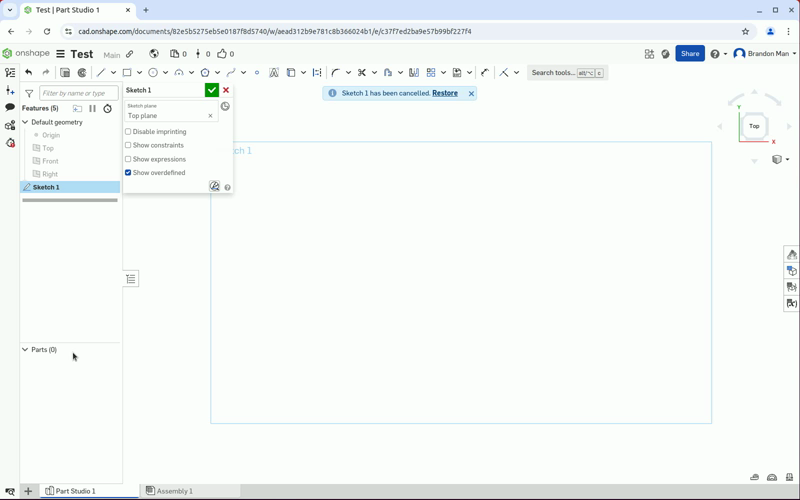
key(y)
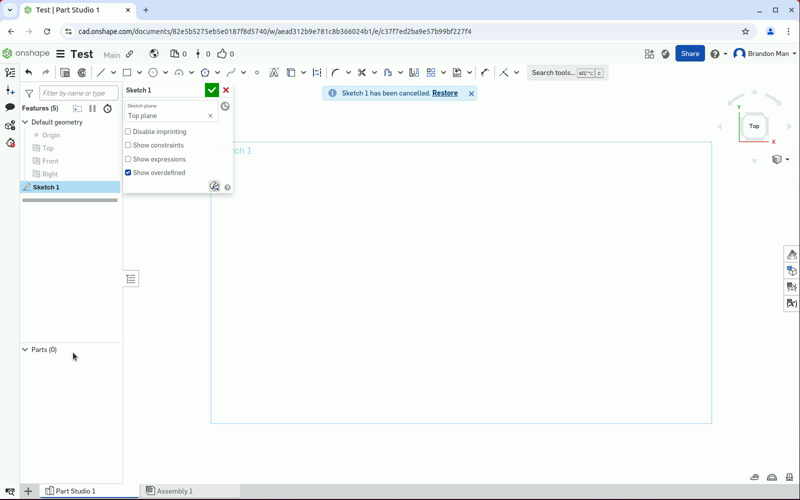
key(l)
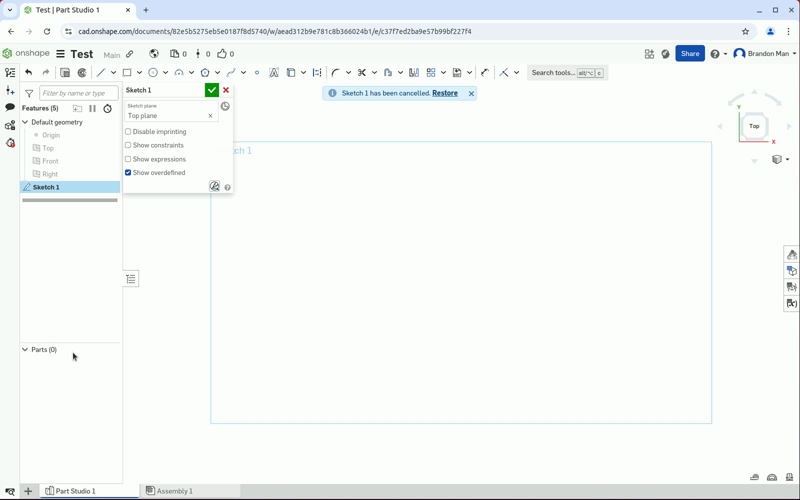
key_down(shift)
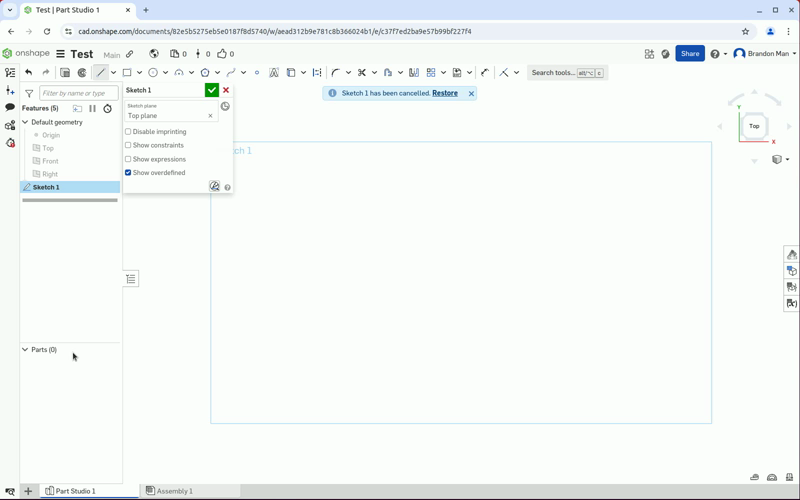
mouse_move(412, 329)
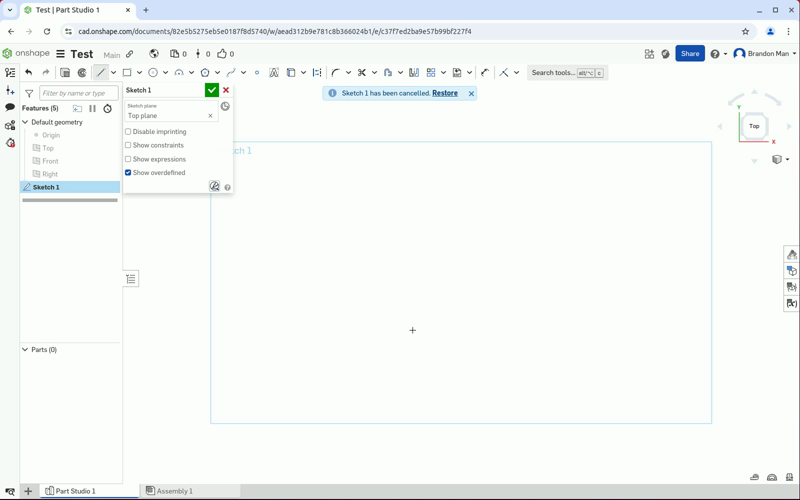
click(412, 329)
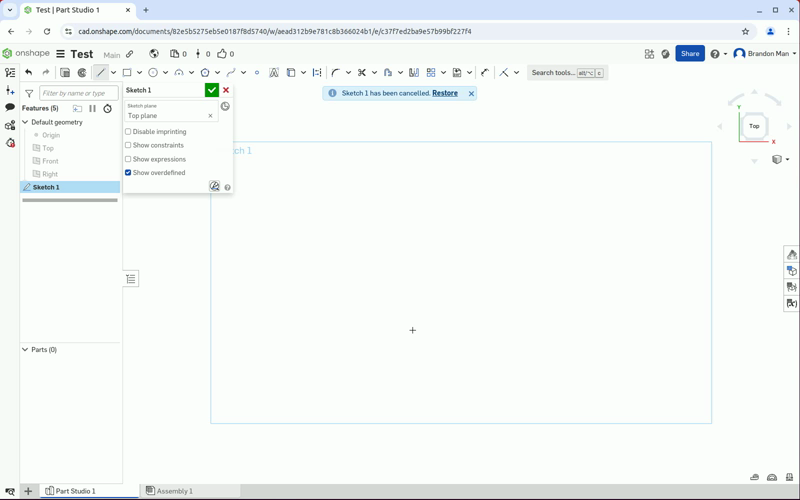
key_up(shift)
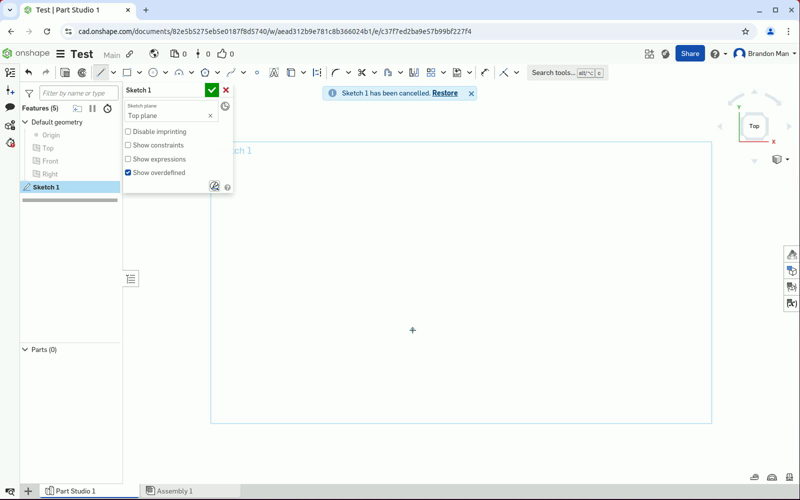
key_down(shift)
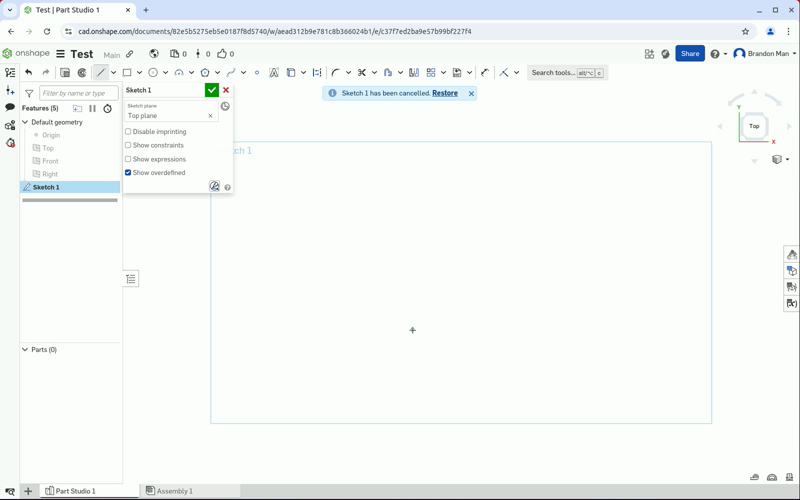
mouse_move(530, 329)
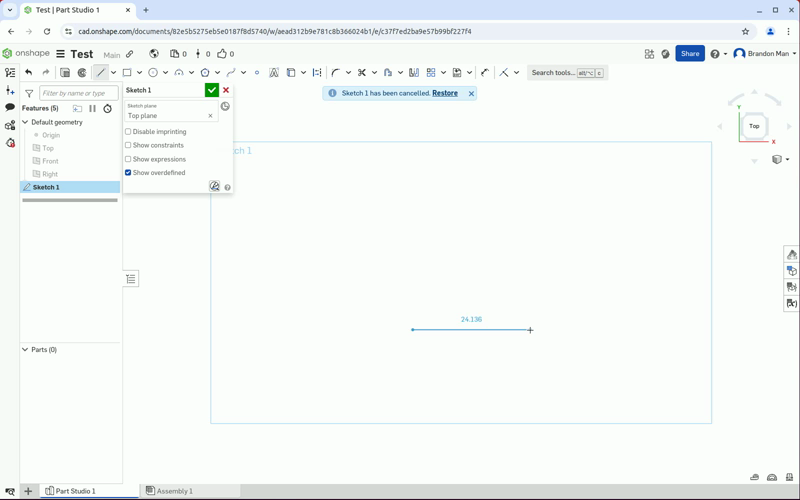
click(530, 329)
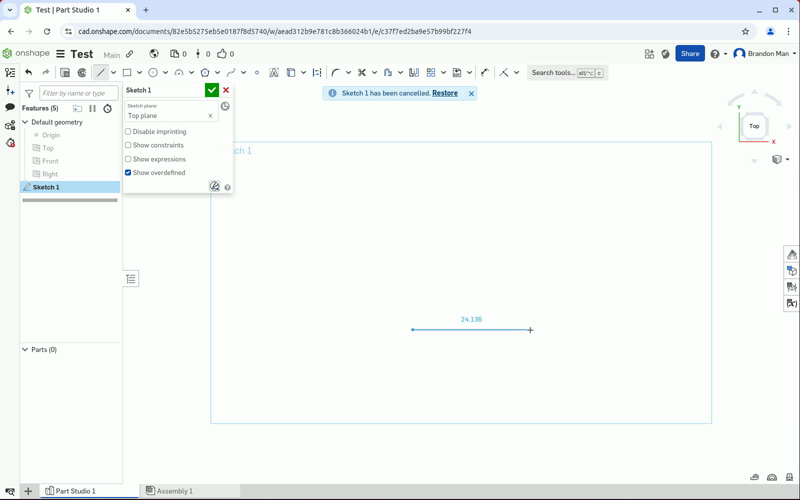
key_up(shift)
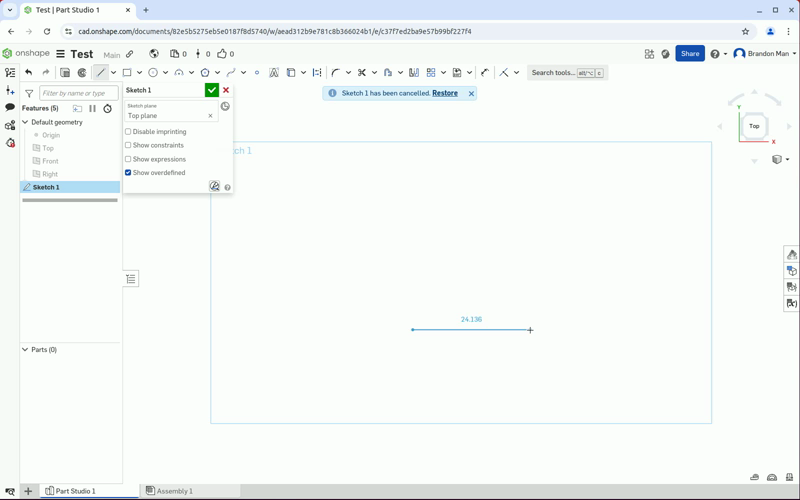
key_down(shift)
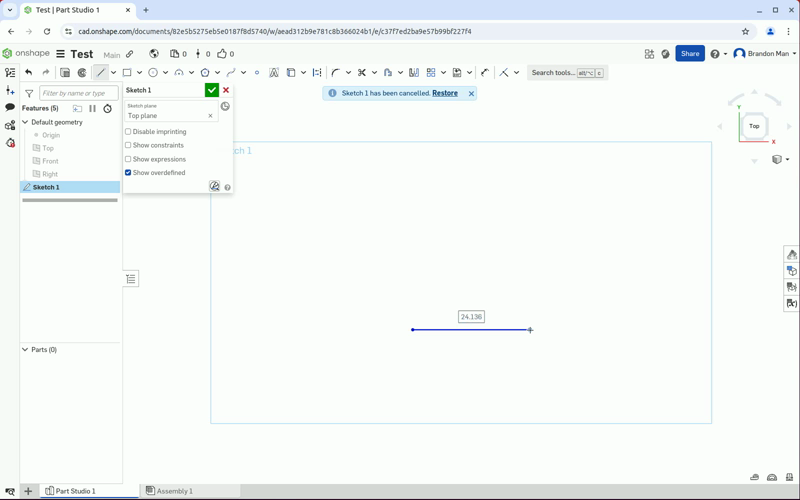
mouse_move(530, 256)
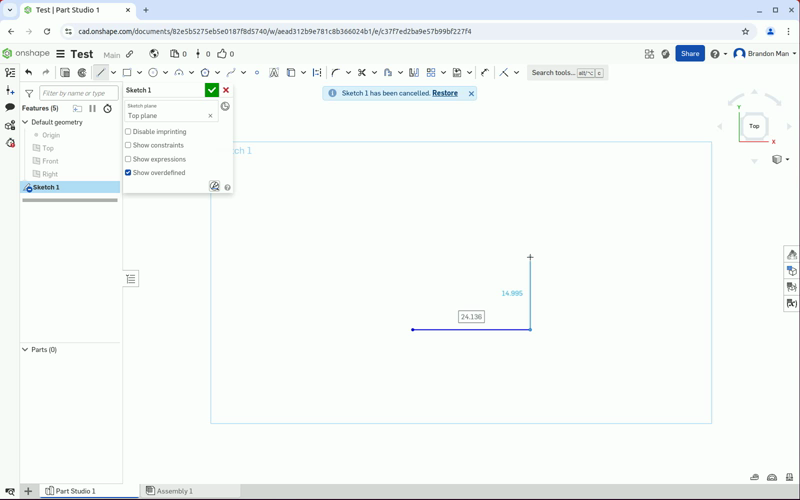
click(530, 256)
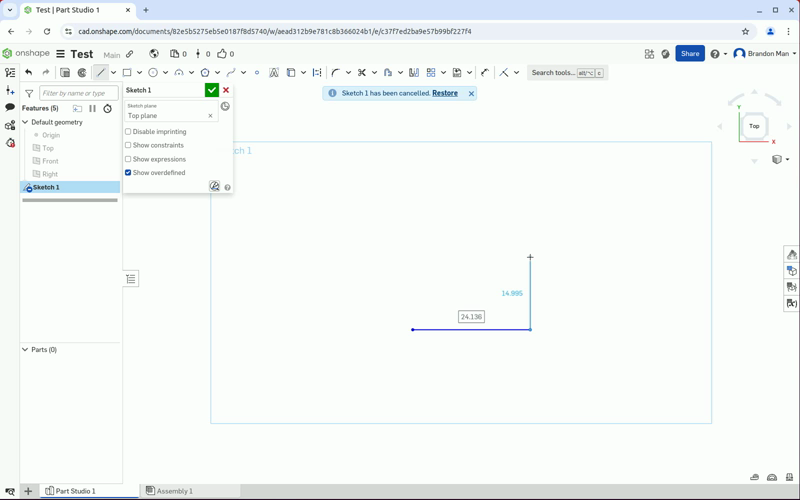
key_up(shift)
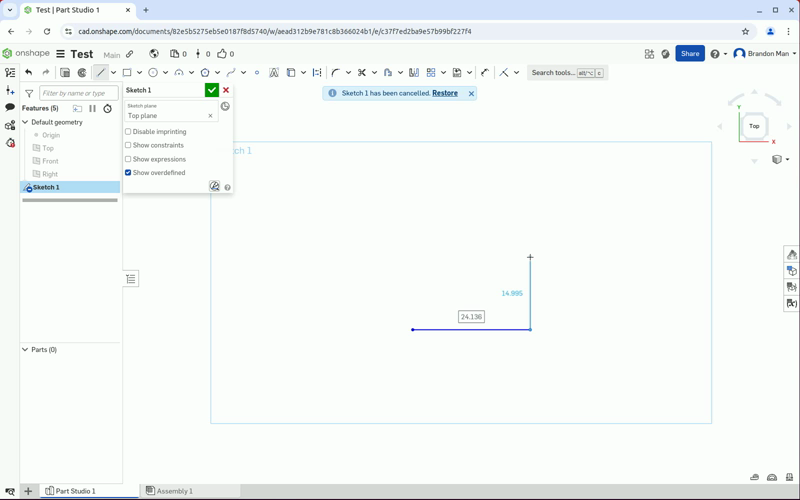
key_down(shift)
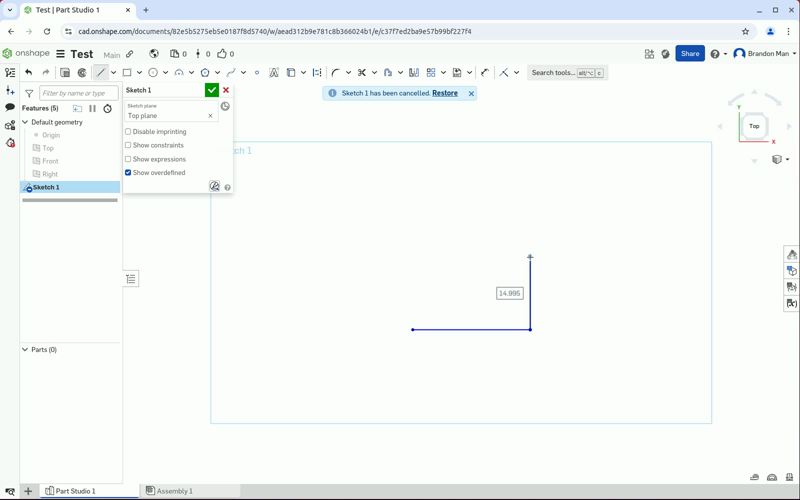
mouse_move(513, 184)
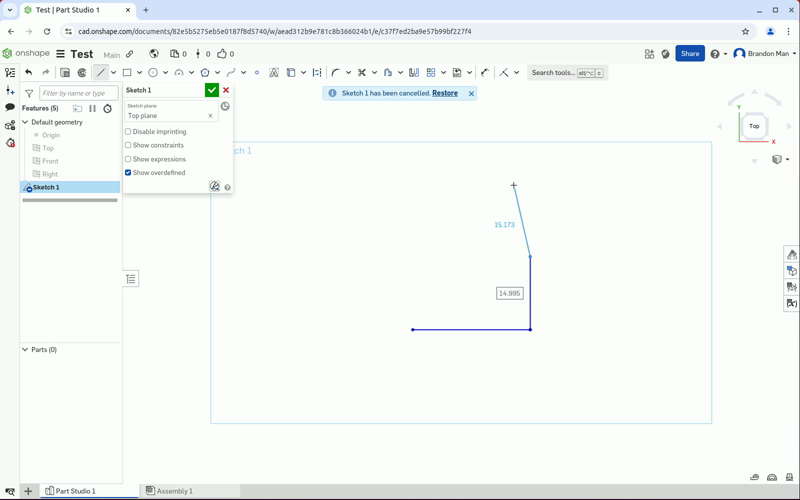
click(513, 184)
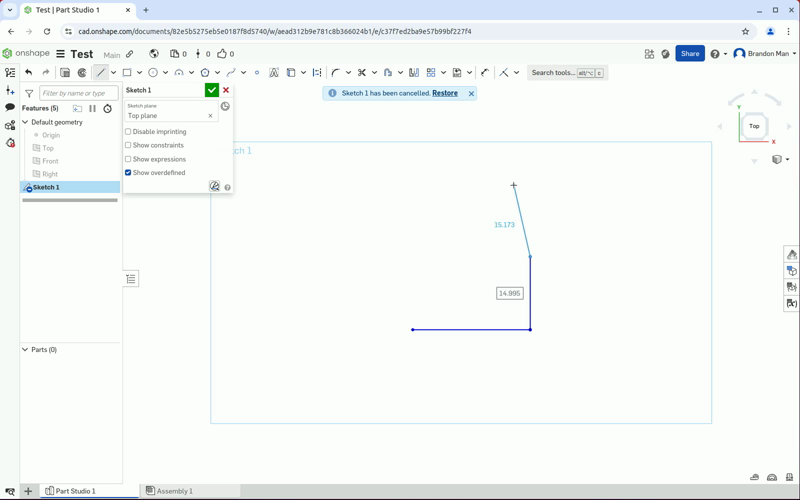
key_up(shift)
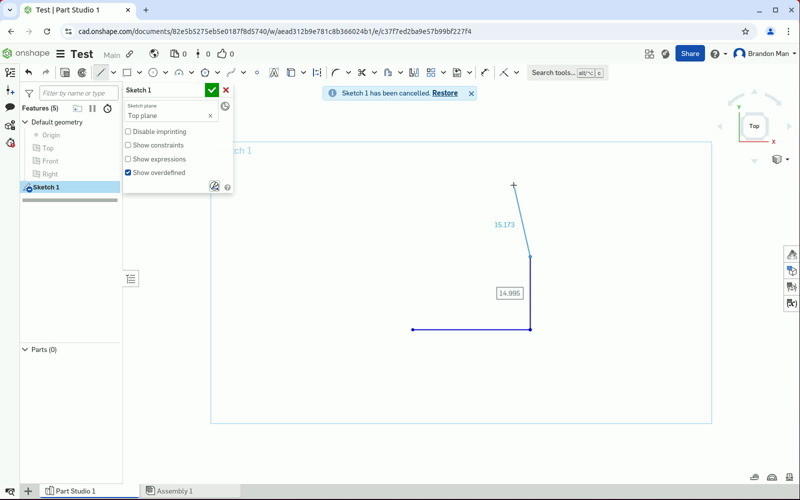
key_down(shift)
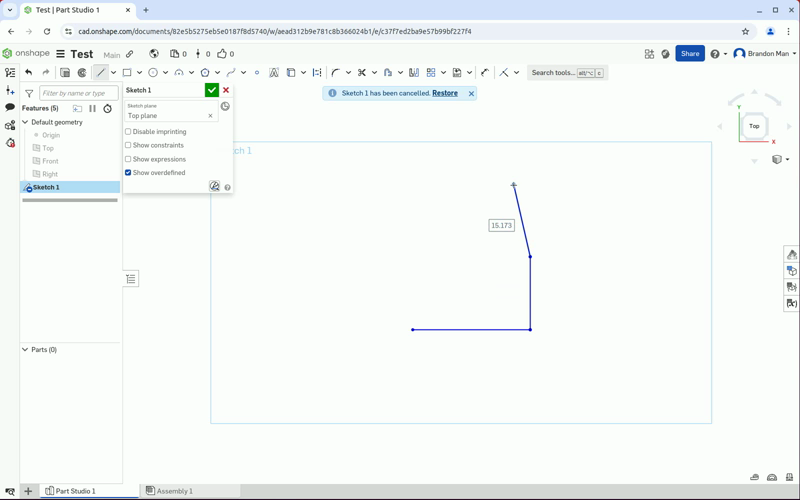
mouse_move(543, 184)
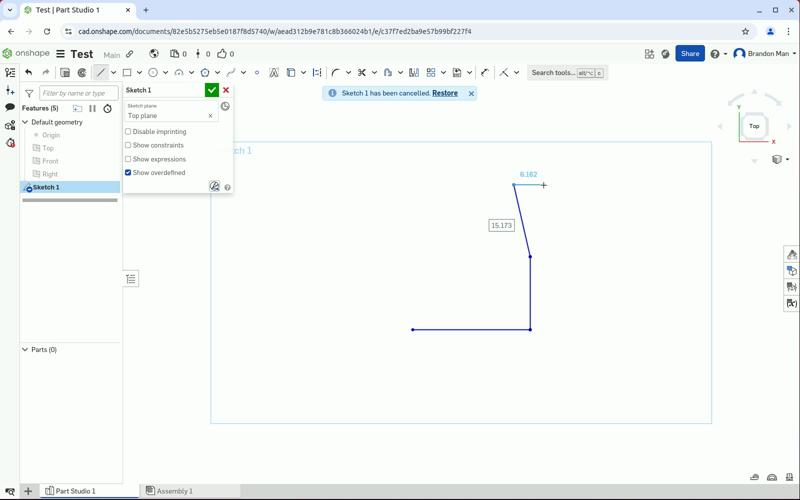
mouse_move(486, 184)
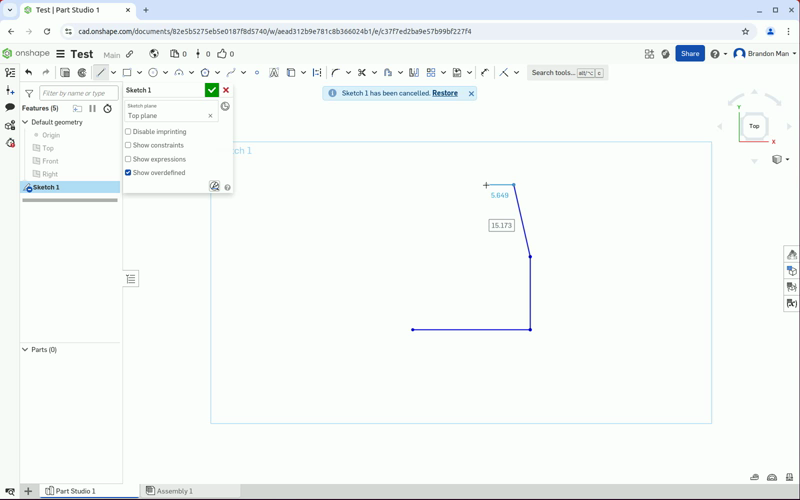
click(486, 184)
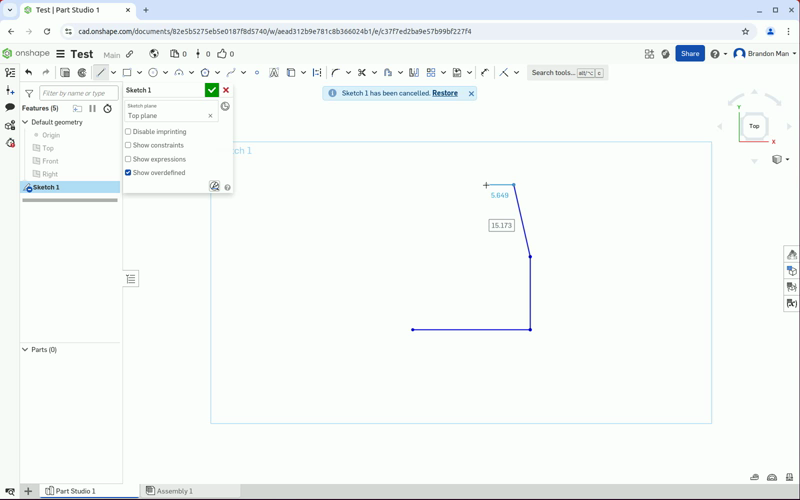
key_up(shift)
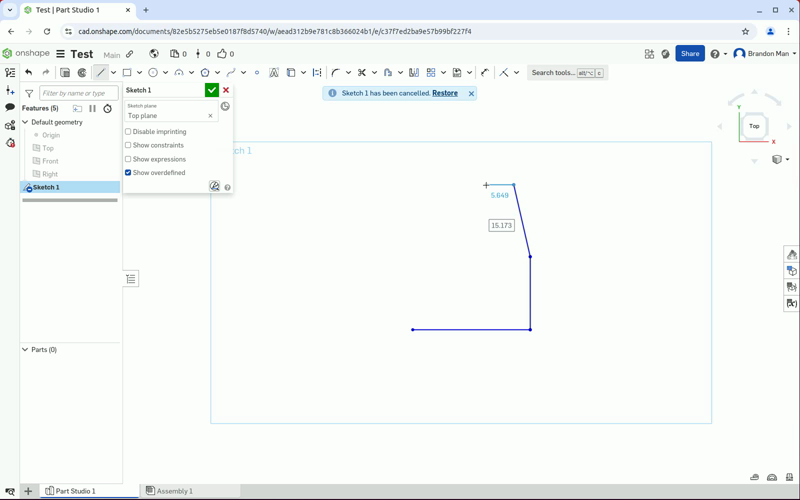
key(esc)
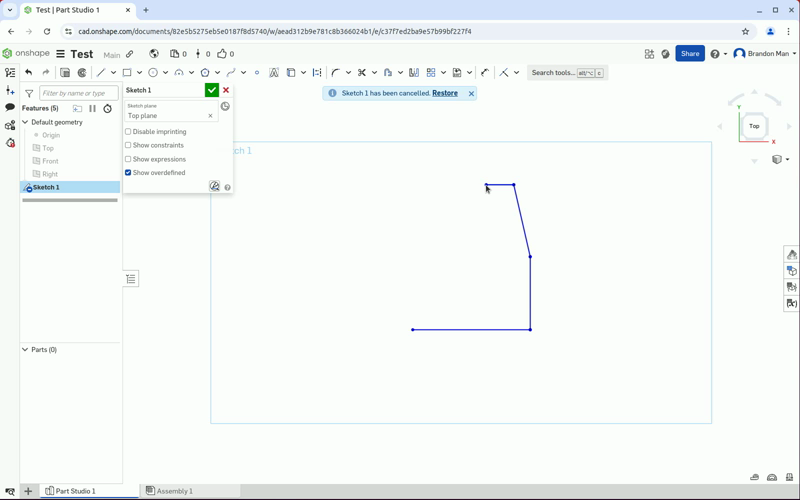
key(a)
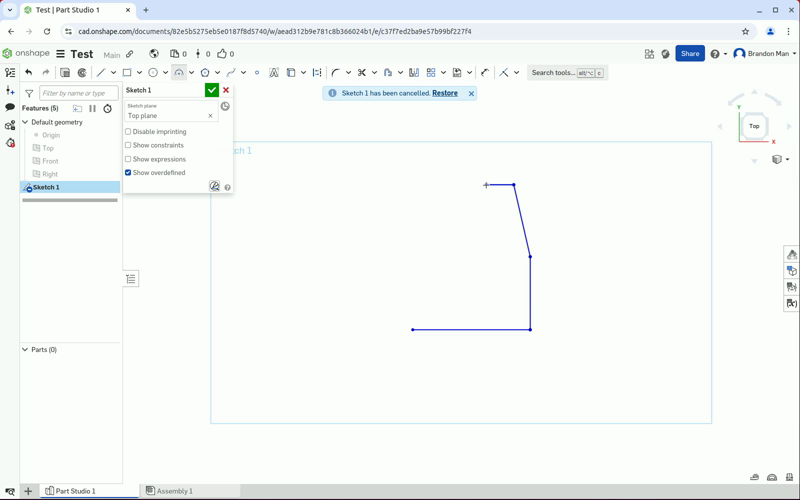
mouse_move(486, 184)
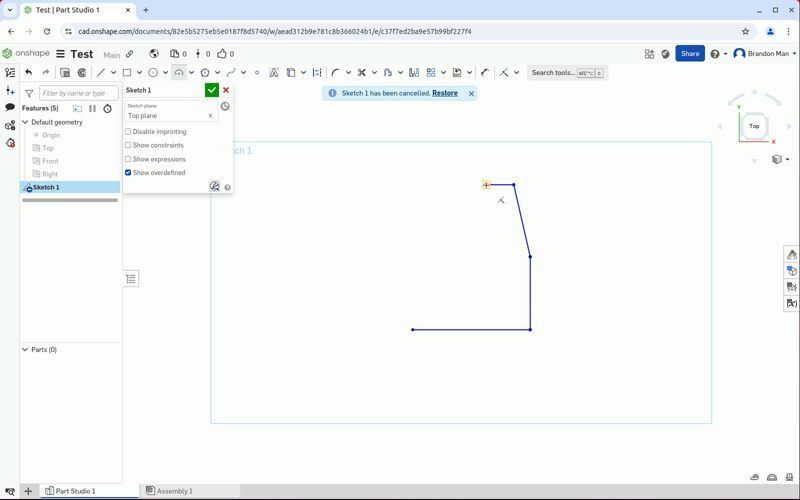
click(486, 184)
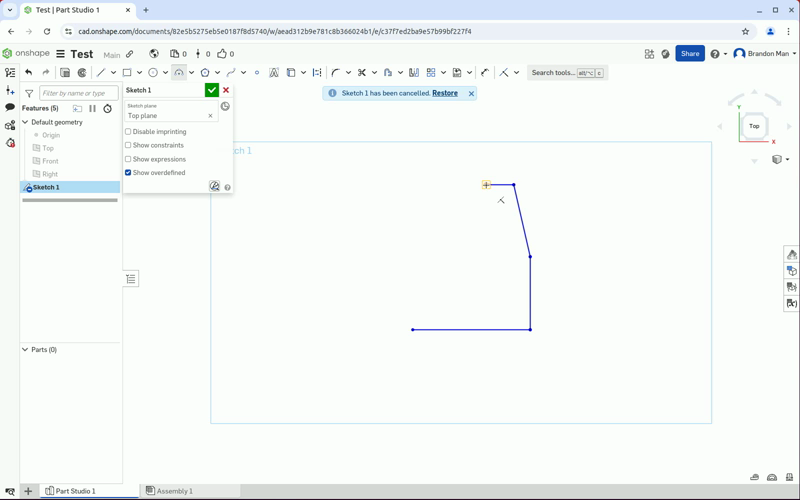
key_down(shift)
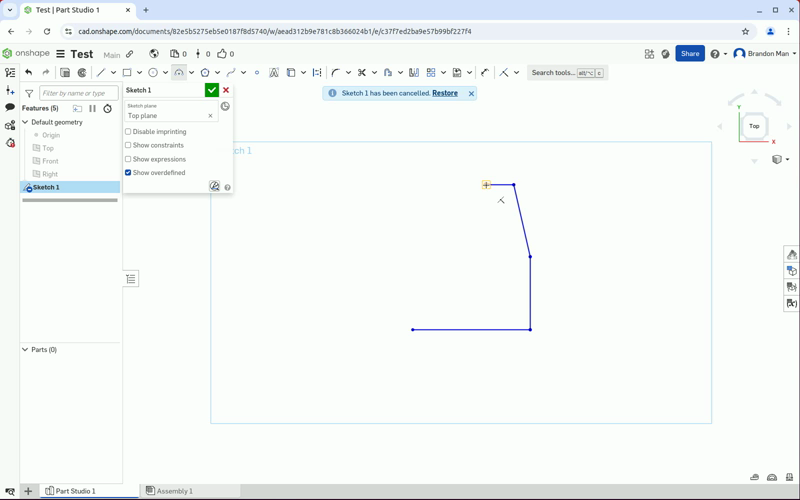
mouse_move(457, 184)
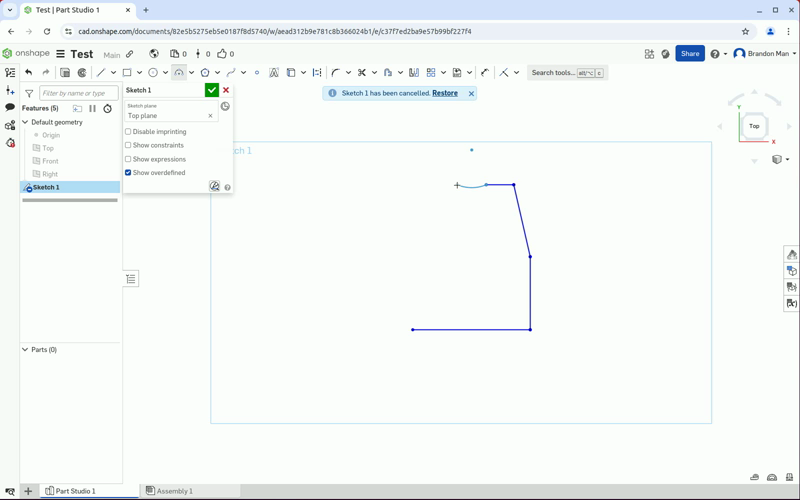
click(457, 184)
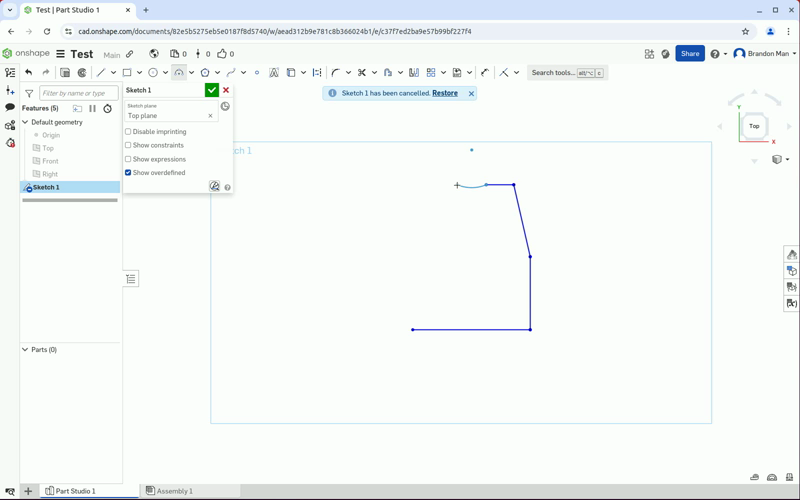
mouse_move(471, 199)
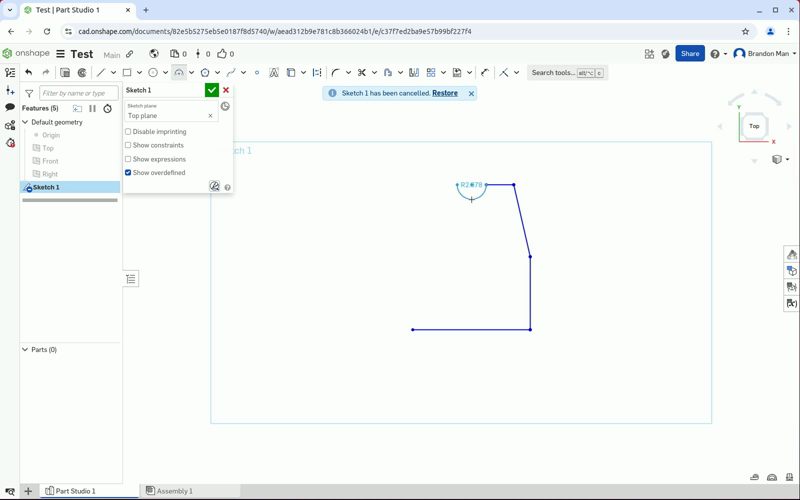
click(471, 199)
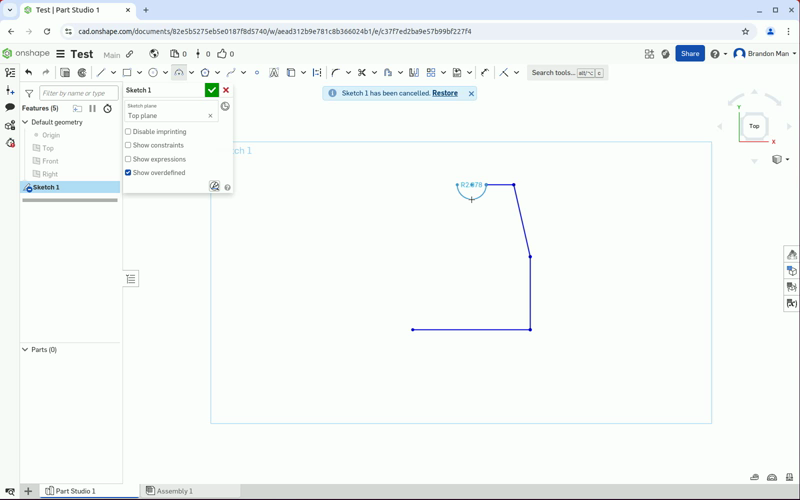
key_up(shift)
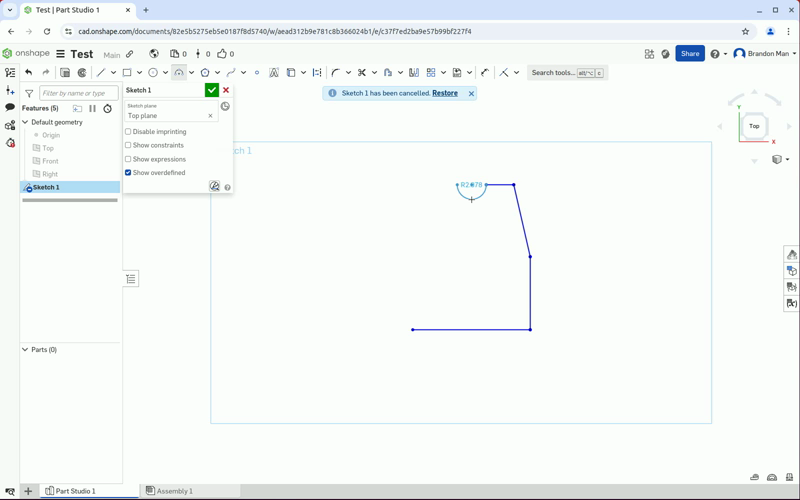
key(esc)
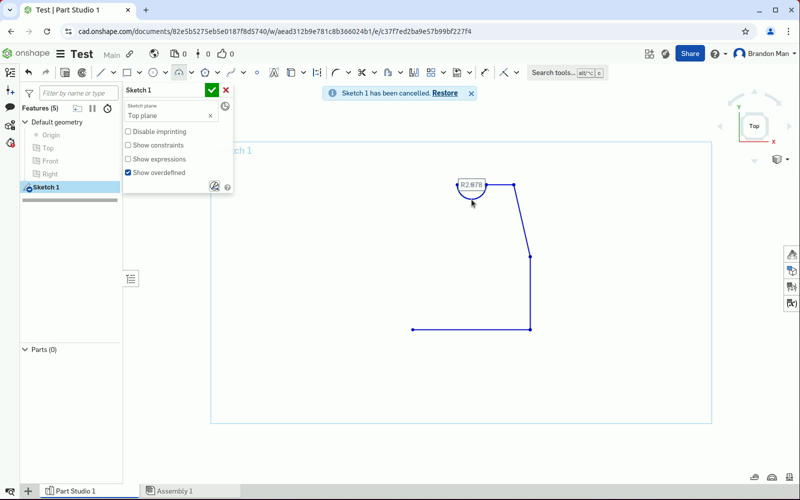
key(l)
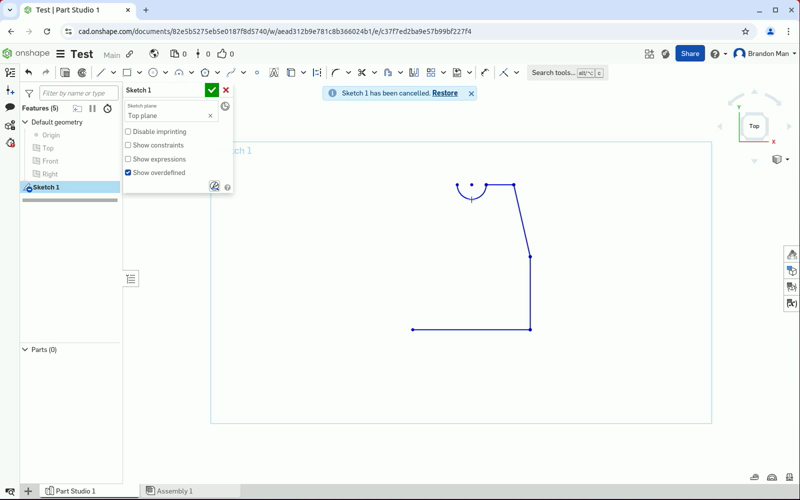
mouse_move(457, 184)
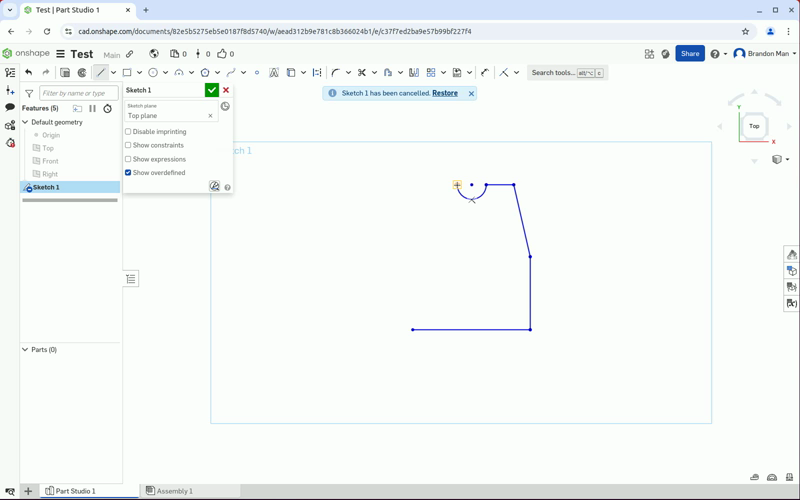
click(457, 184)
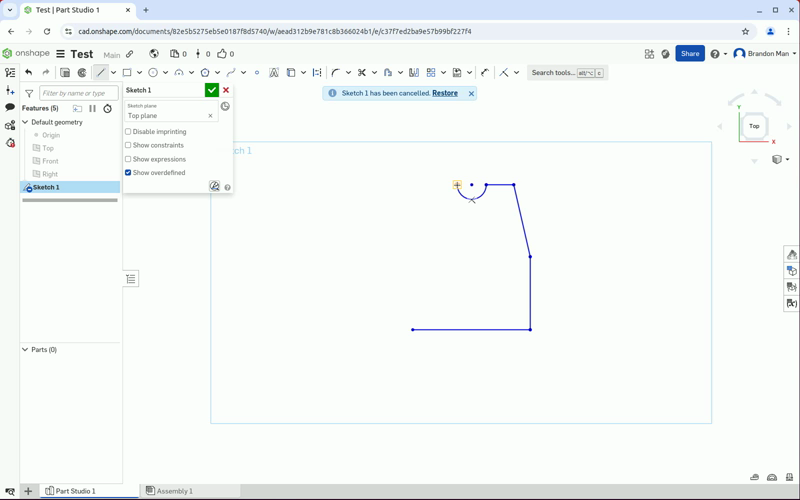
key_down(shift)
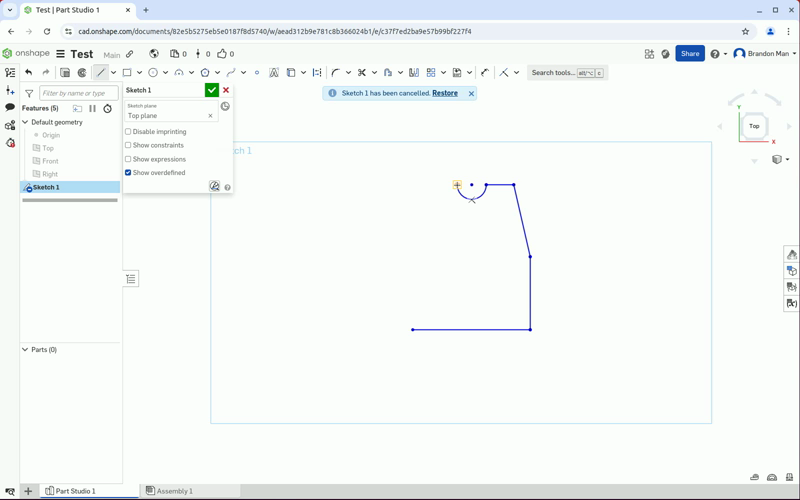
mouse_move(487, 184)
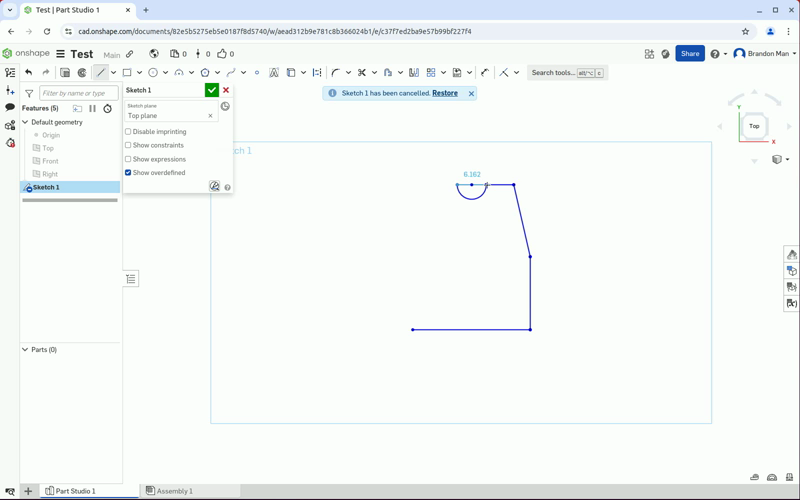
mouse_move(429, 184)
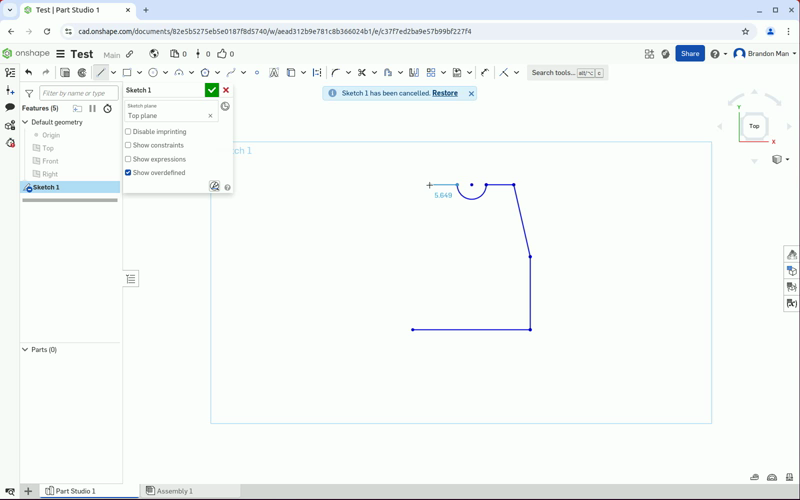
click(429, 184)
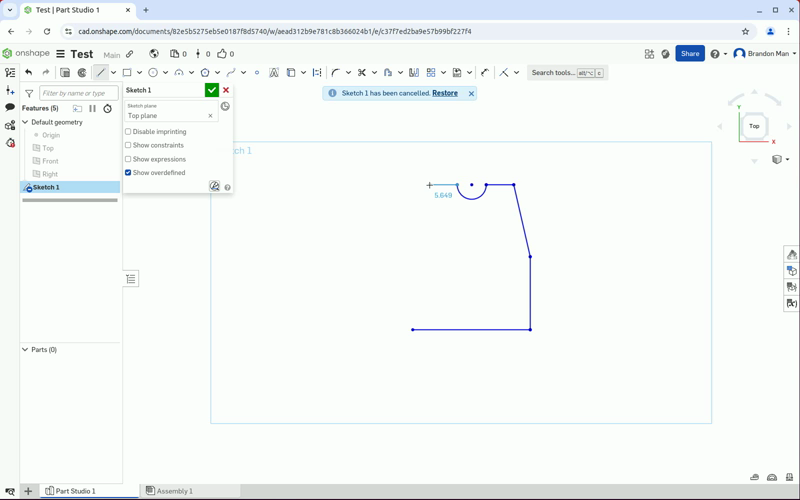
key_up(shift)
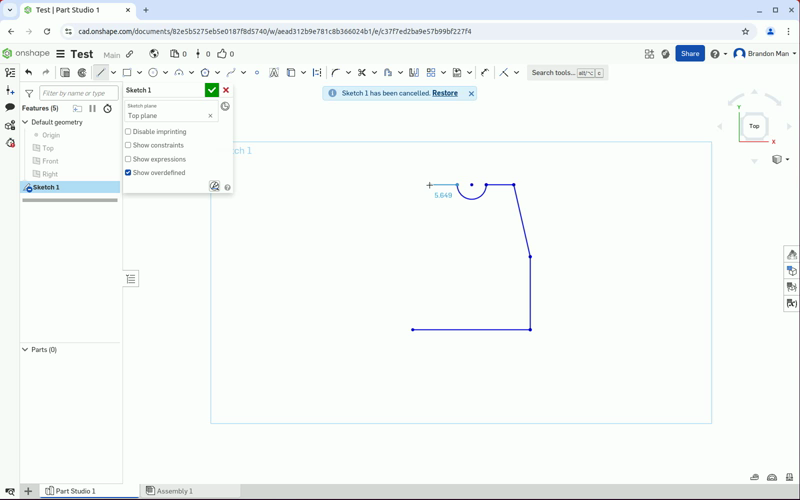
key_down(shift)
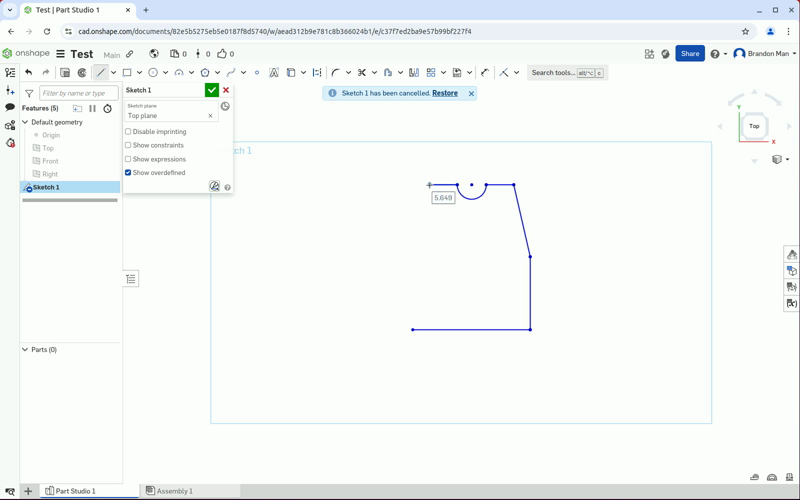
mouse_move(412, 256)
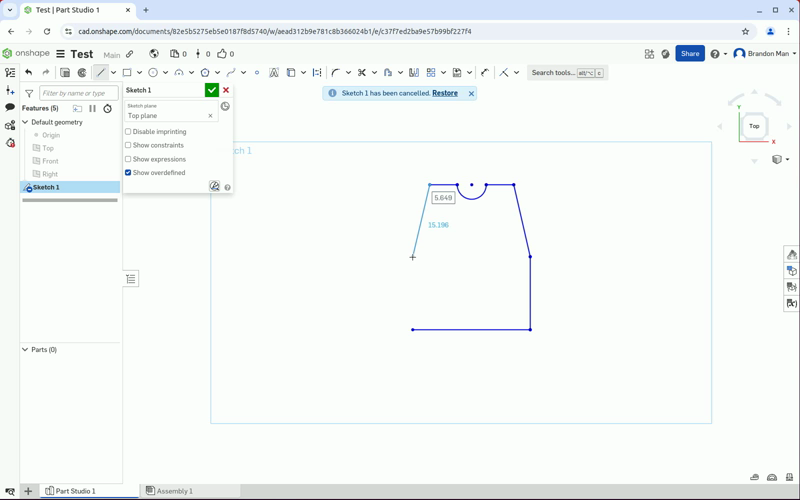
click(412, 256)
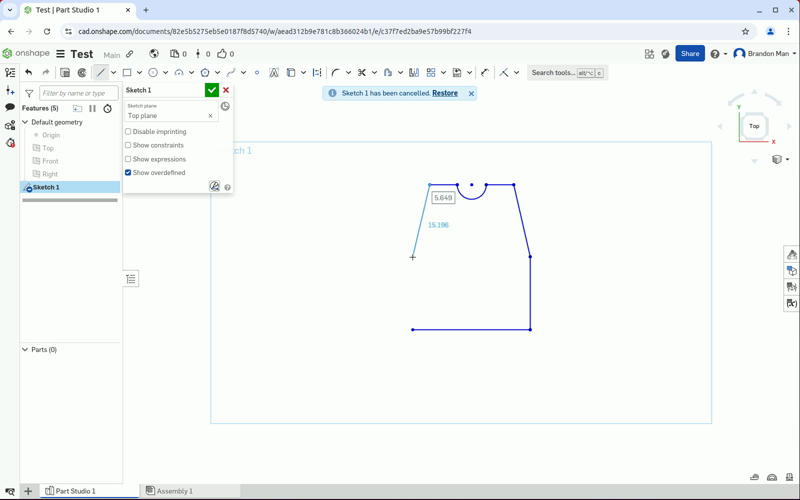
key_up(shift)
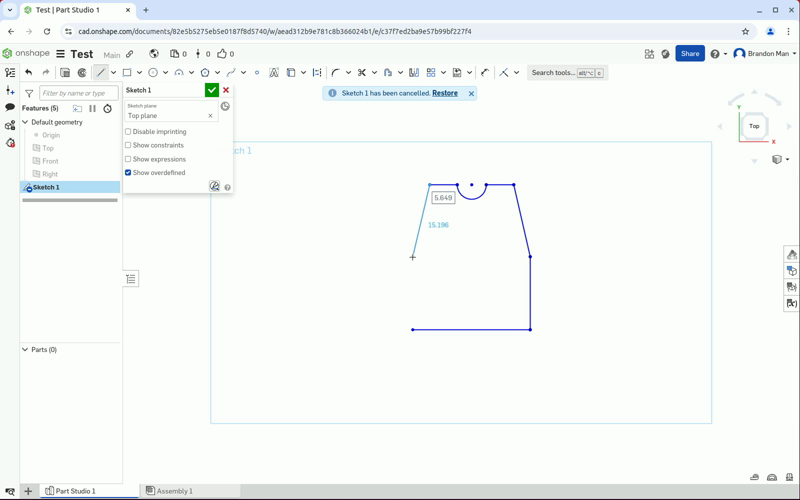
key_down(shift)
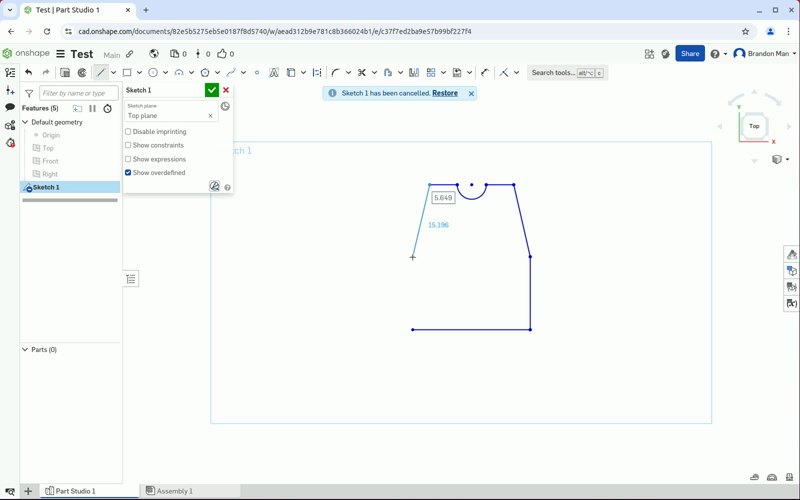
mouse_move(412, 329)
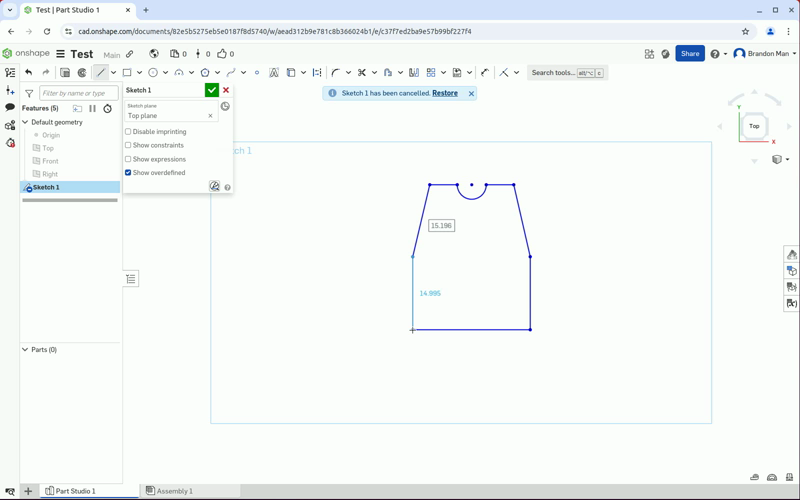
key_up(shift)
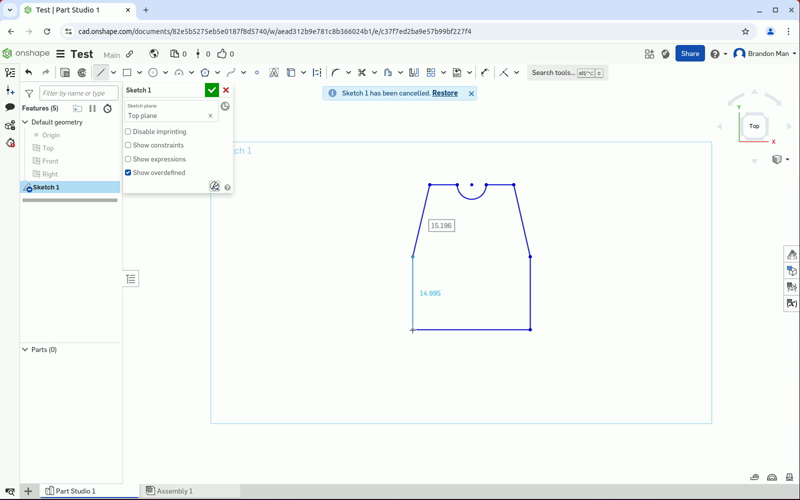
click(412, 329)
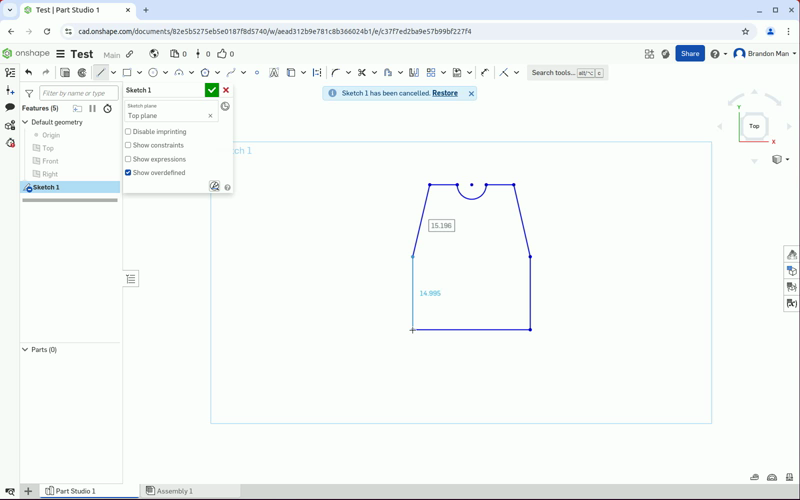
key(esc)
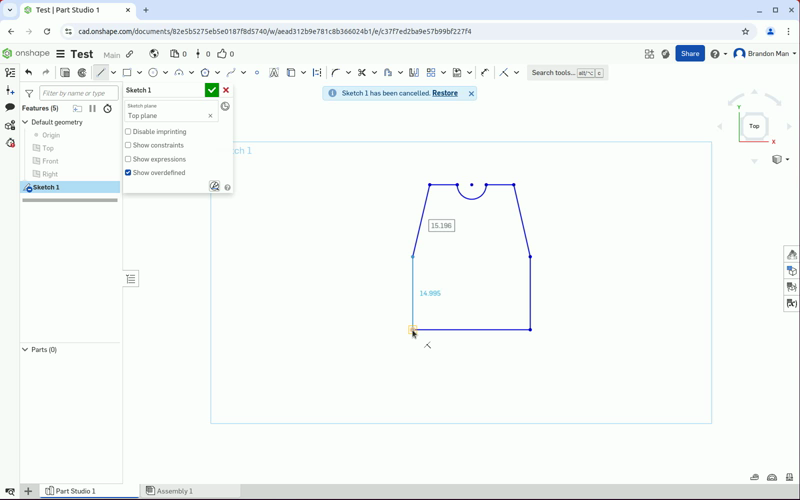
mouse_move(468, 244)
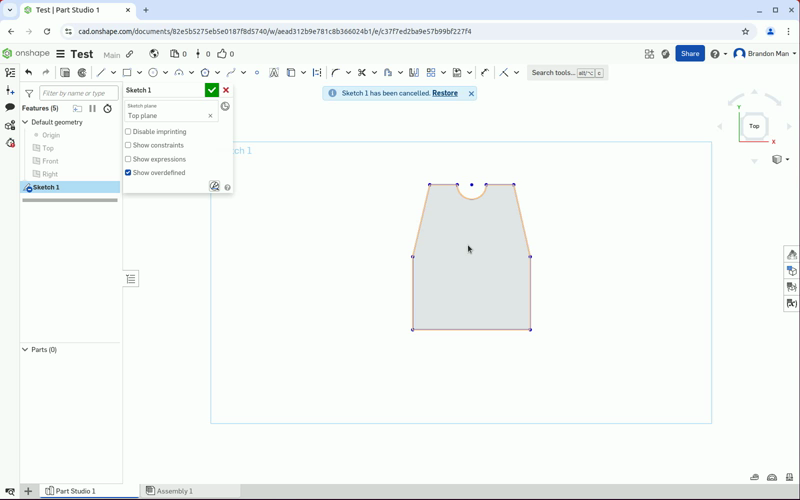
scroll(6)
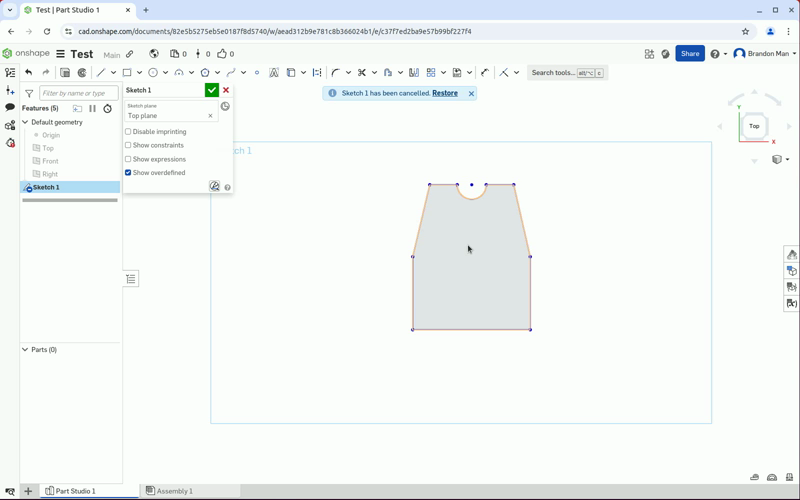
scroll(6)
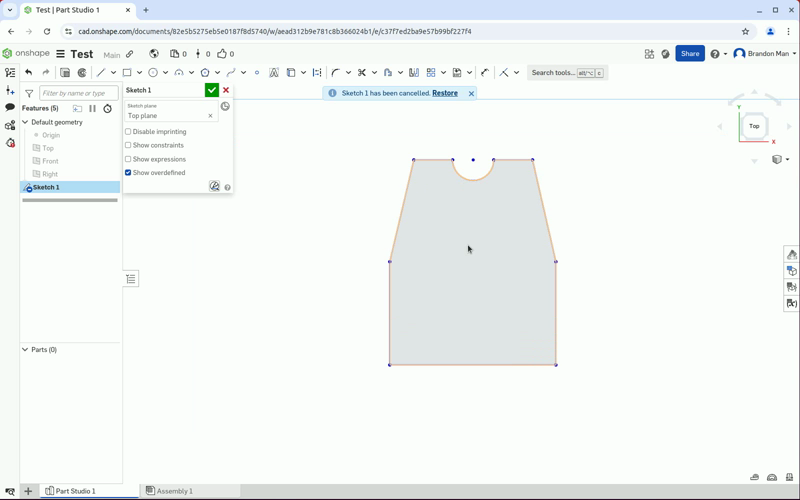
scroll(6)
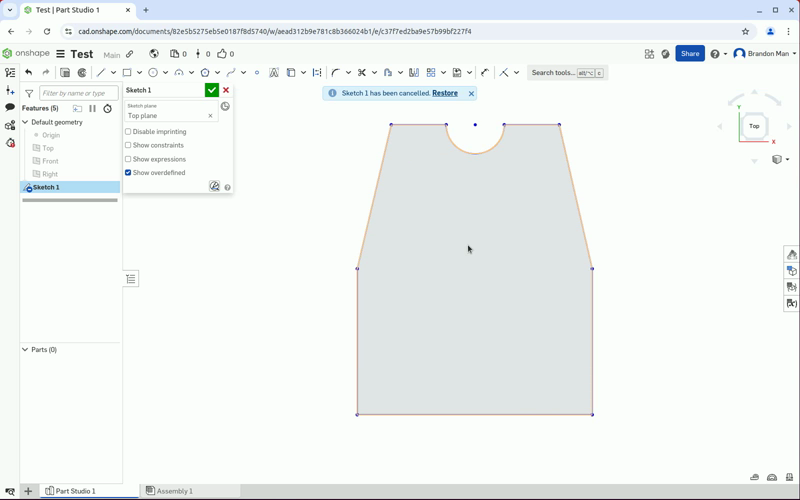
scroll(6)
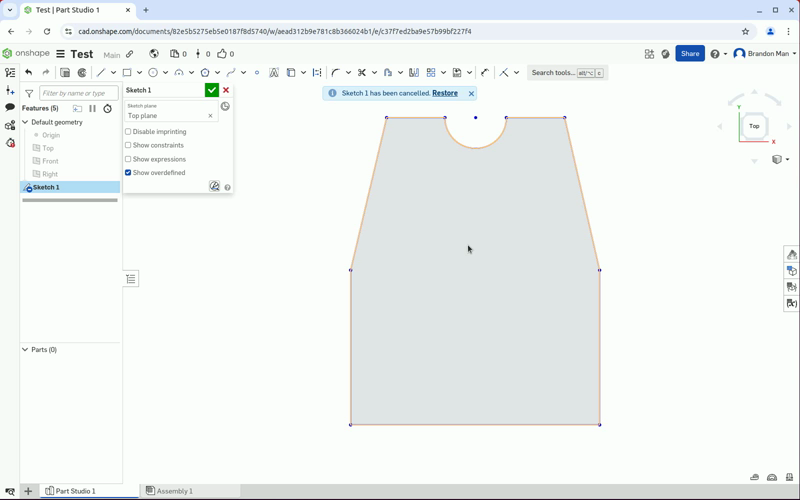
scroll(6)
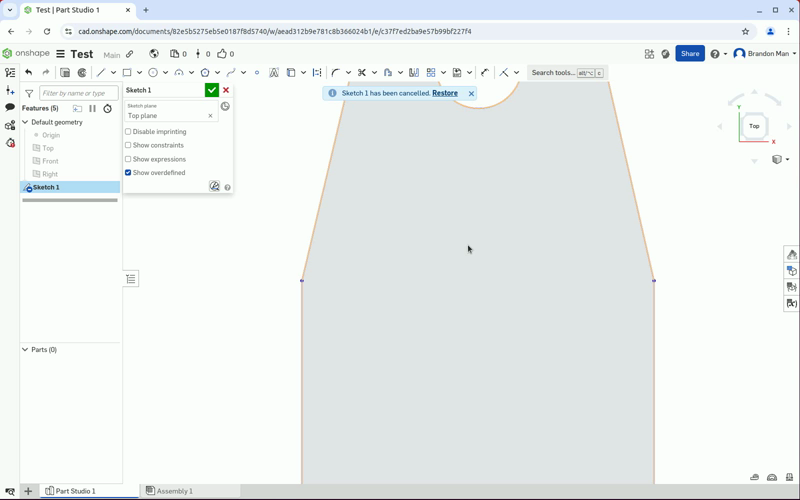
scroll(6)
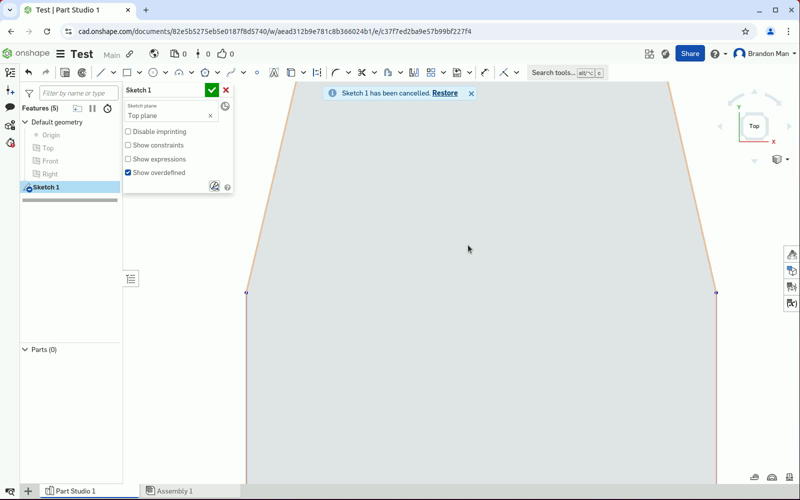
scroll(6)
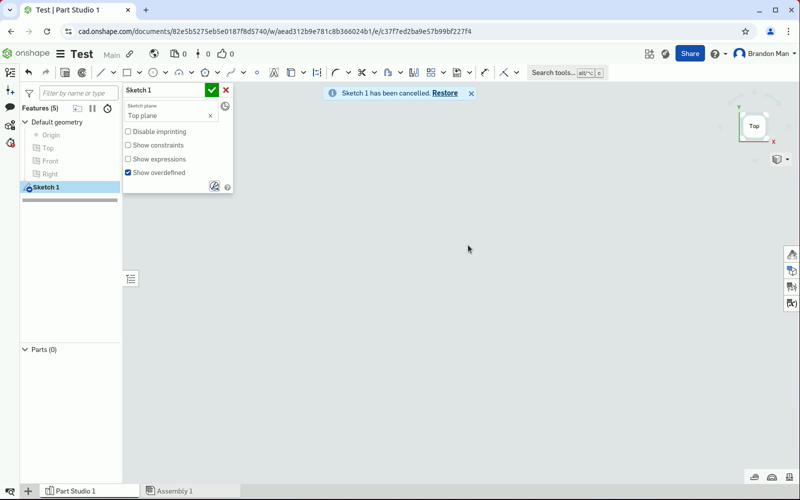
click(468, 244)
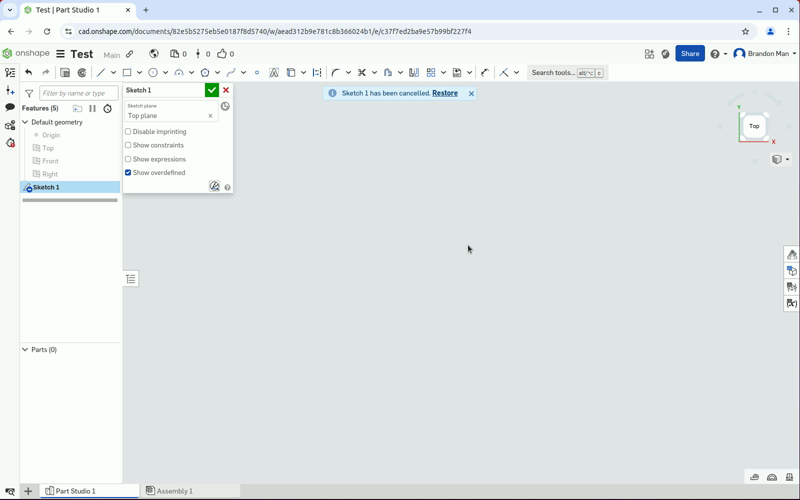
scroll(-6)
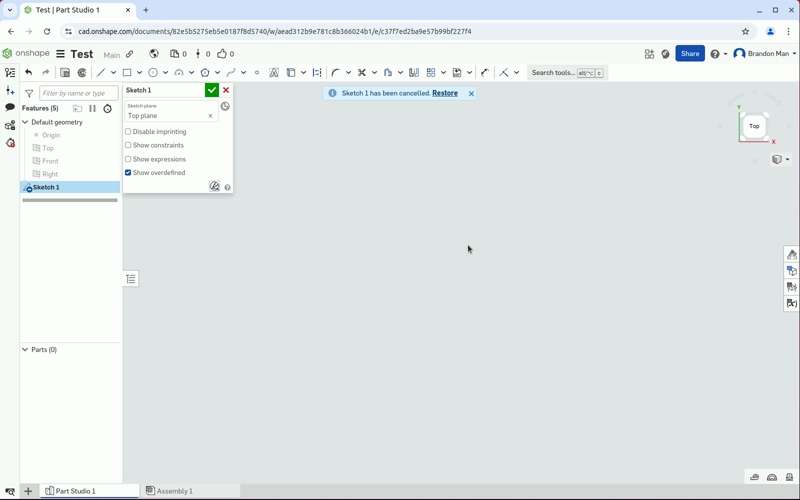
scroll(-6)
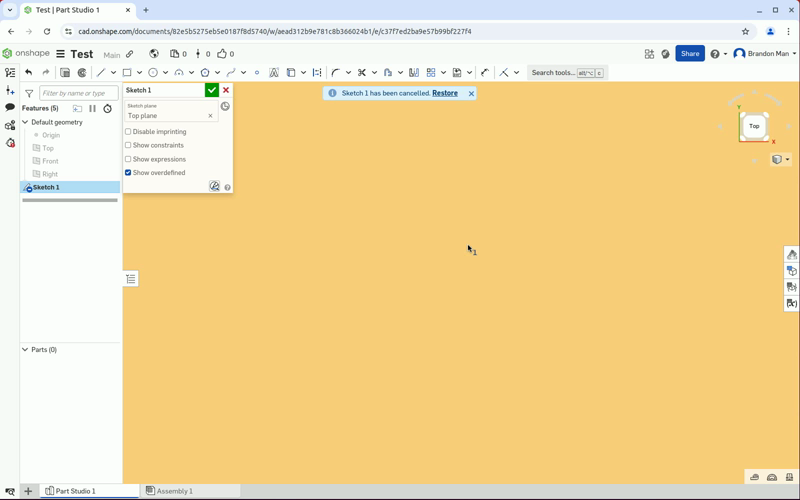
scroll(-6)
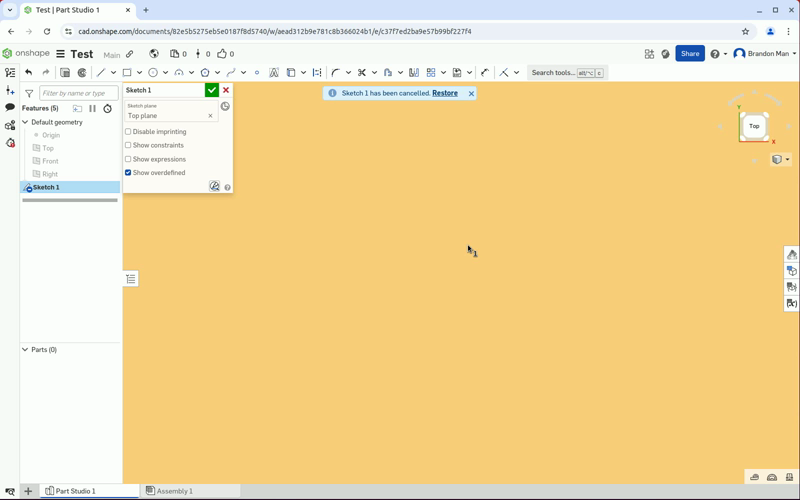
scroll(-6)
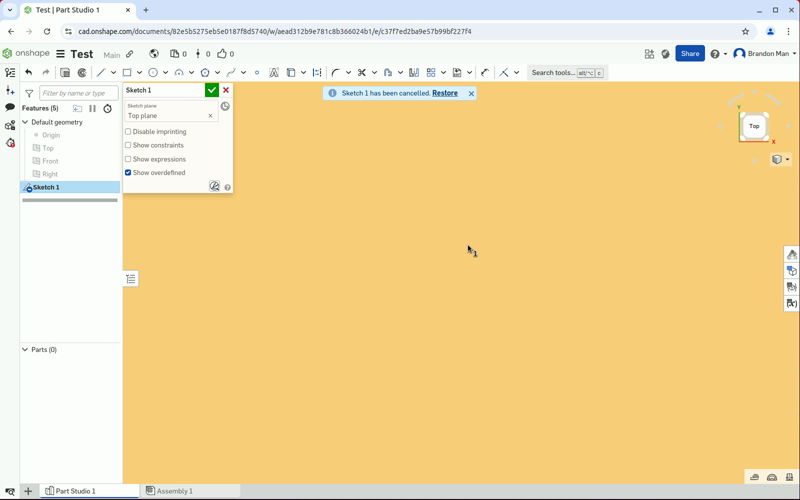
scroll(-6)
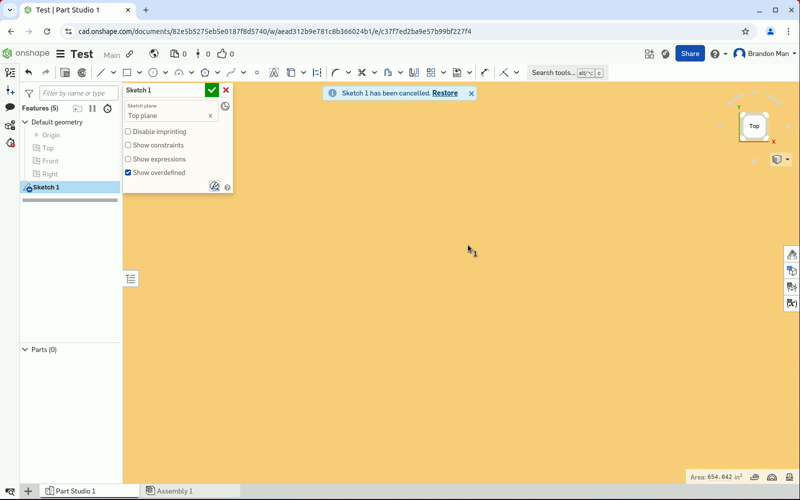
scroll(-6)
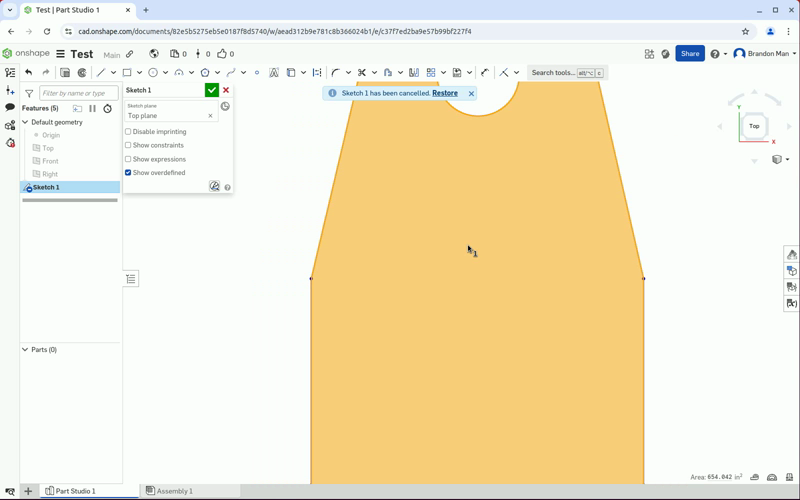
scroll(-6)
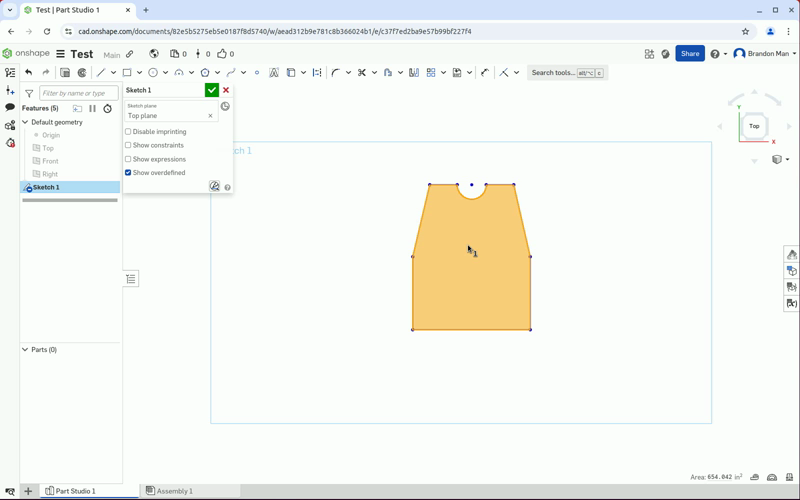
mouse_move(73, 352)
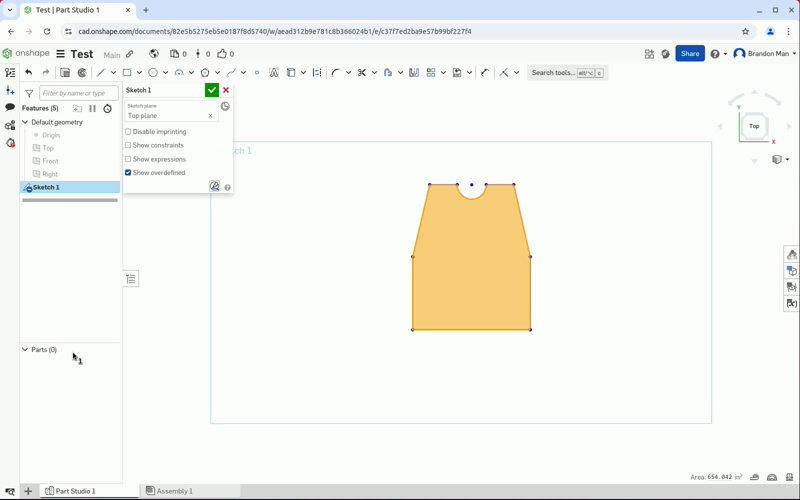
key(shift+y)
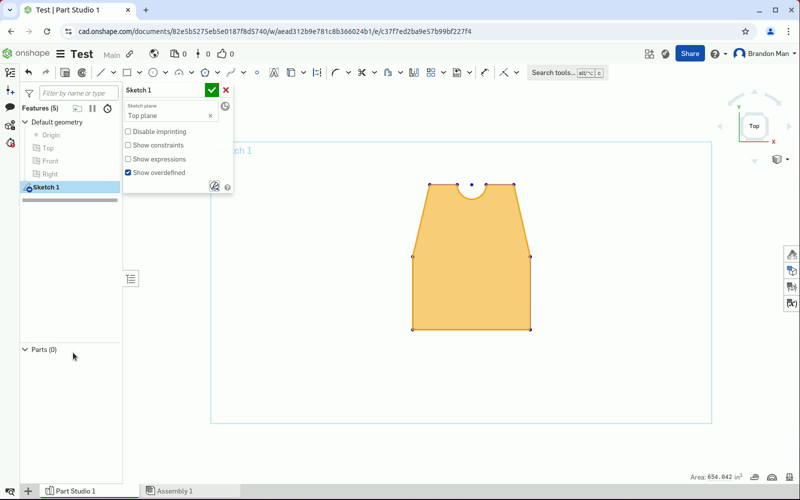
key(shift+e)
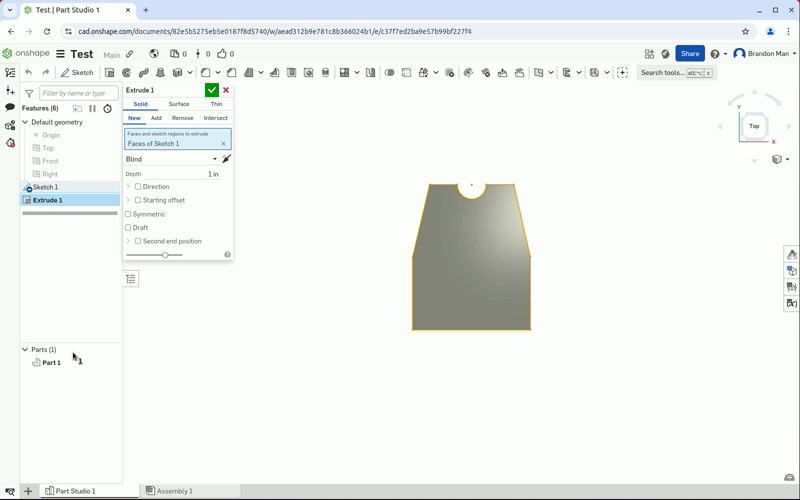
mouse_move(143, 106)
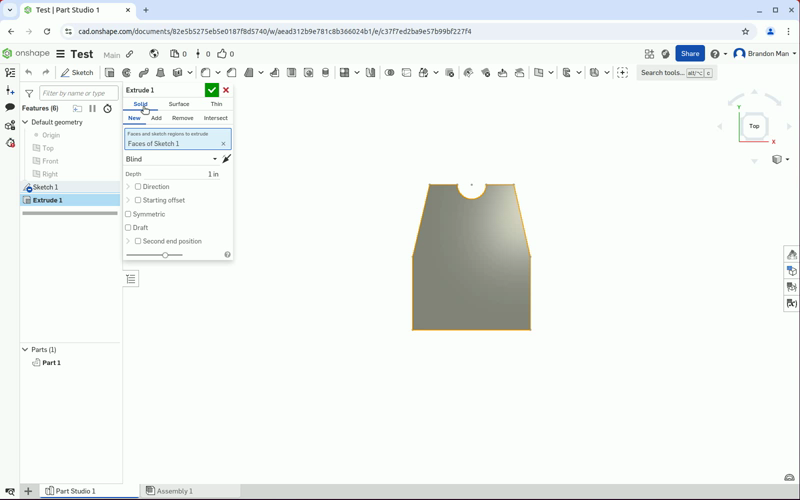
click(143, 106)
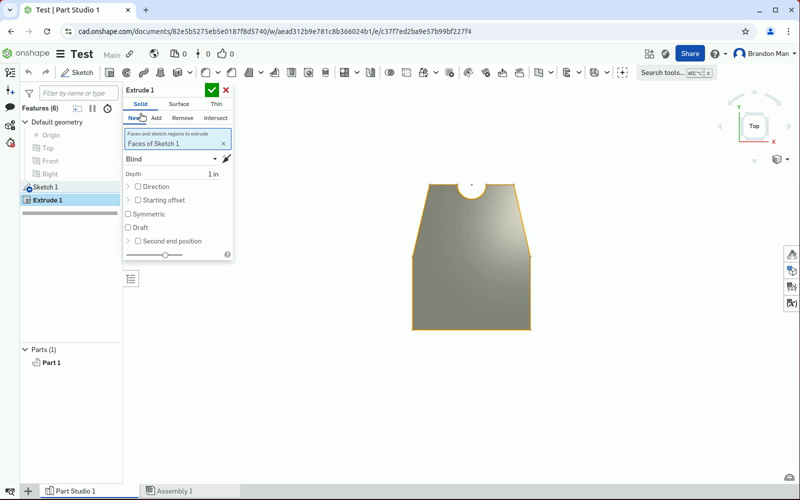
mouse_move(137, 120)
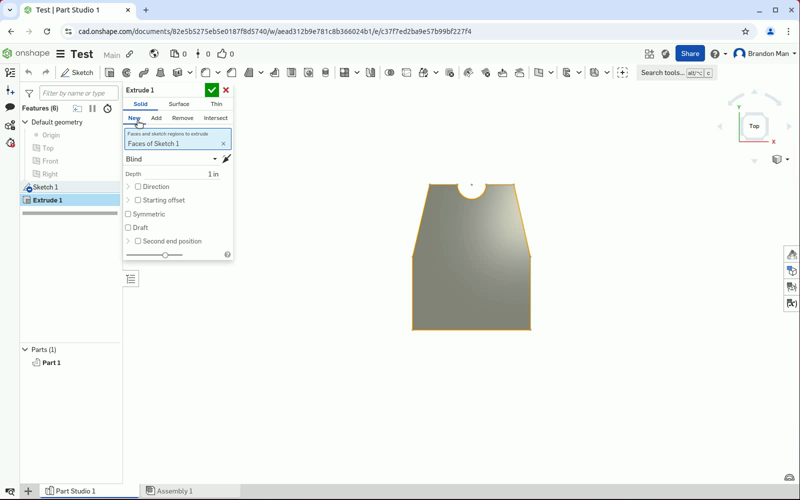
click(137, 120)
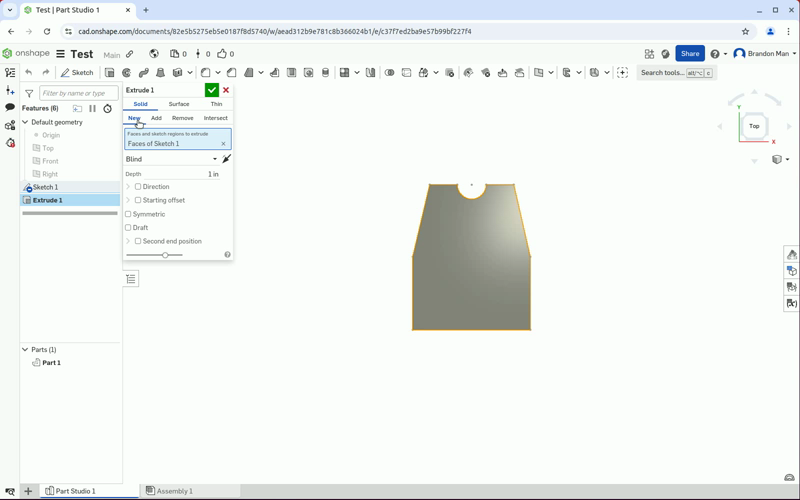
key(tab, 4)
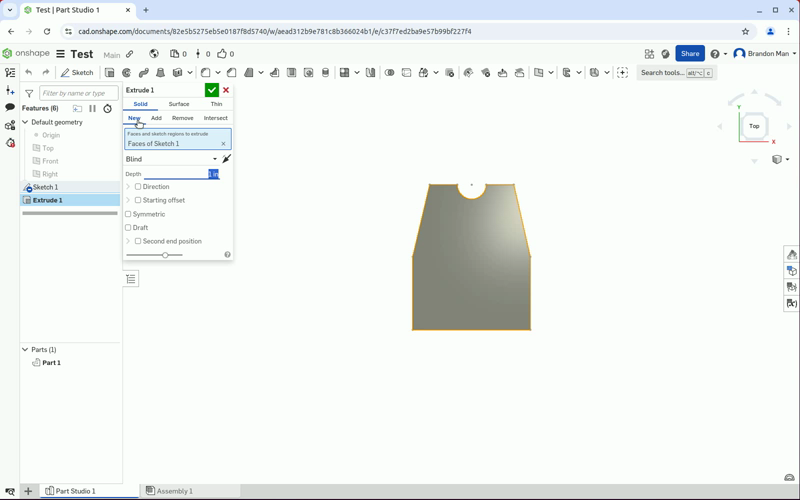
text(4.333)
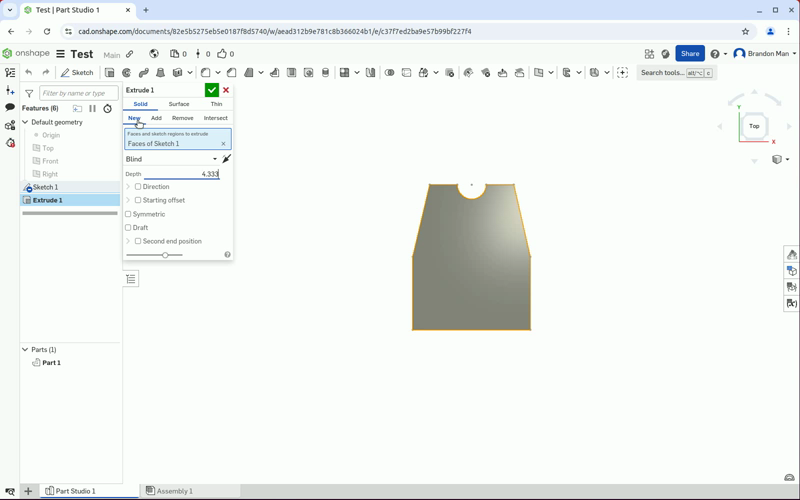
key(enter)
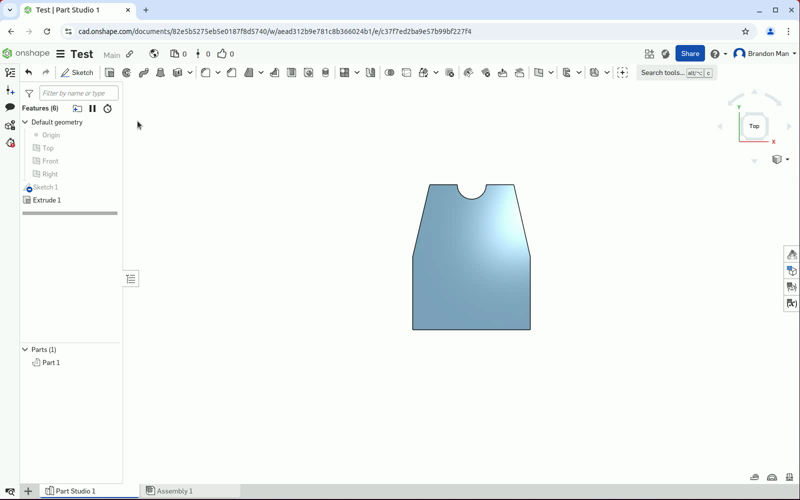
key(shift+h)
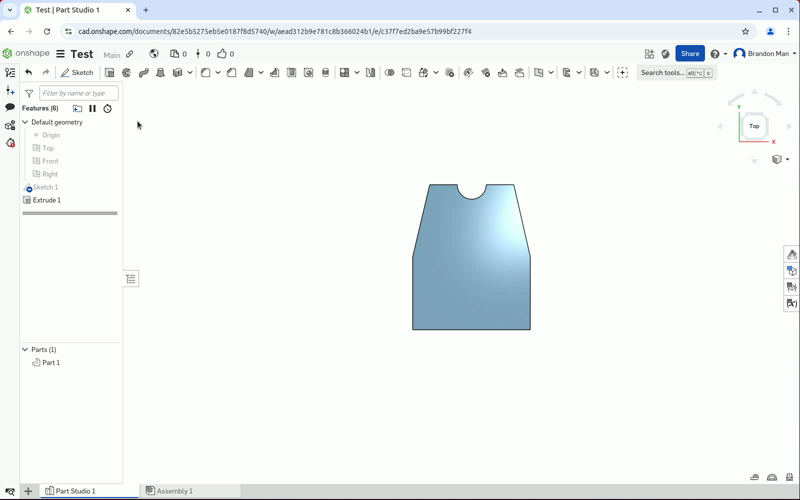
key(shift+h)
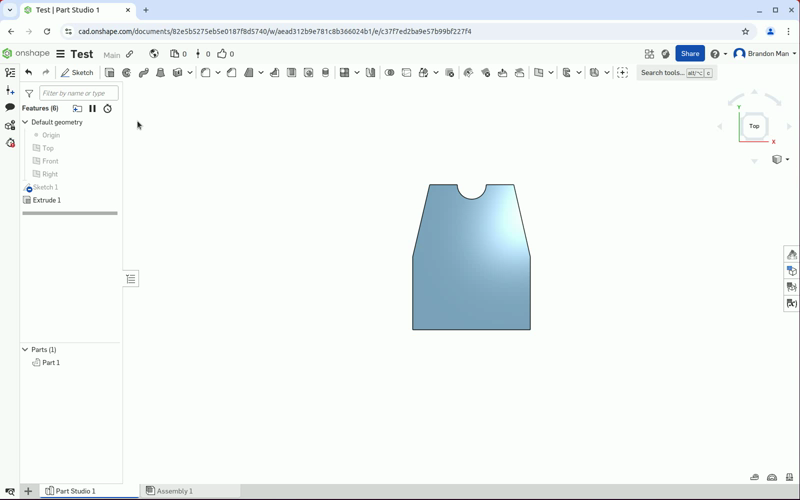
mouse_move(73, 189)
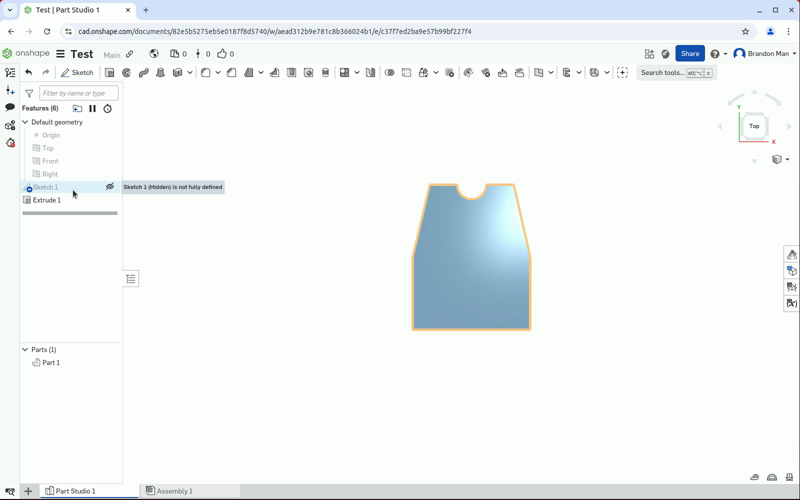
click(73, 189)
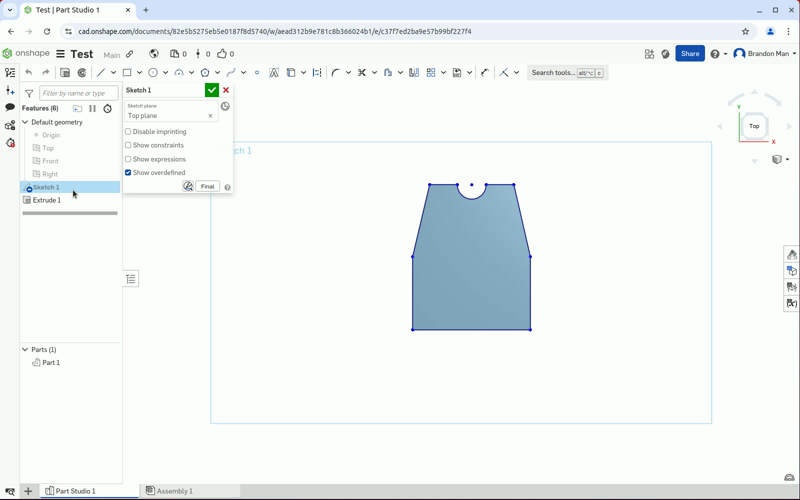
mouse_move(229, 92)
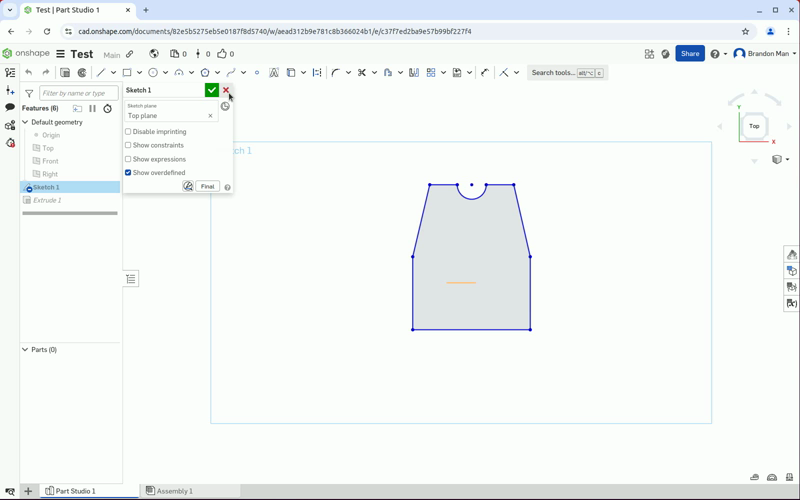
click(229, 92)
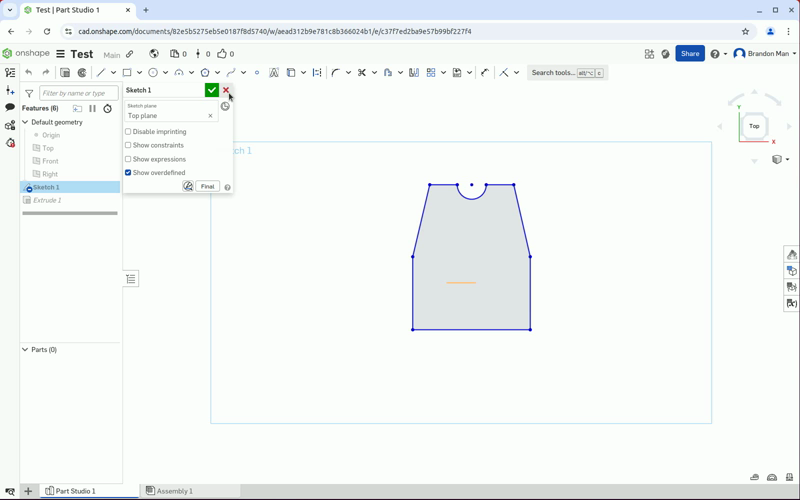
key(shift+s)
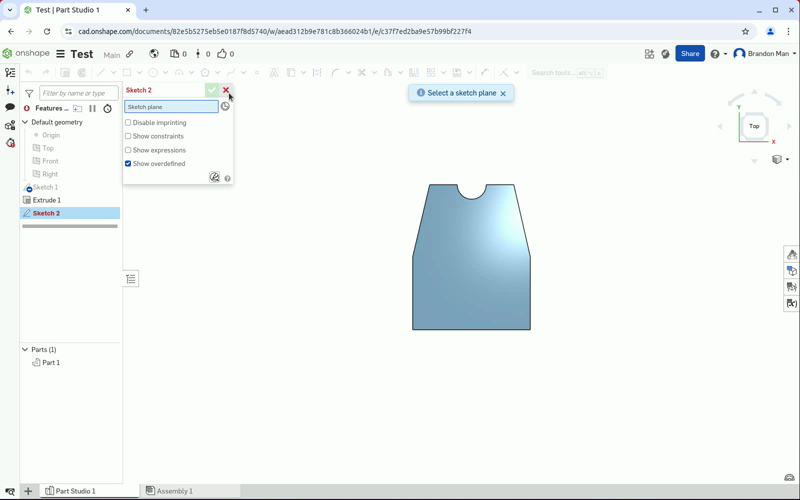
mouse_move(73, 150)
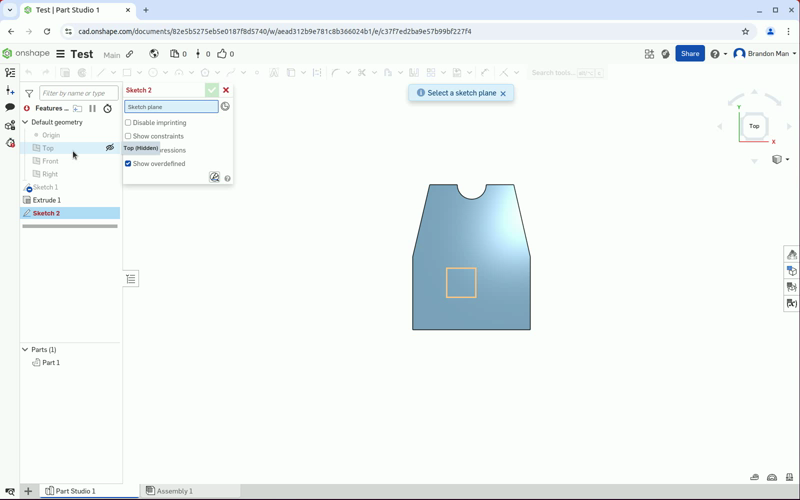
click(73, 150)
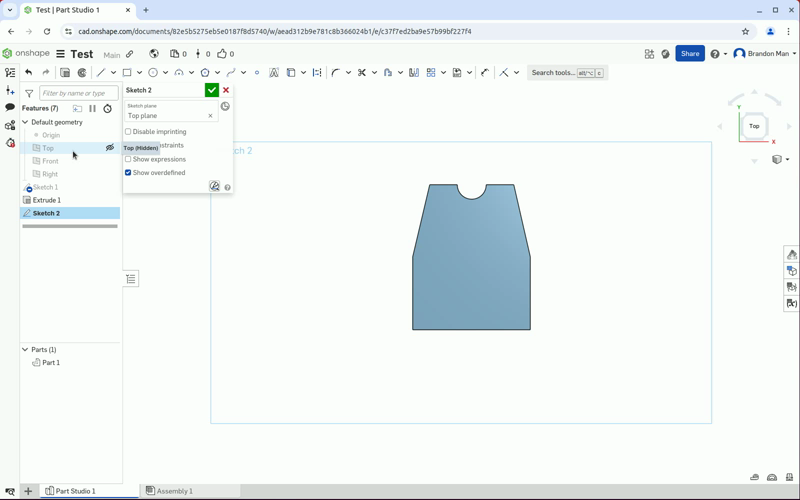
mouse_move(73, 352)
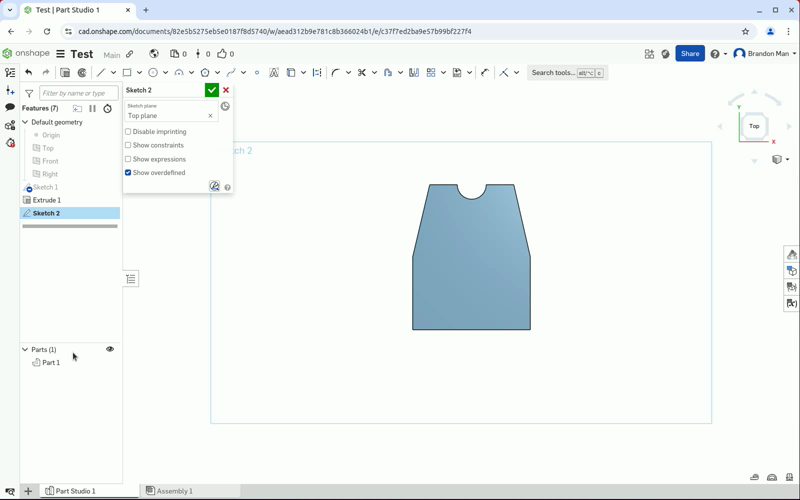
key(y)
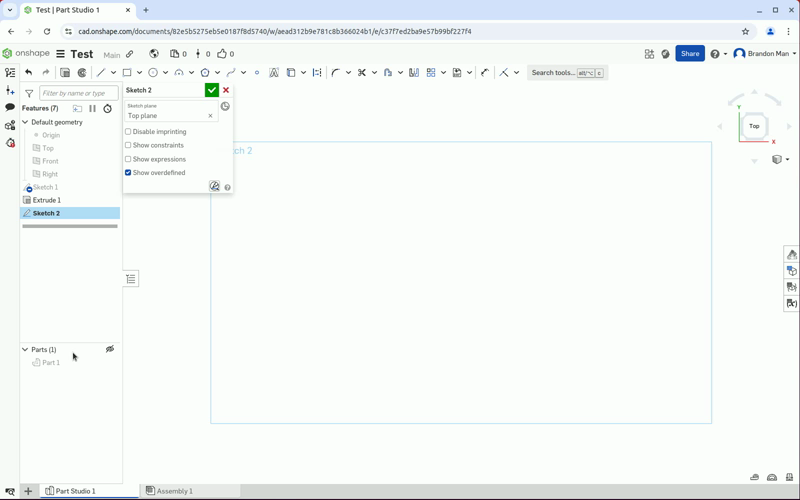
key(a)
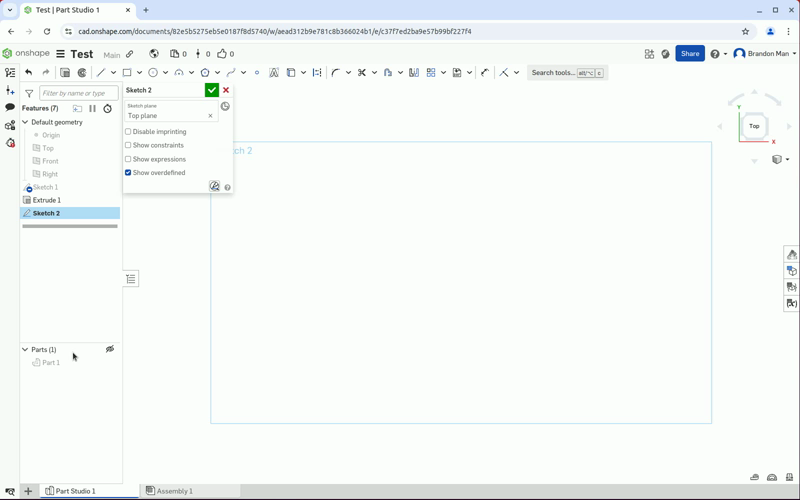
key_down(shift)
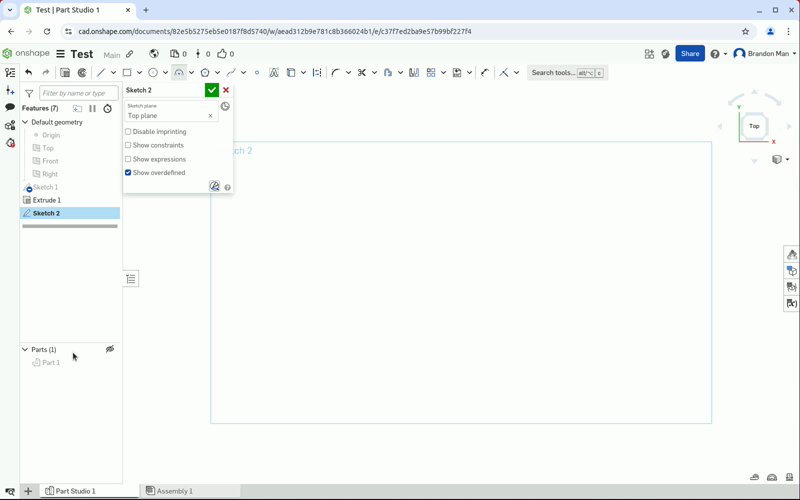
mouse_move(457, 184)
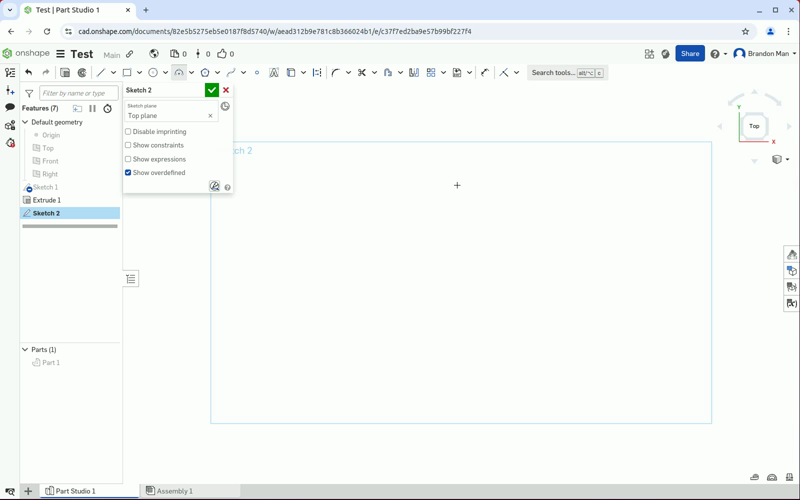
click(457, 184)
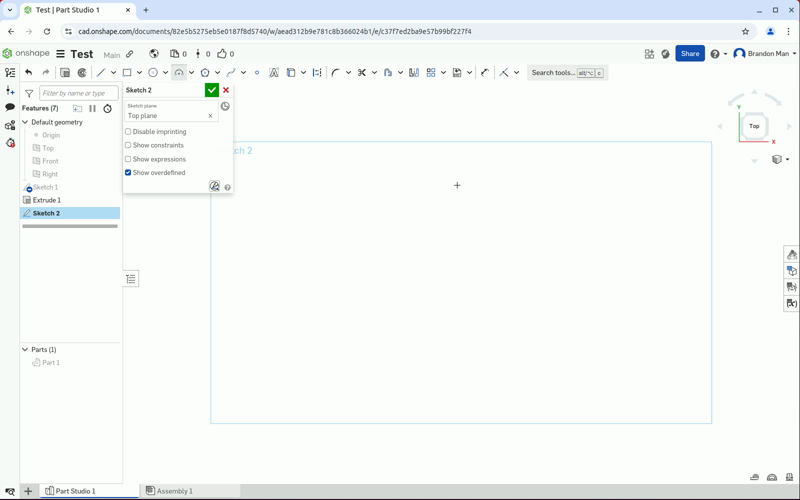
key_up(shift)
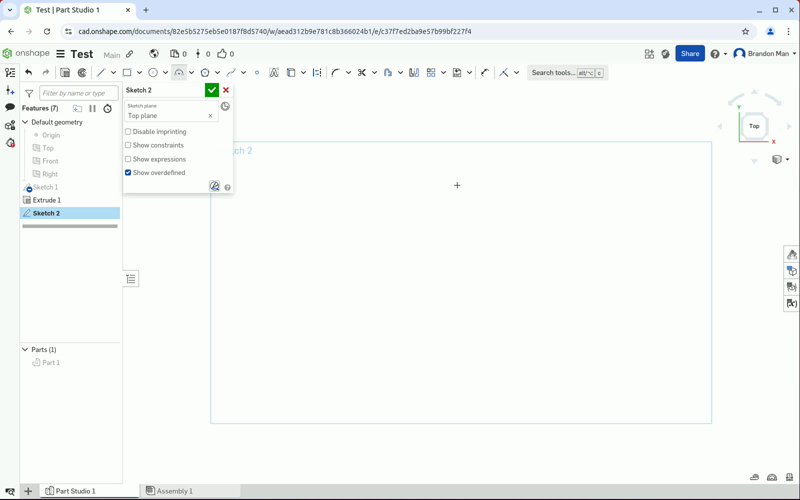
key_down(shift)
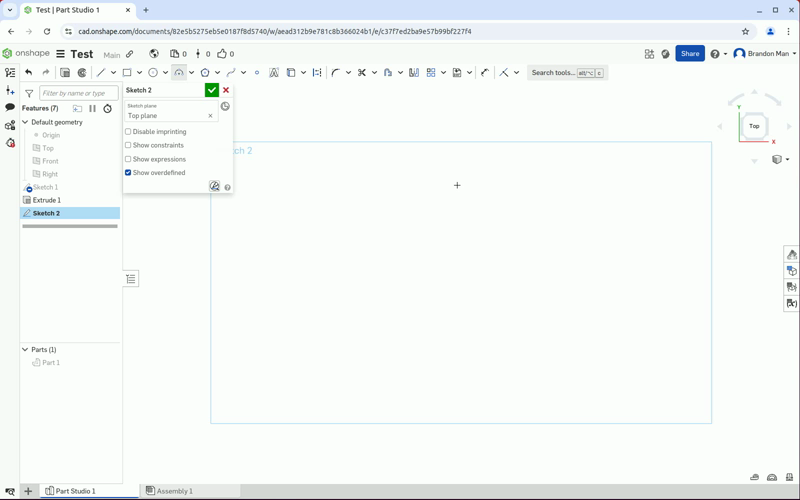
mouse_move(487, 184)
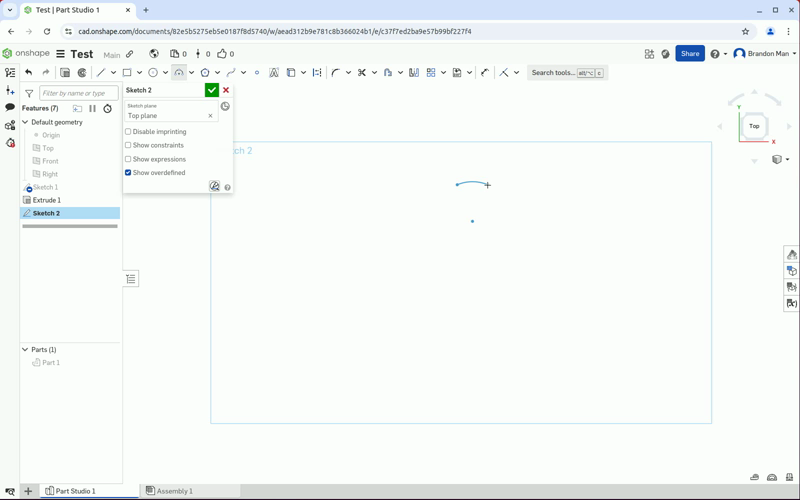
click(487, 184)
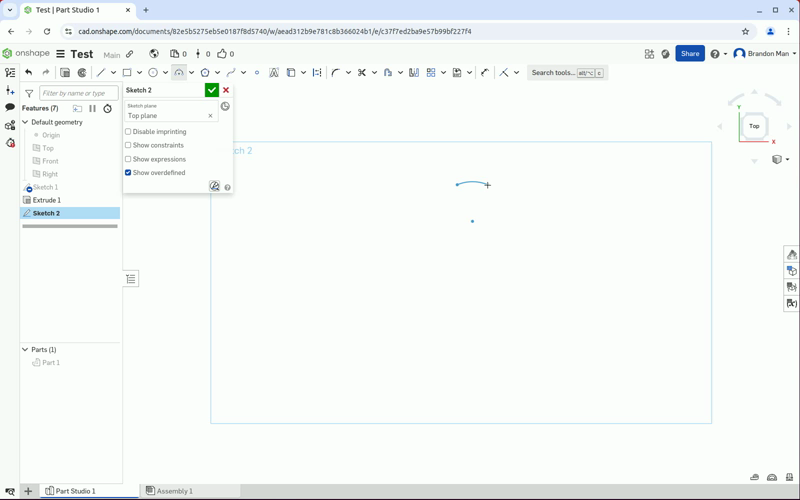
mouse_move(472, 199)
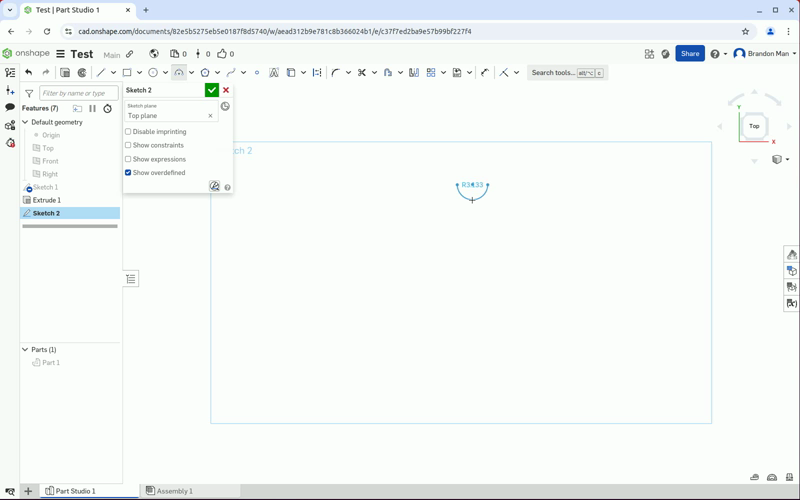
click(472, 199)
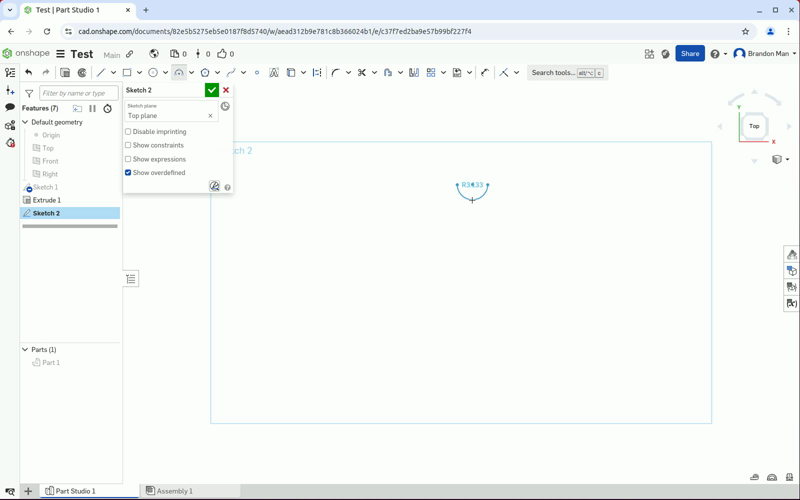
key_up(shift)
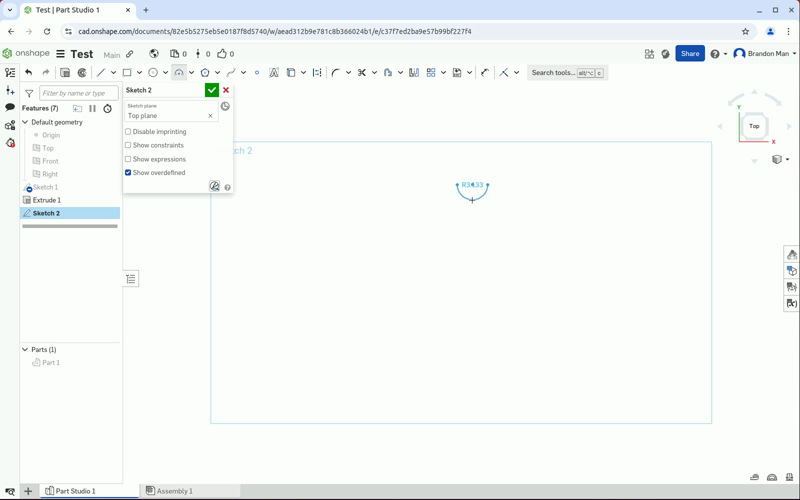
key(esc)
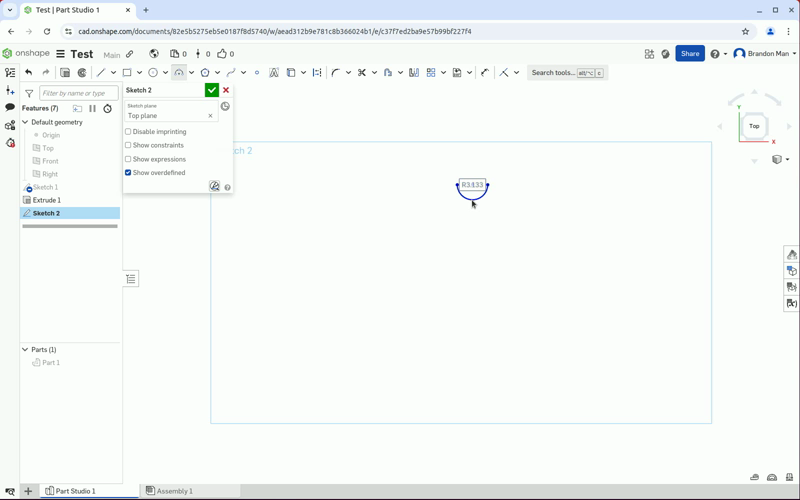
key(l)
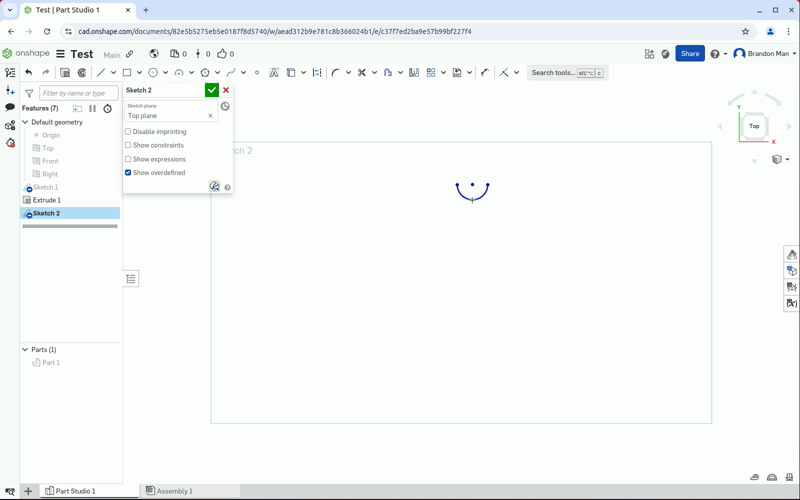
mouse_move(487, 184)
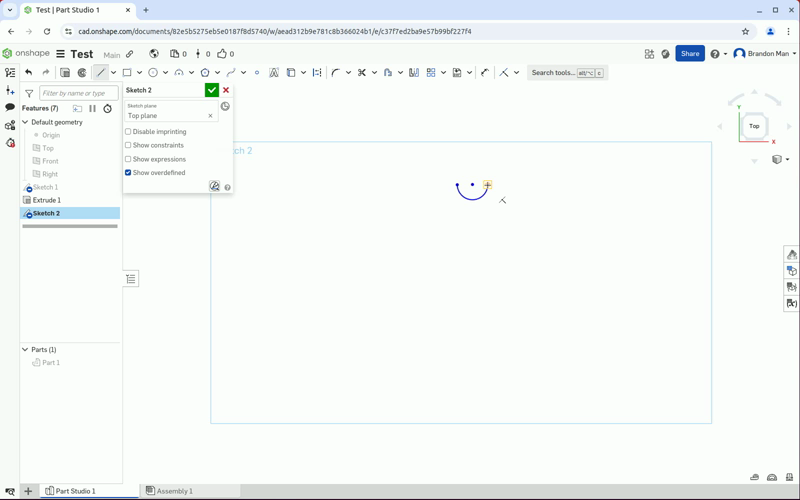
click(487, 184)
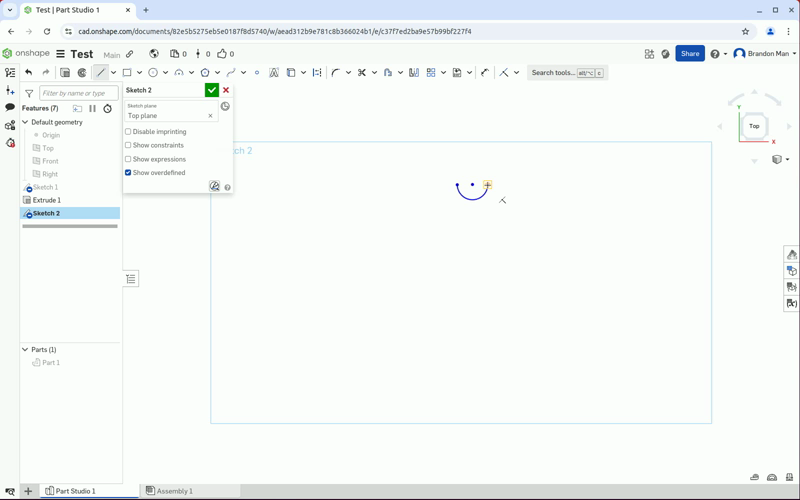
mouse_move(517, 184)
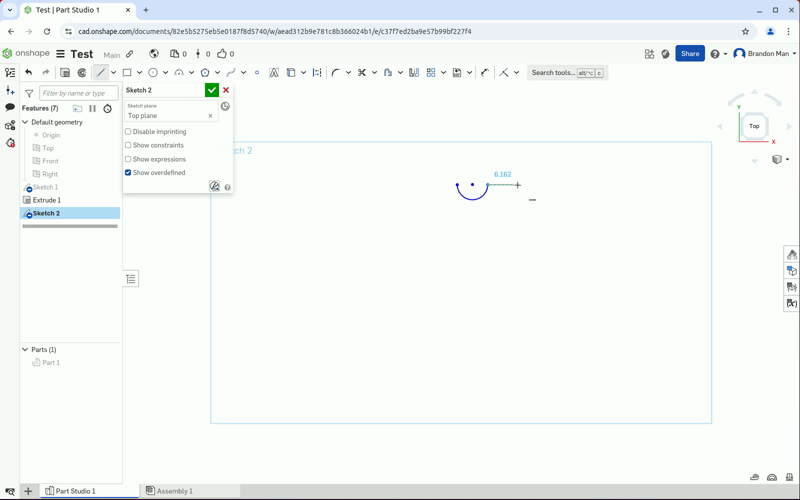
key_down(shift)
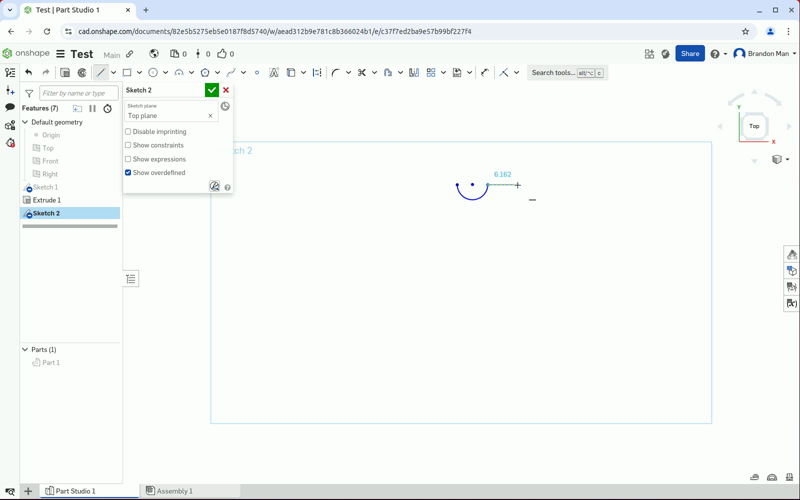
mouse_move(457, 184)
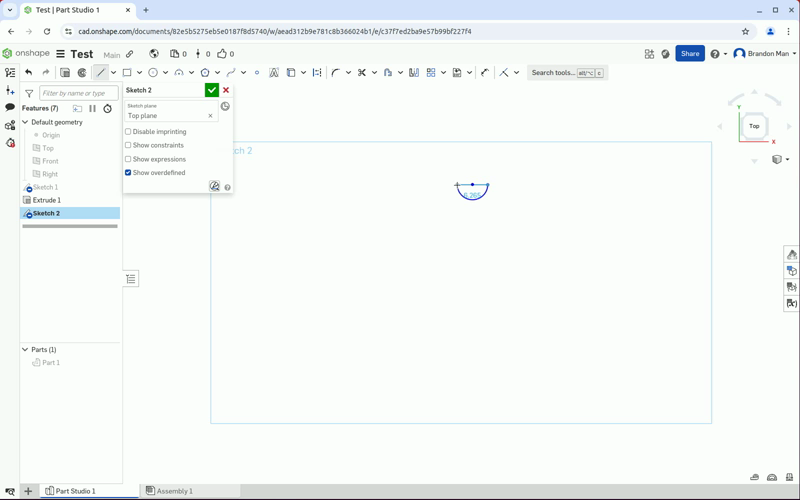
key_up(shift)
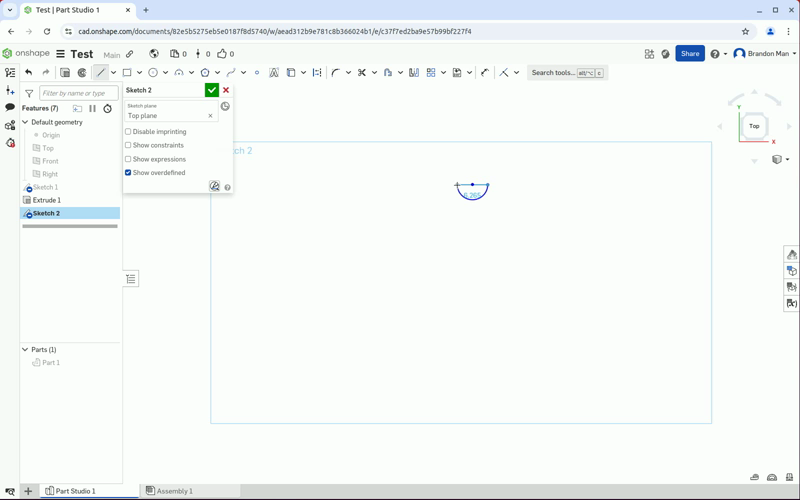
click(457, 184)
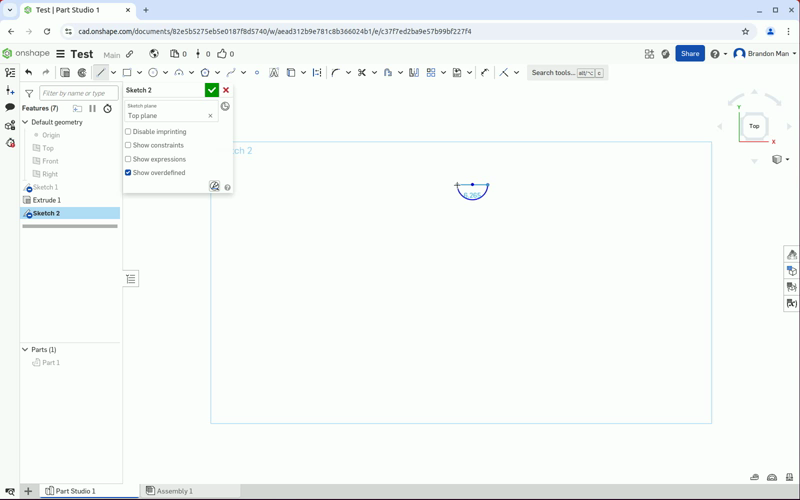
key(esc)
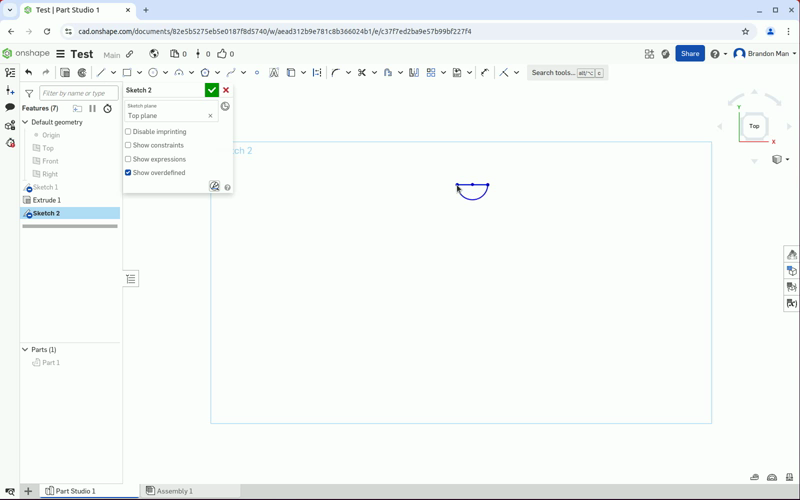
mouse_move(479, 185)
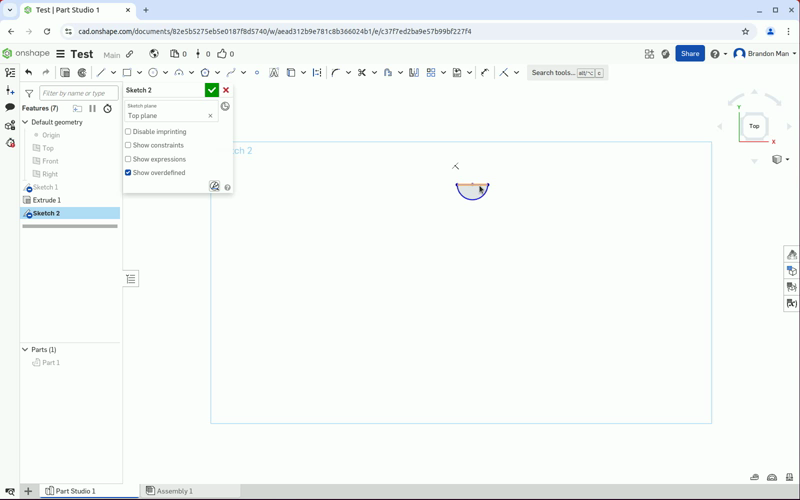
scroll(6)
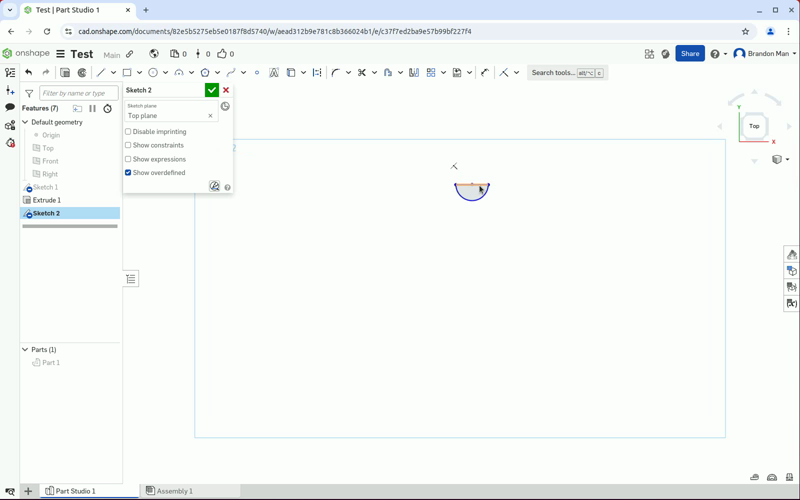
scroll(6)
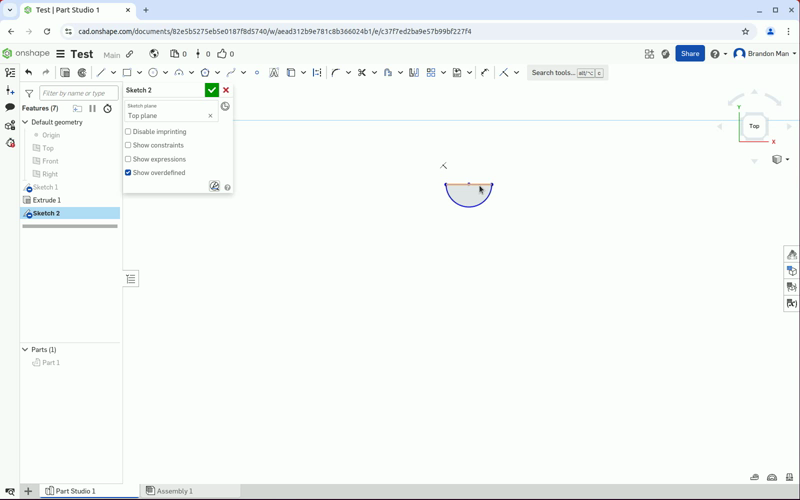
scroll(6)
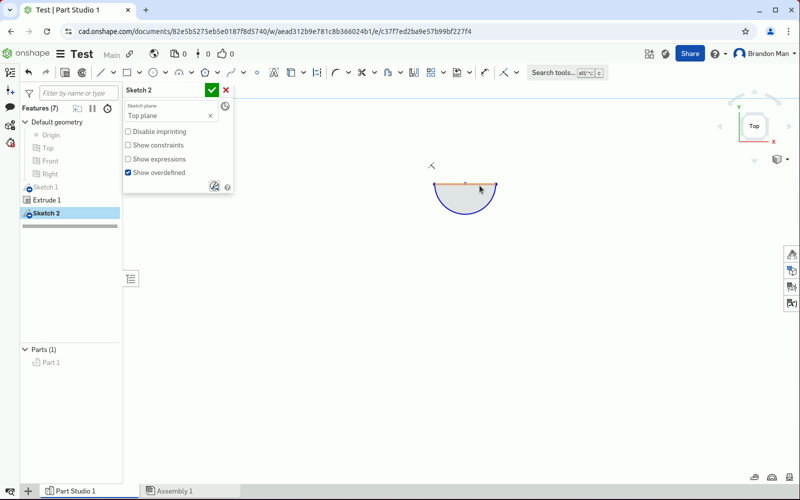
scroll(6)
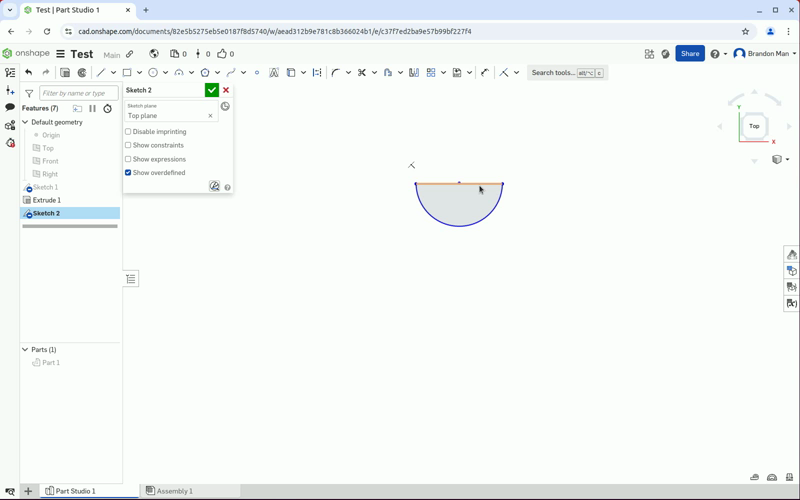
scroll(6)
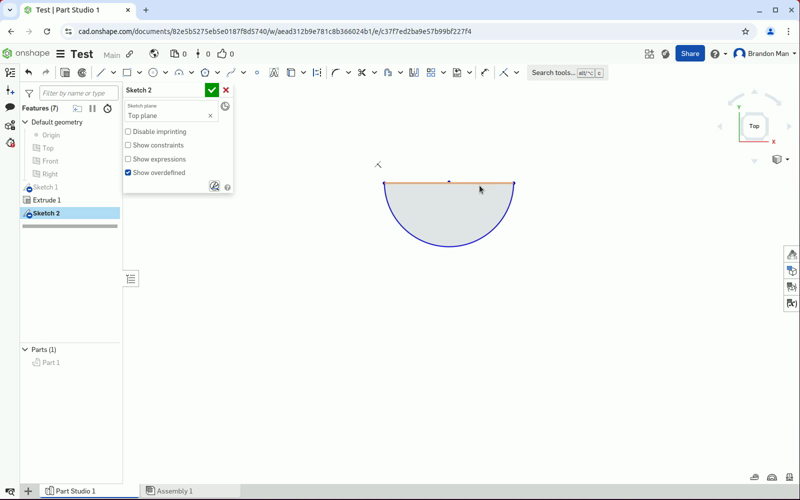
scroll(6)
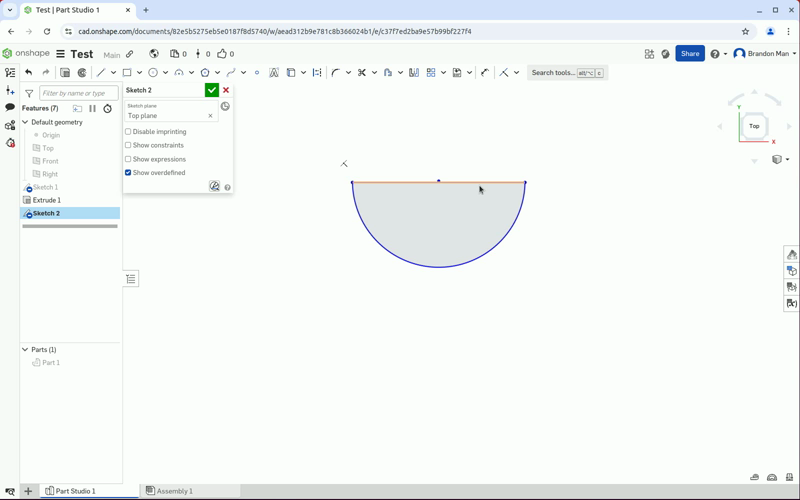
scroll(6)
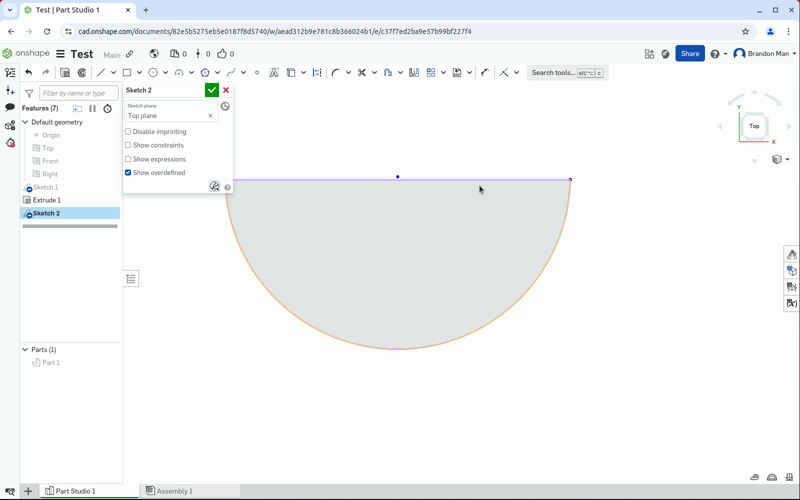
click(479, 185)
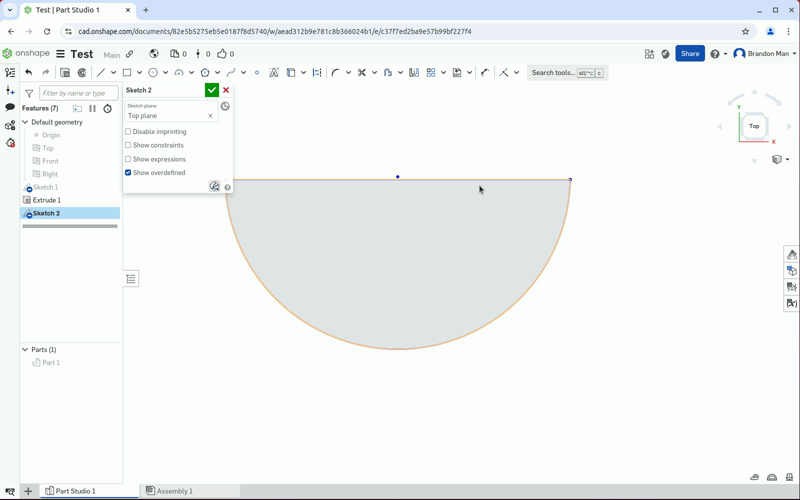
scroll(-6)
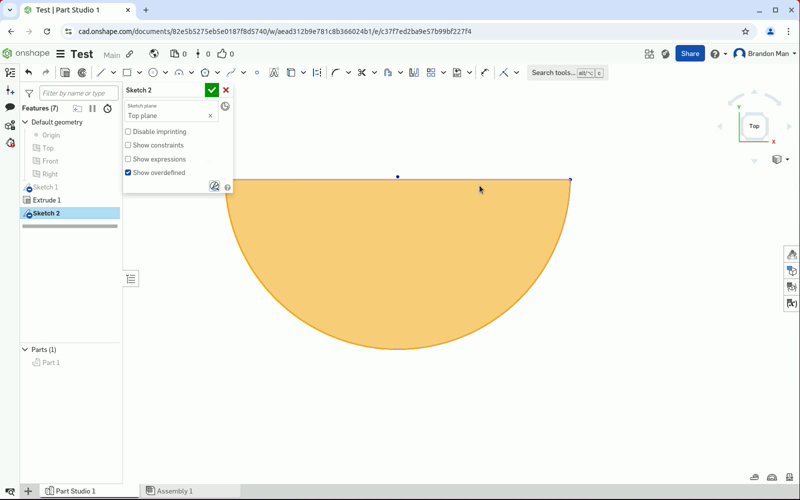
scroll(-6)
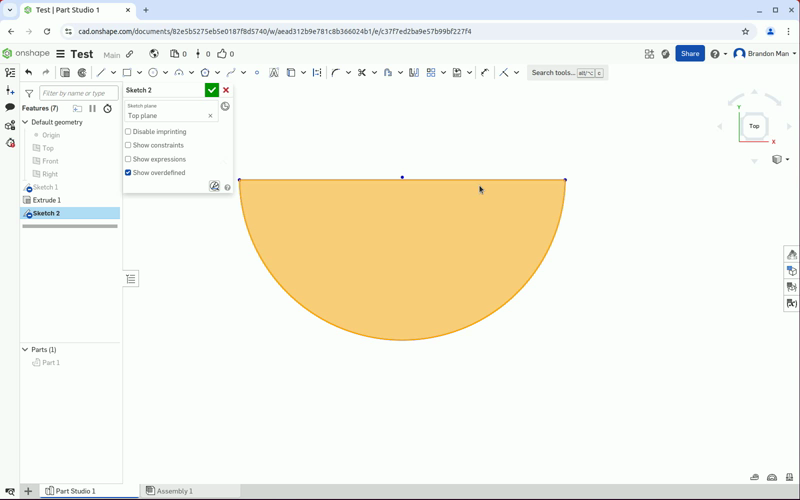
scroll(-6)
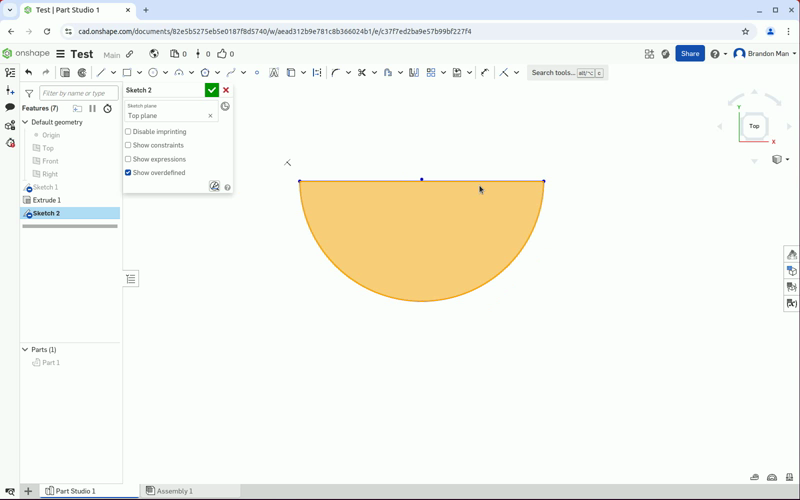
scroll(-6)
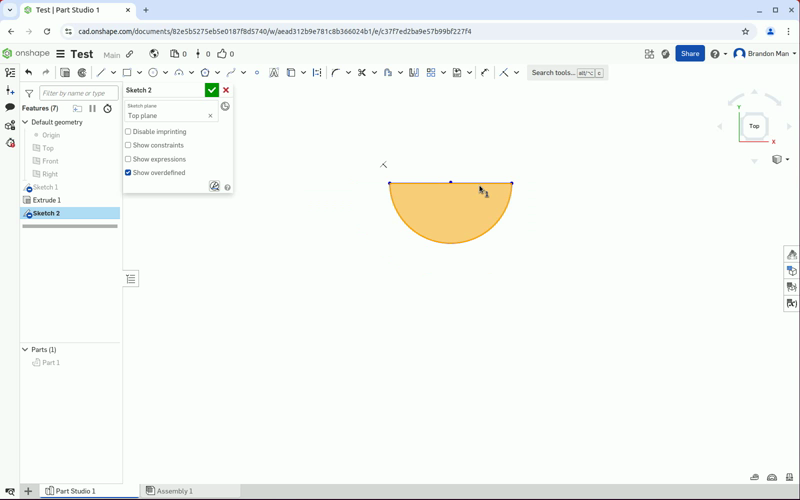
scroll(-6)
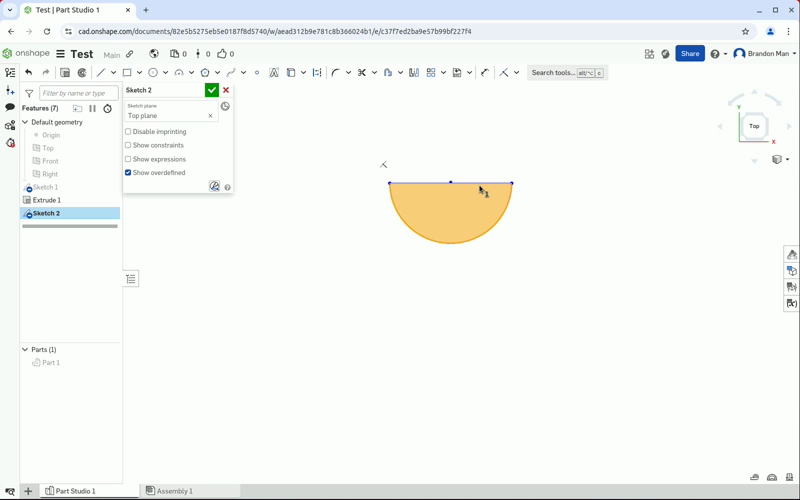
scroll(-6)
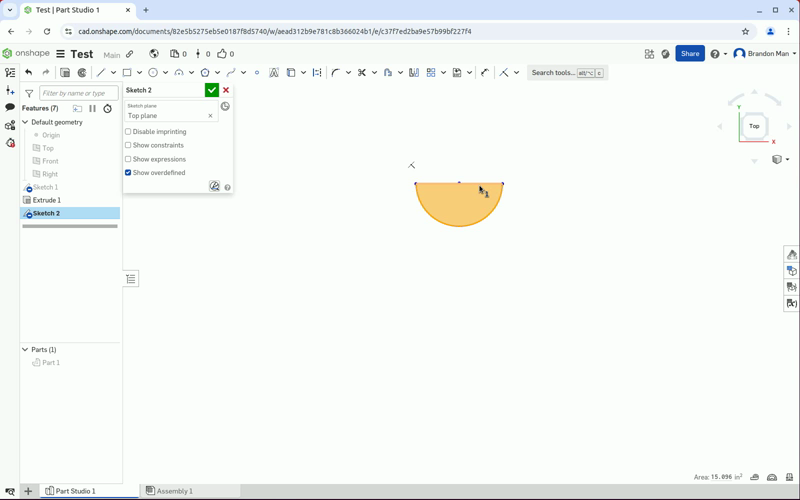
scroll(-6)
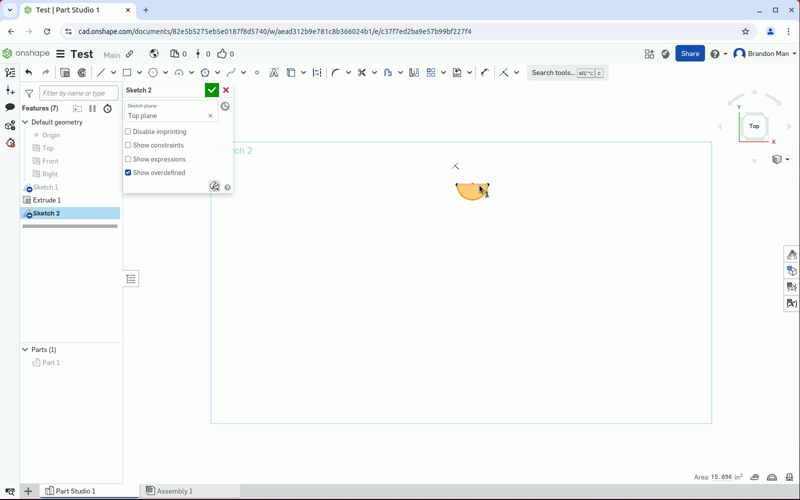
mouse_move(73, 352)
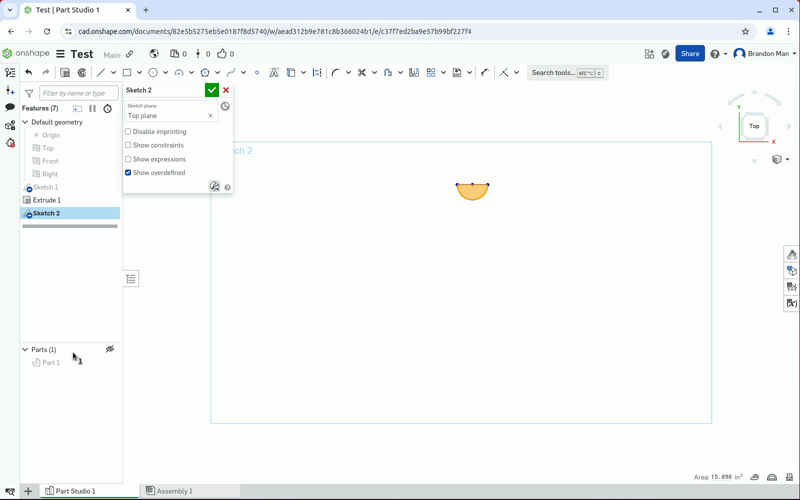
key(shift+y)
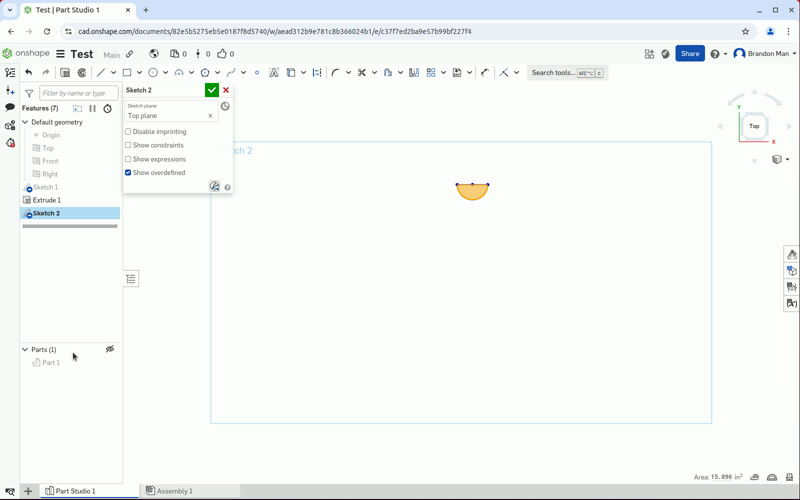
key(shift+e)
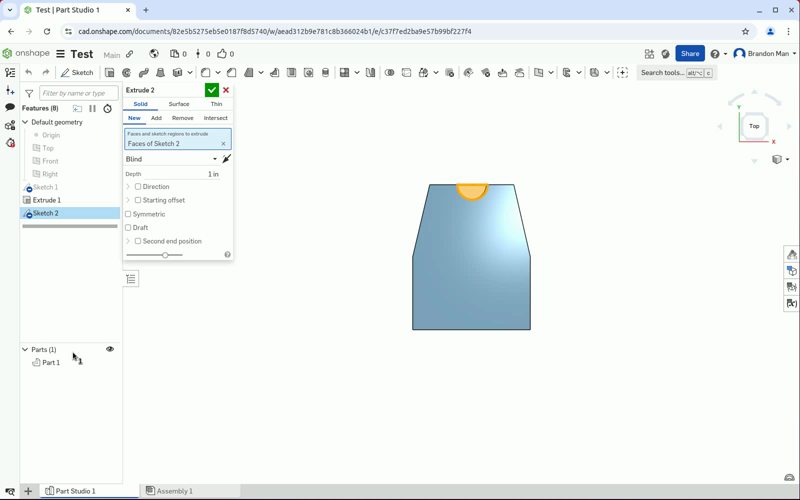
mouse_move(143, 106)
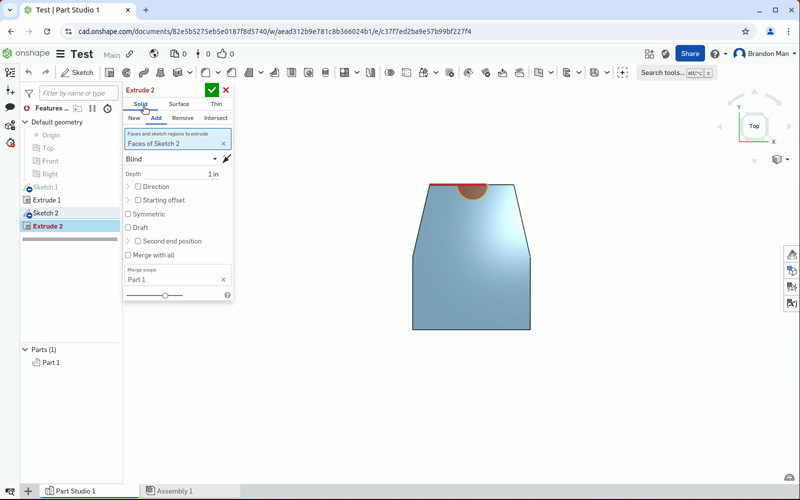
click(143, 106)
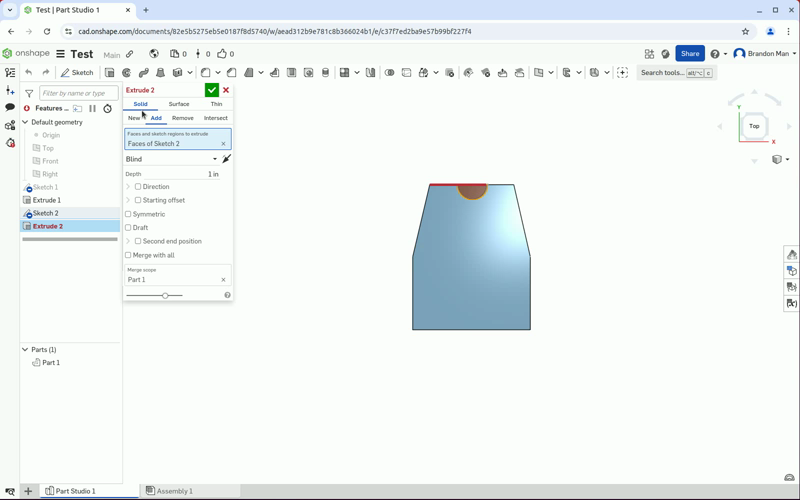
mouse_move(137, 120)
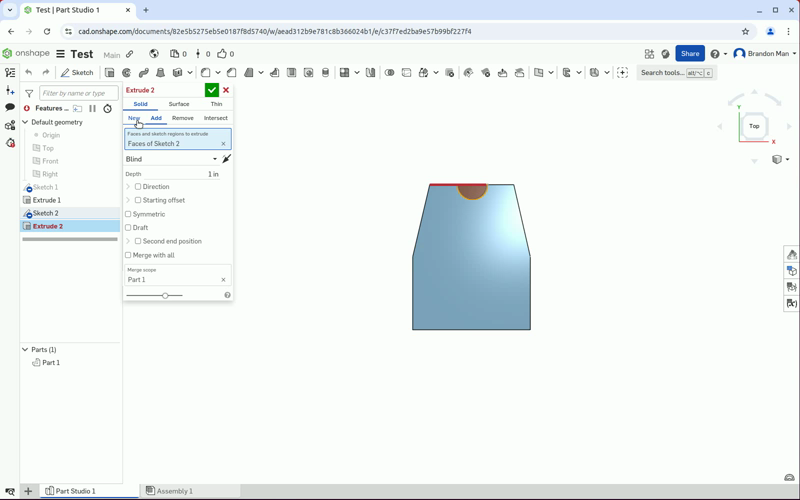
click(137, 120)
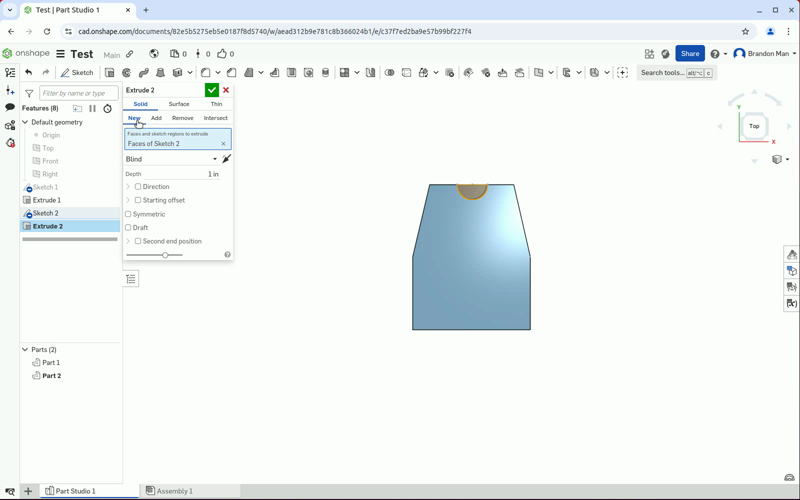
key(tab, 4)
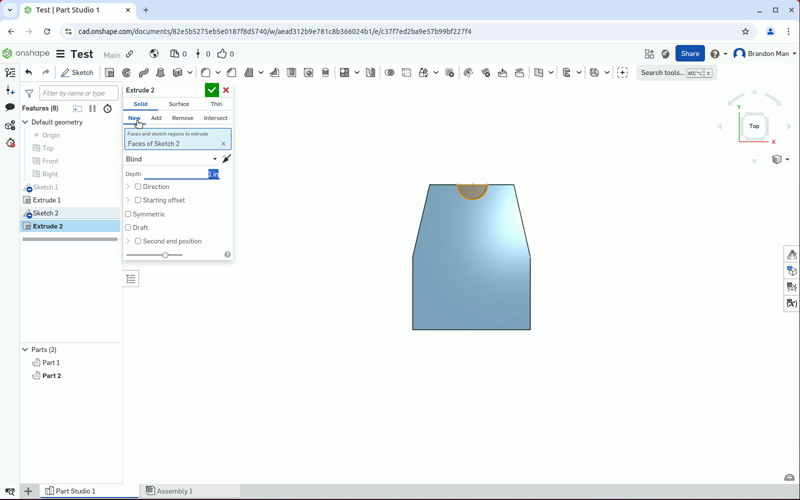
text(4.333)
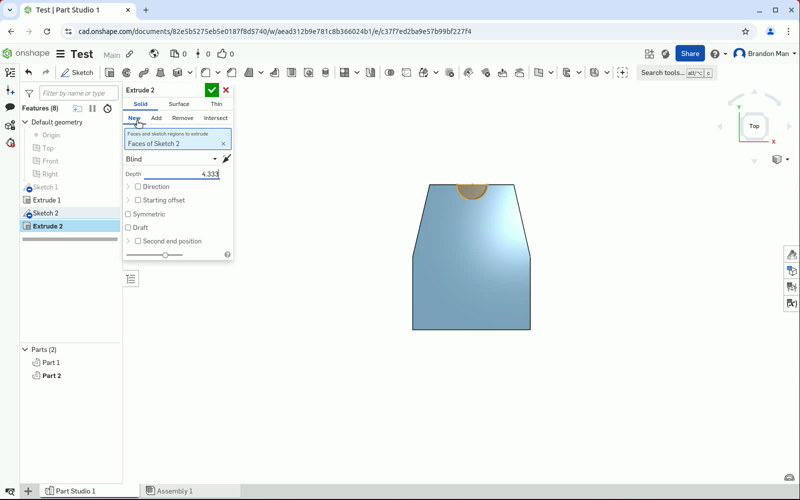
key(enter)
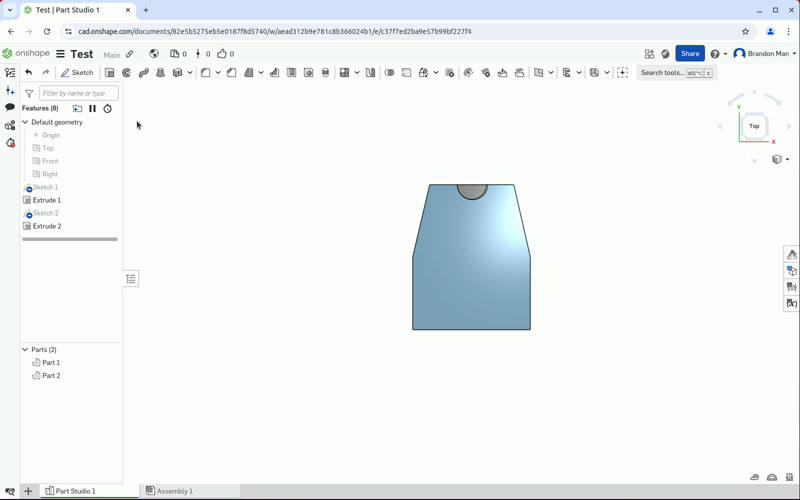
key(shift+h)
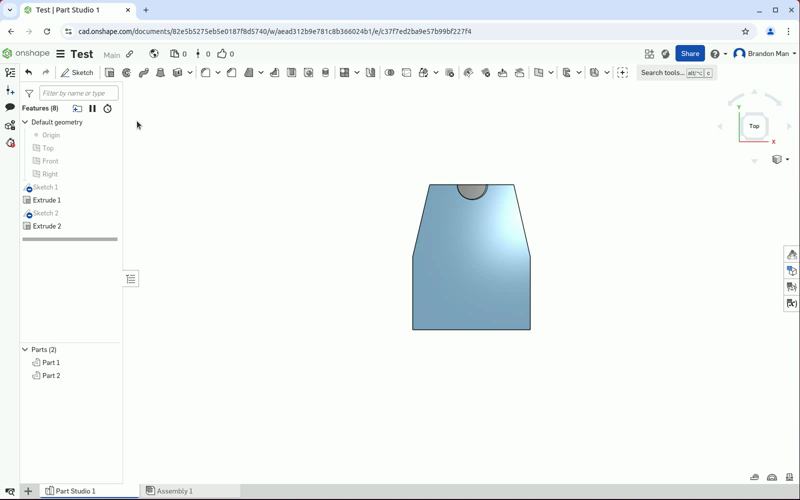
key(shift+h)
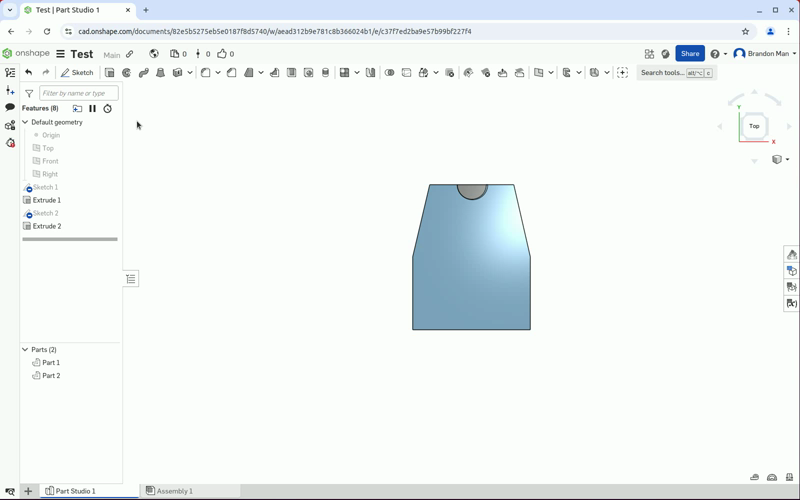
mouse_move(73, 189)
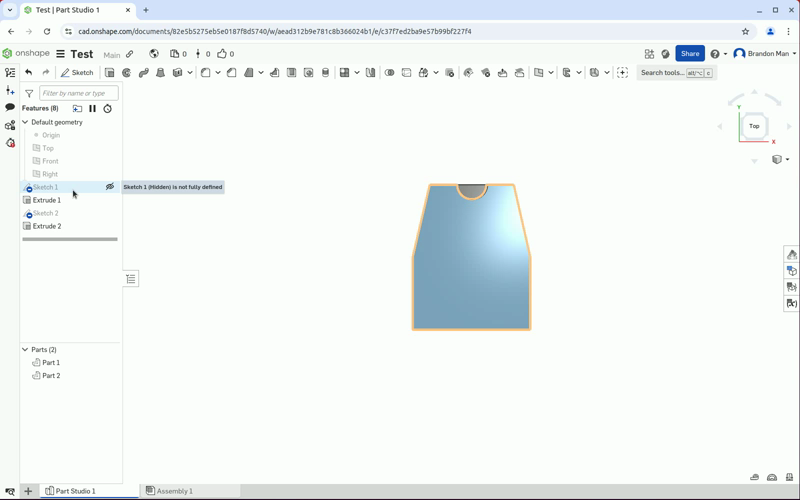
click(73, 189)
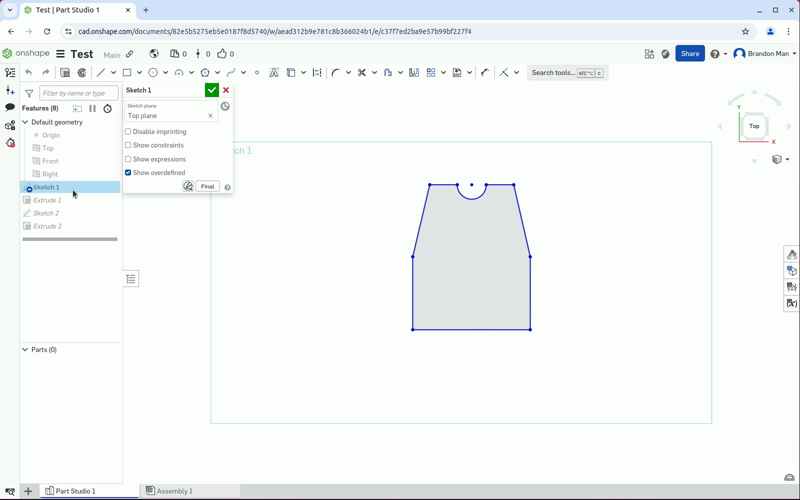
mouse_move(229, 92)
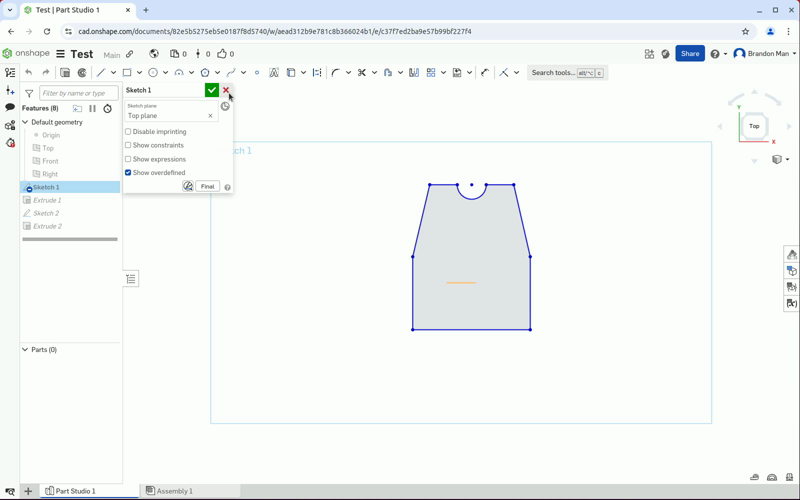
click(229, 92)
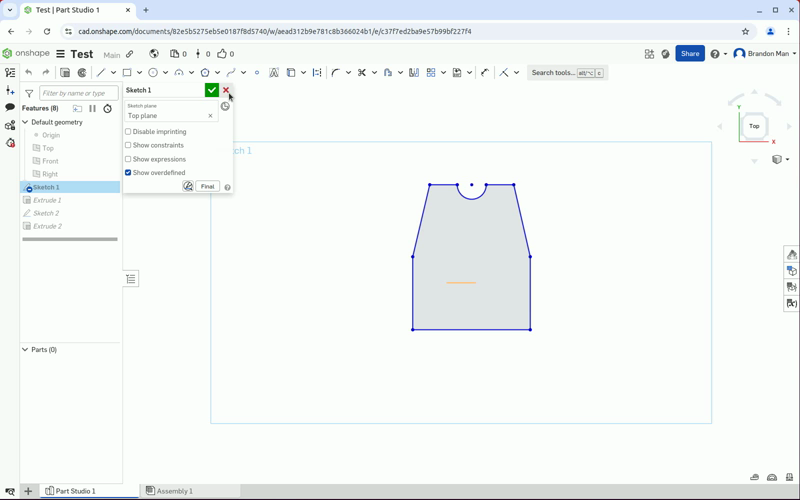
key(shift+s)
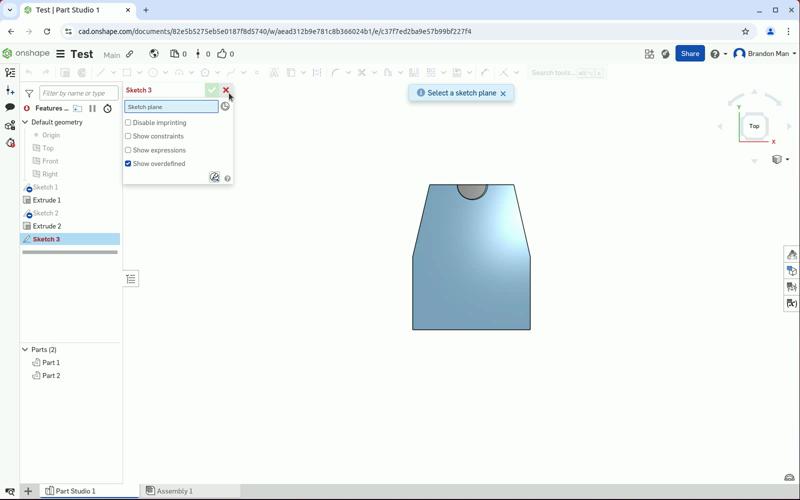
mouse_move(73, 150)
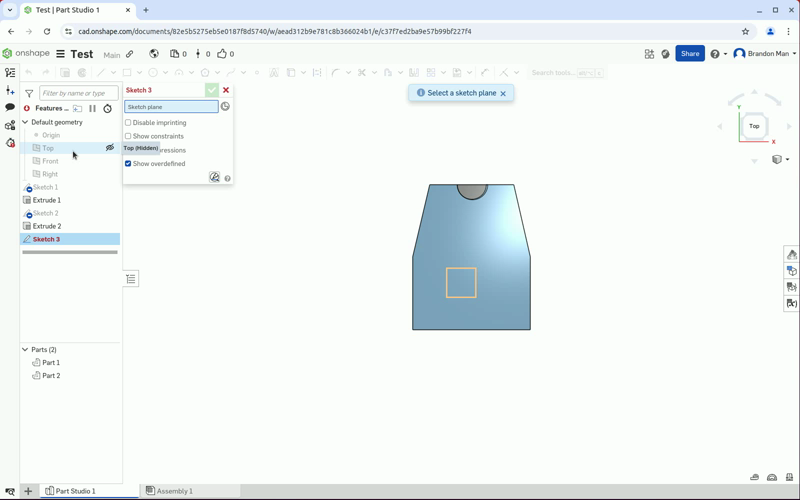
click(73, 150)
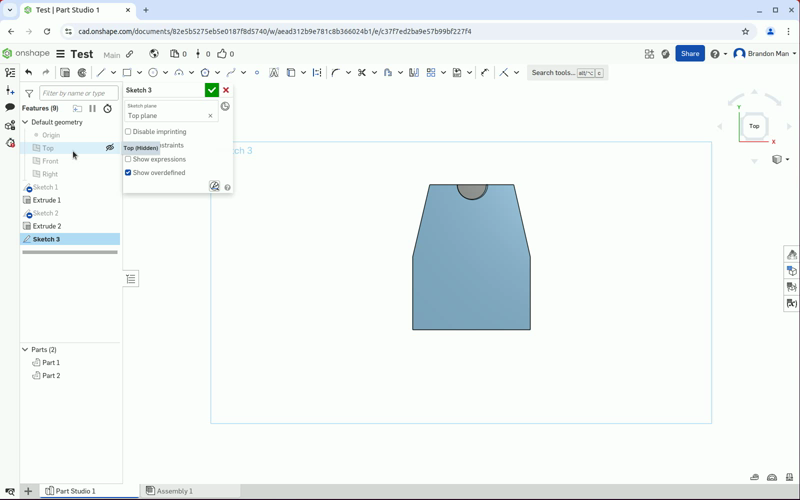
mouse_move(73, 352)
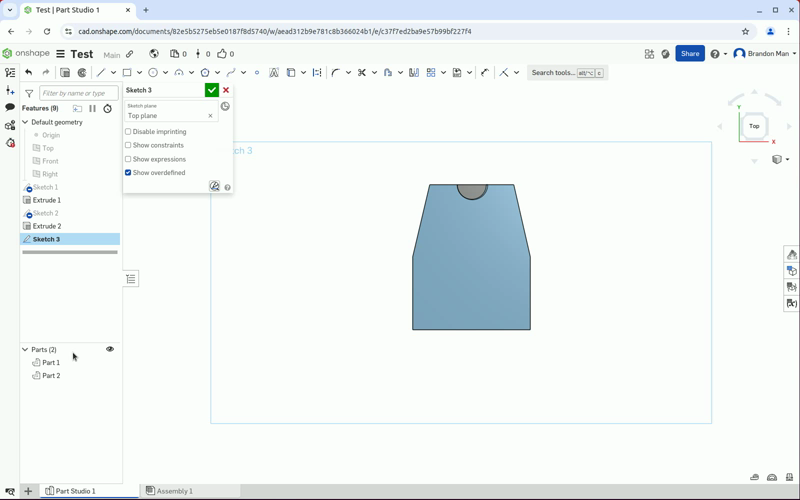
key(y)
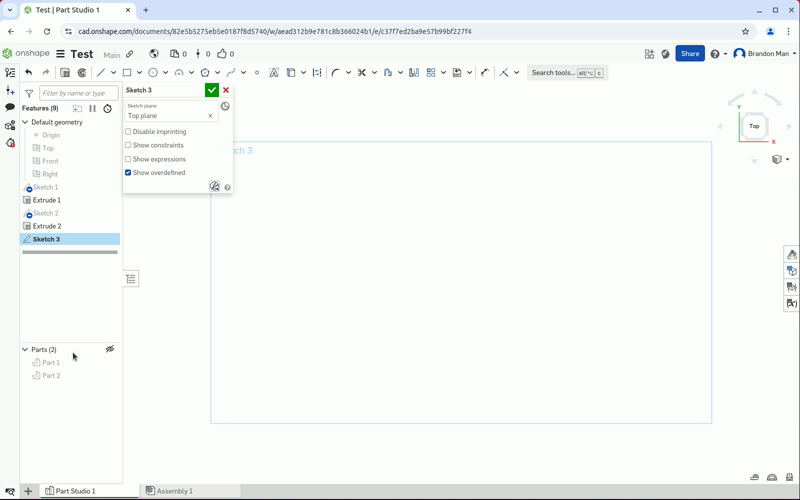
key(a)
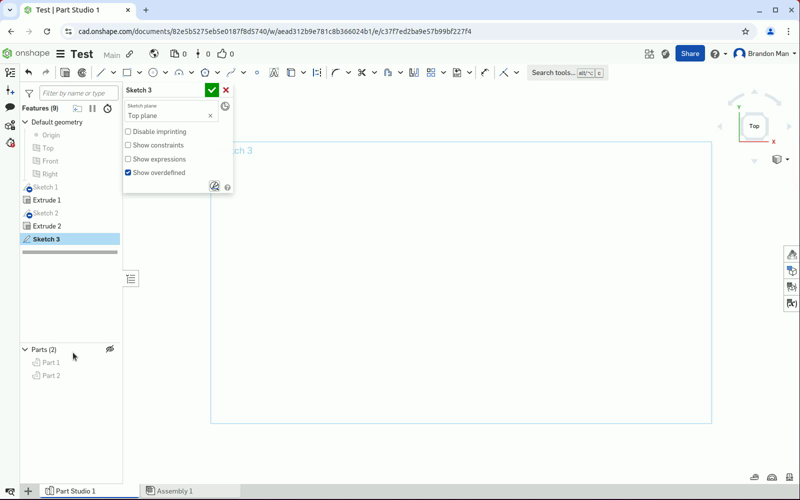
key_down(shift)
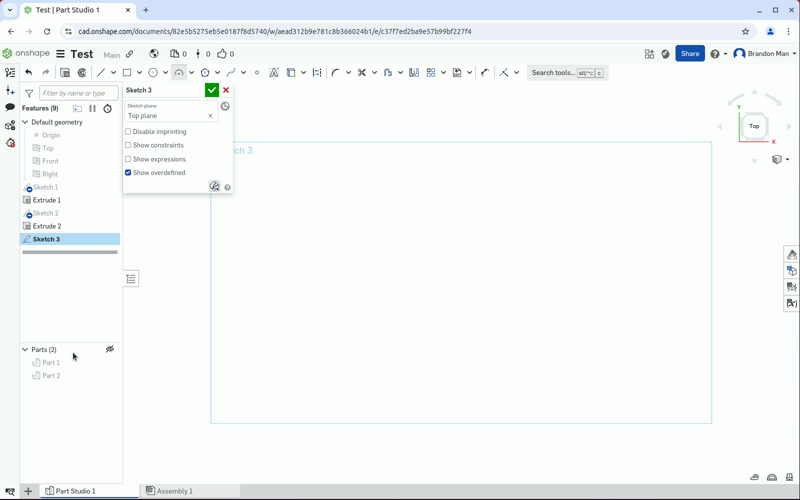
mouse_move(457, 184)
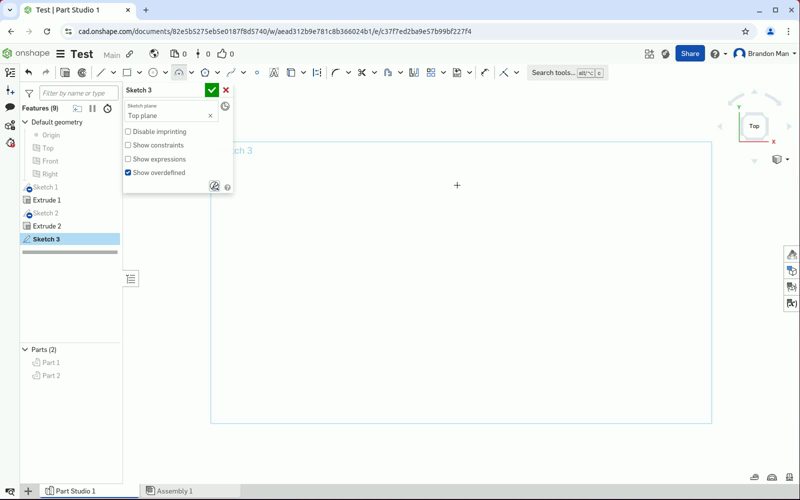
click(457, 184)
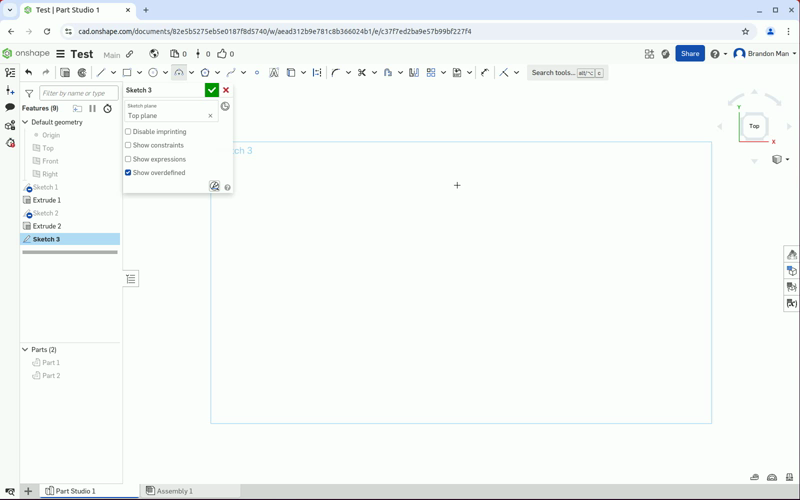
key_up(shift)
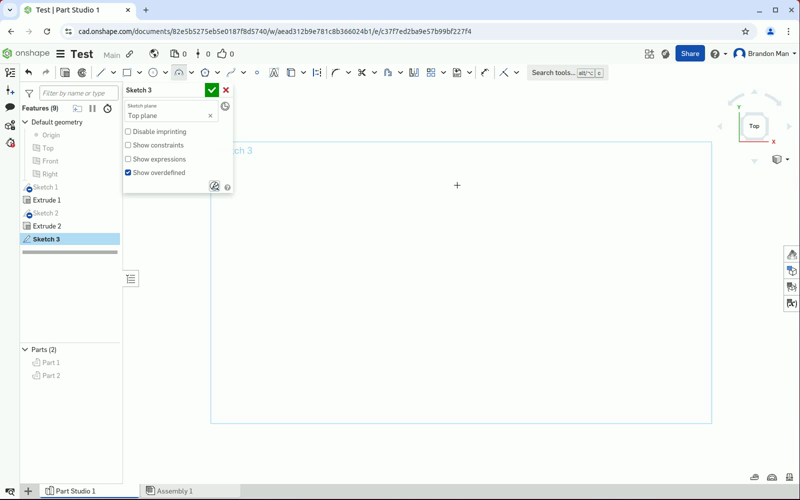
key_down(shift)
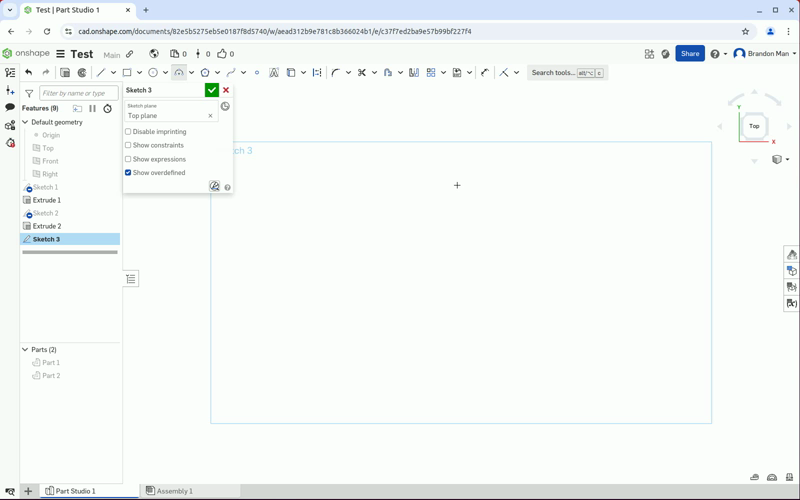
mouse_move(487, 184)
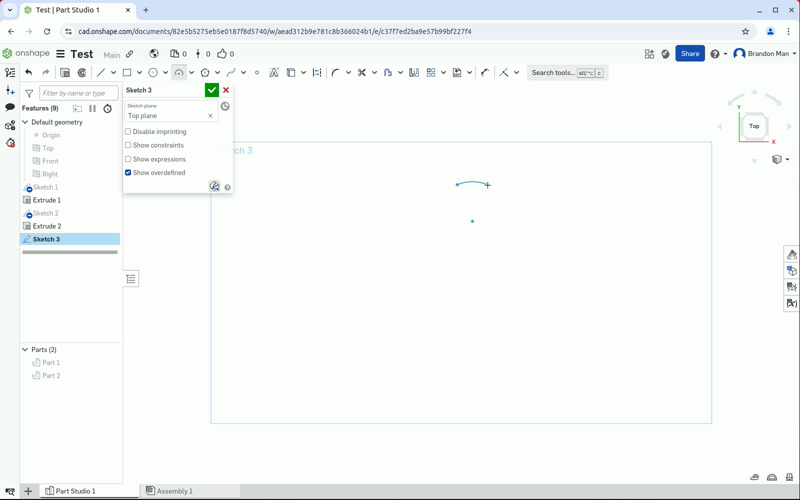
click(487, 184)
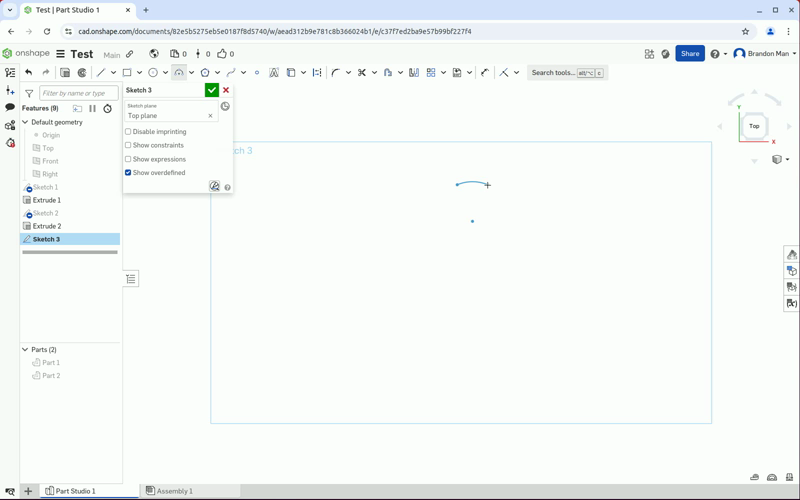
mouse_move(472, 199)
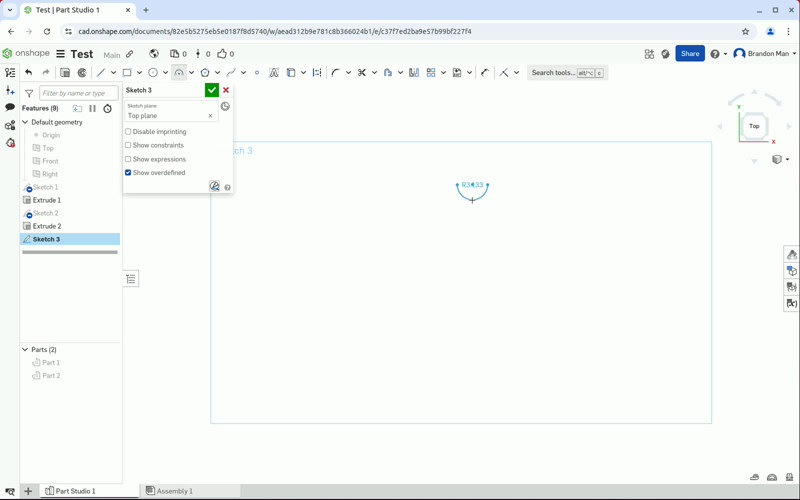
click(472, 199)
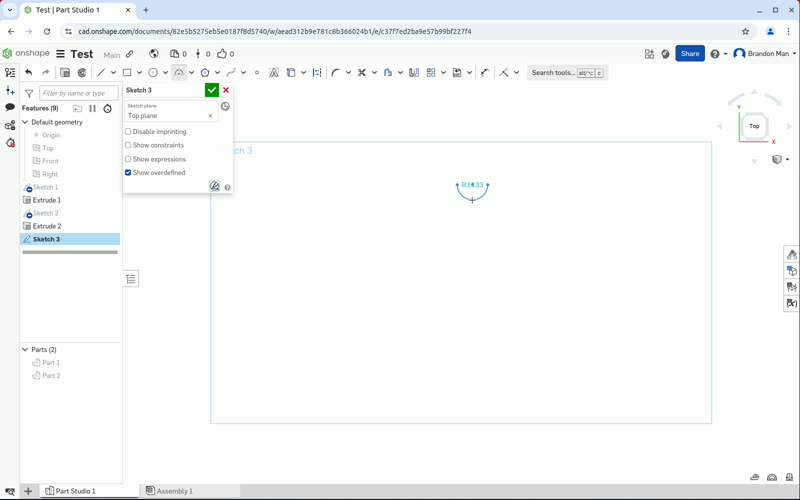
key_up(shift)
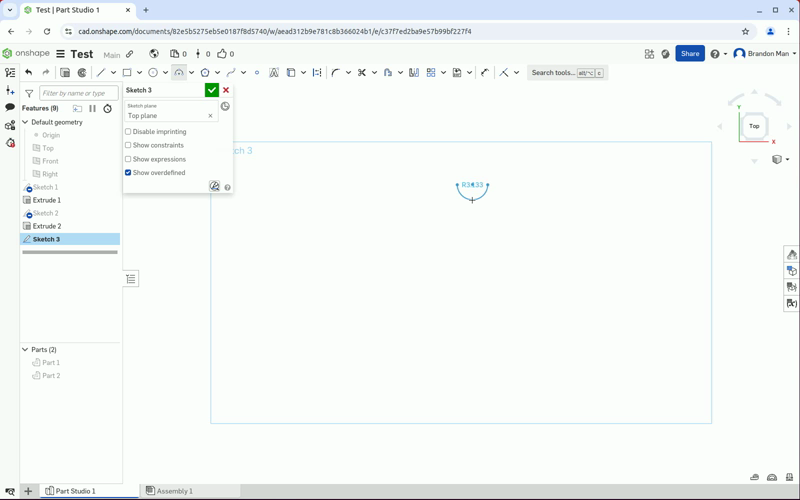
key(esc)
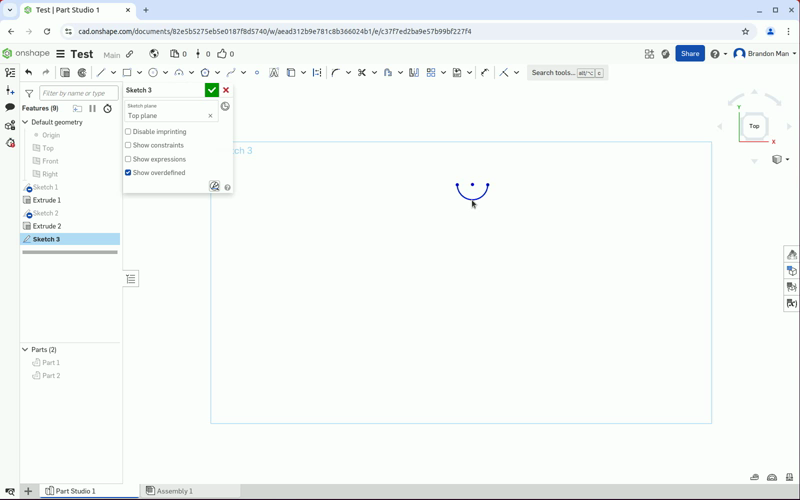
key(l)
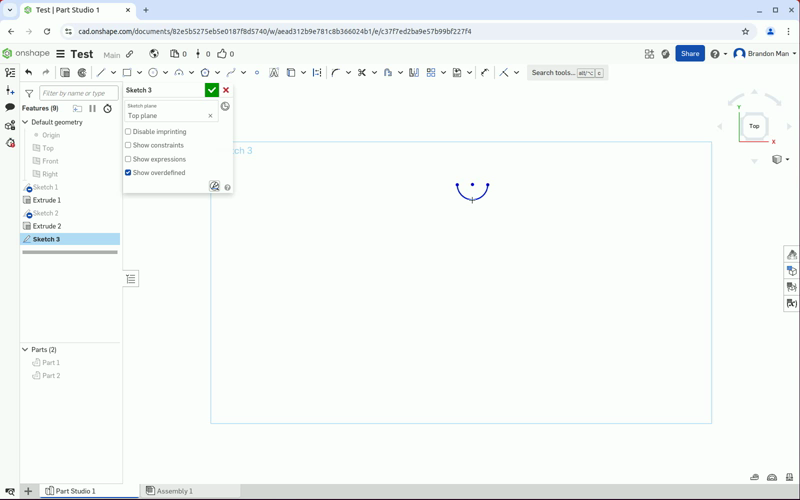
mouse_move(487, 184)
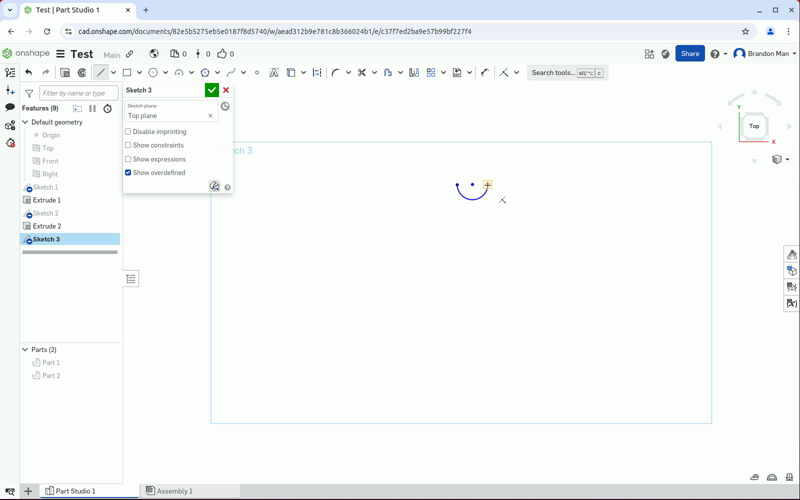
click(487, 184)
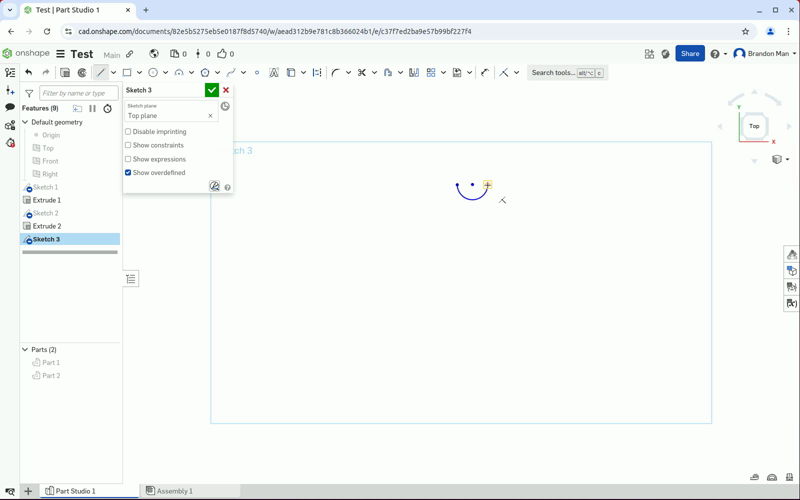
mouse_move(517, 184)
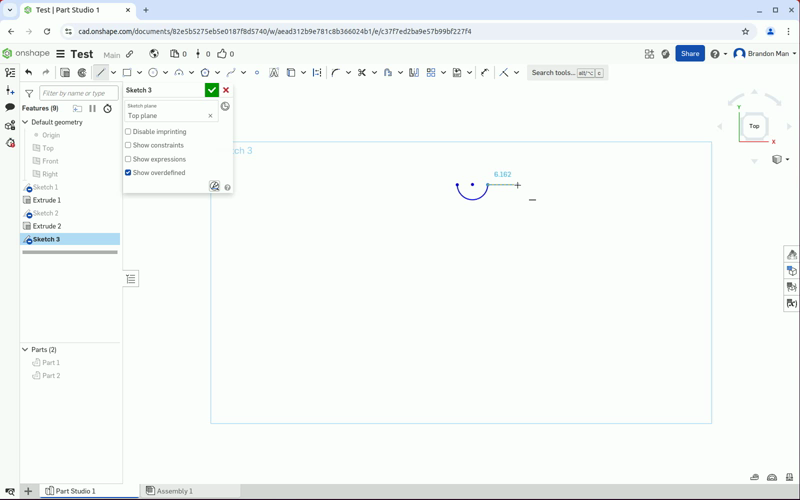
key_down(shift)
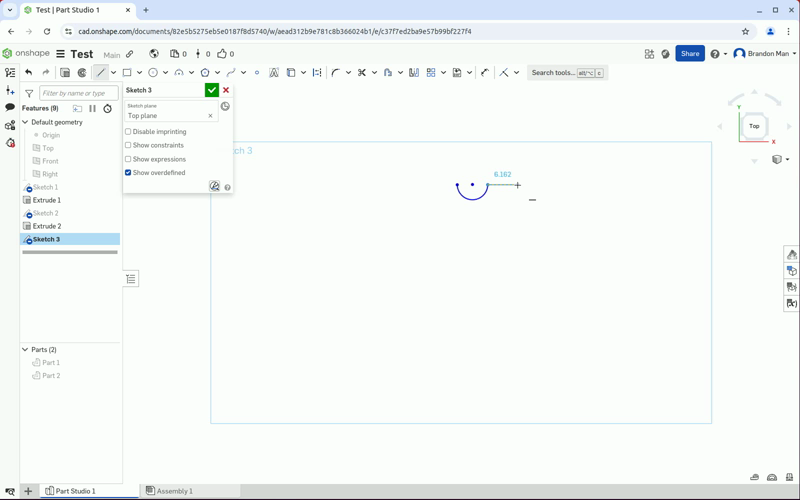
mouse_move(457, 184)
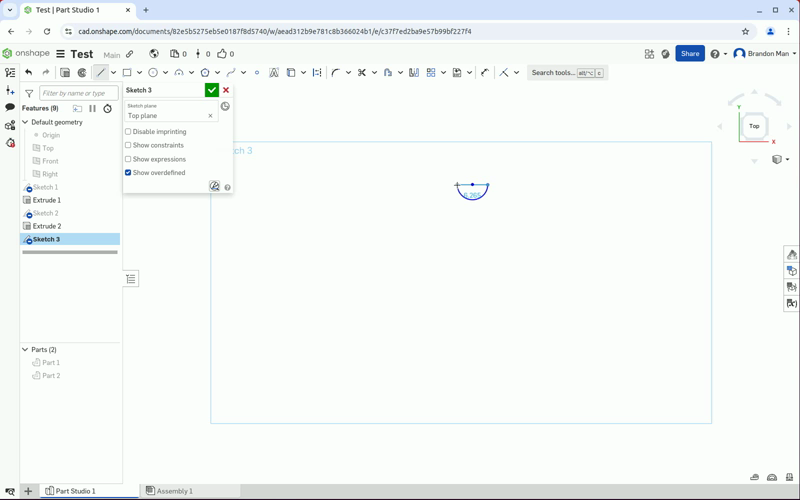
key_up(shift)
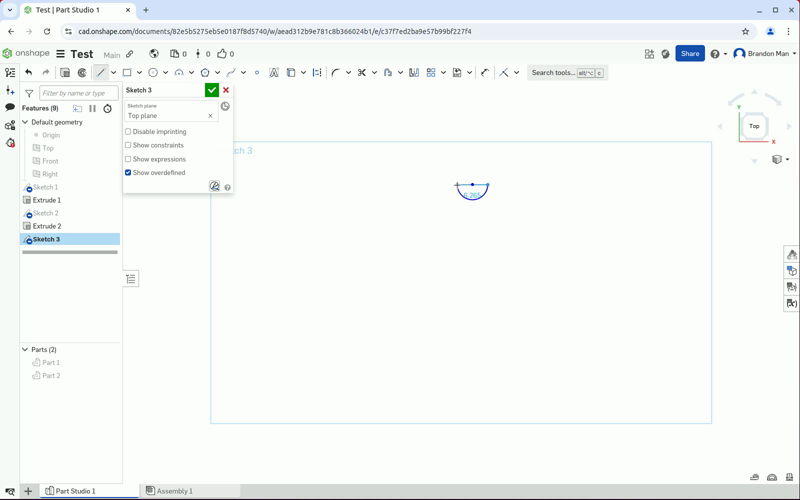
click(457, 184)
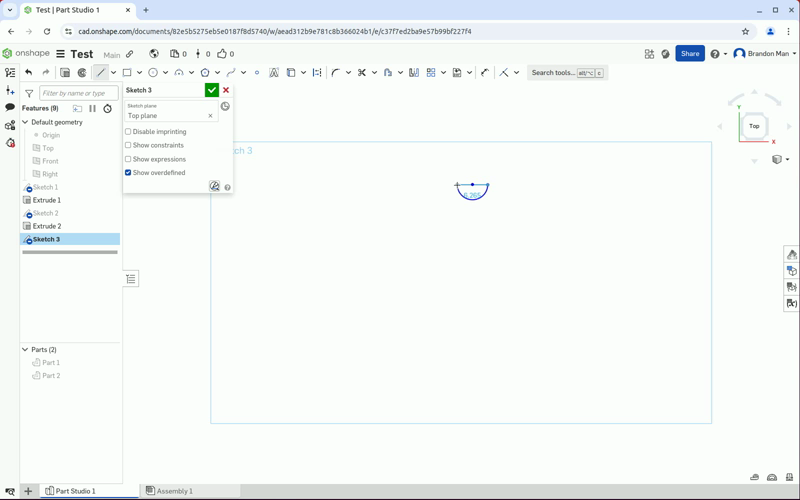
key(esc)
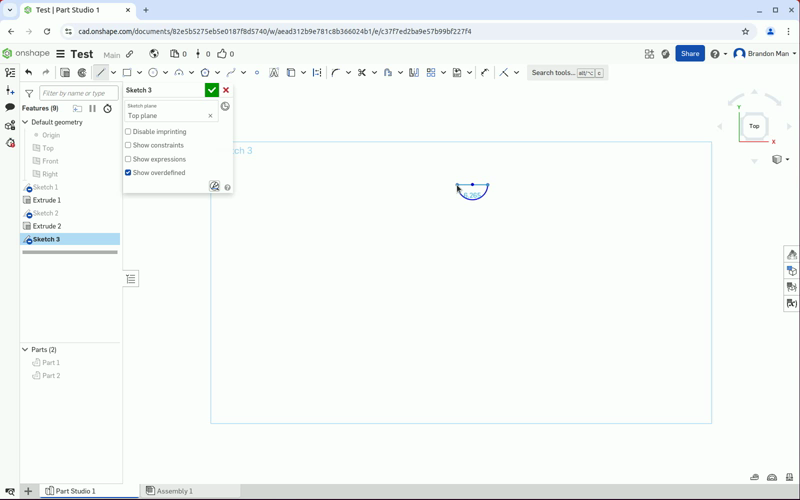
mouse_move(472, 188)
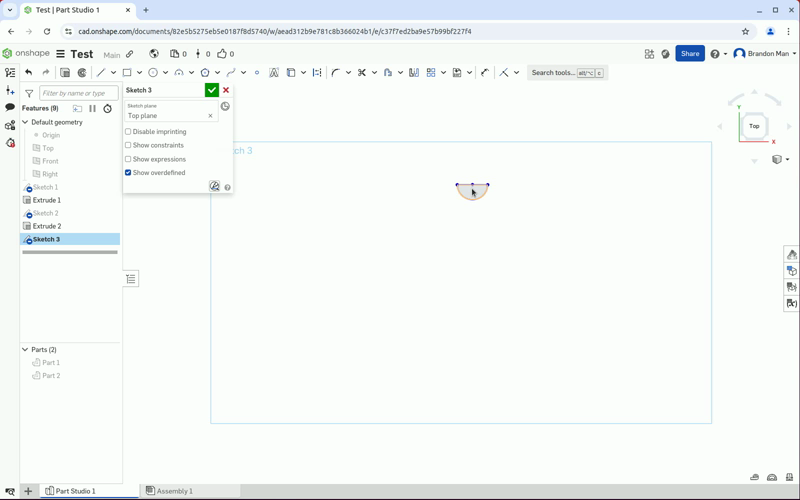
scroll(6)
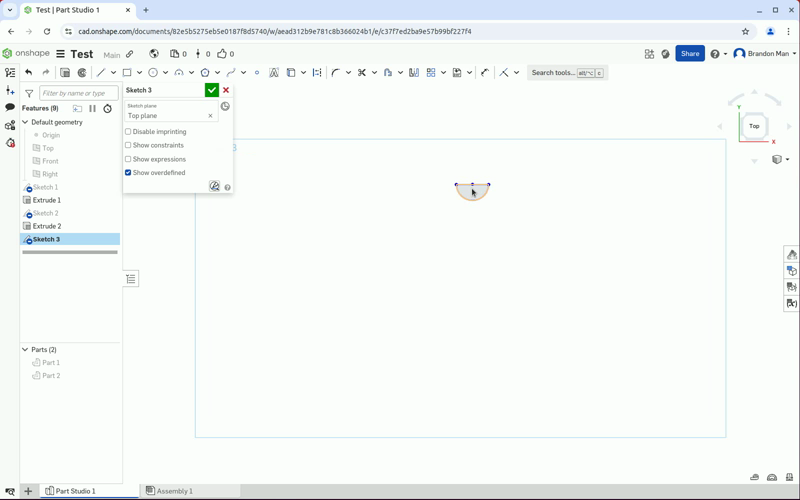
scroll(6)
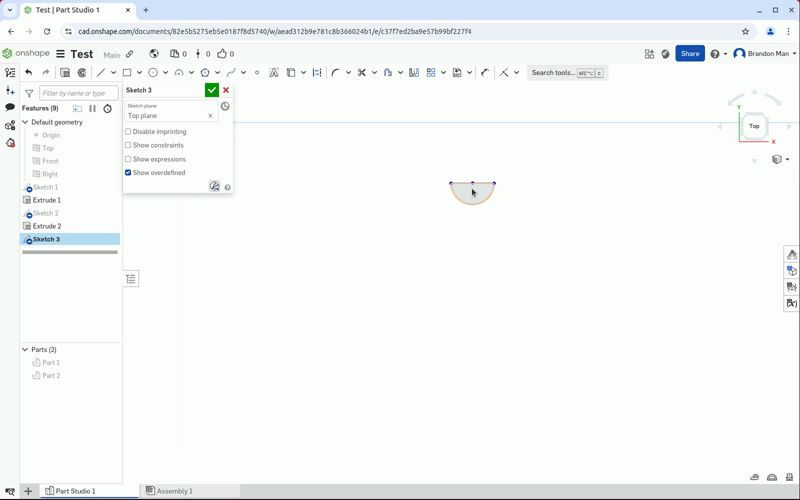
scroll(6)
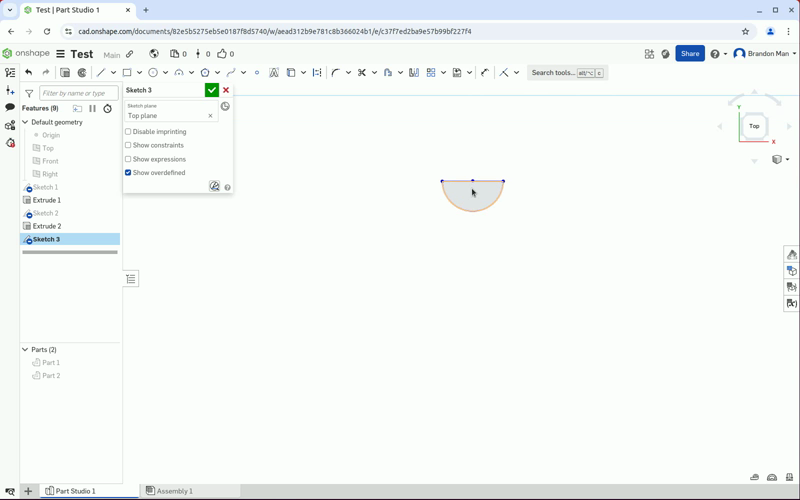
scroll(6)
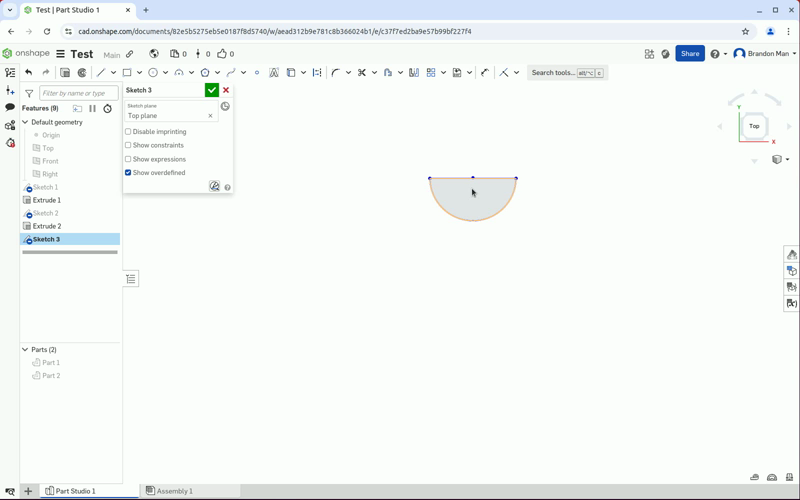
scroll(6)
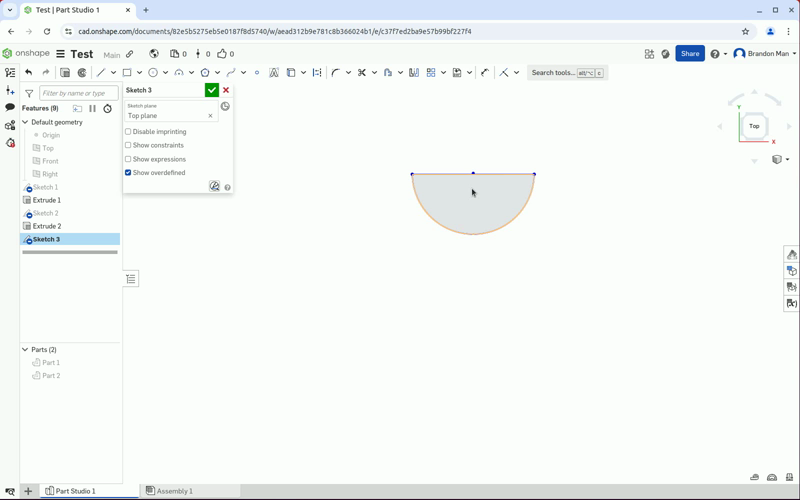
scroll(6)
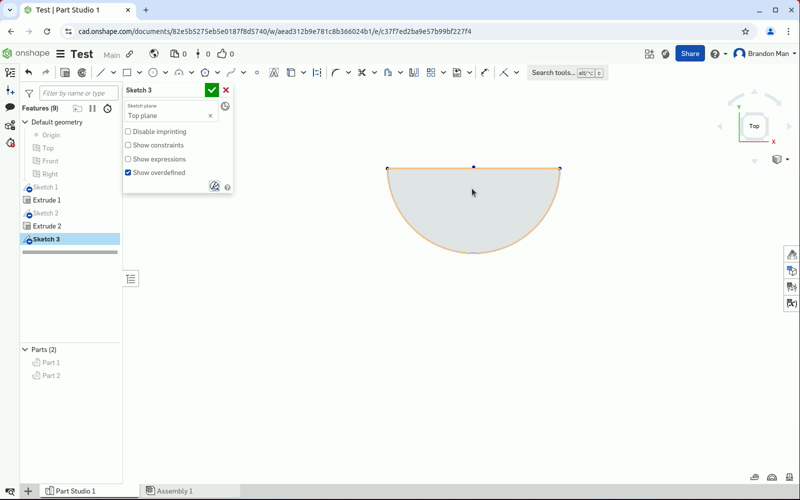
scroll(6)
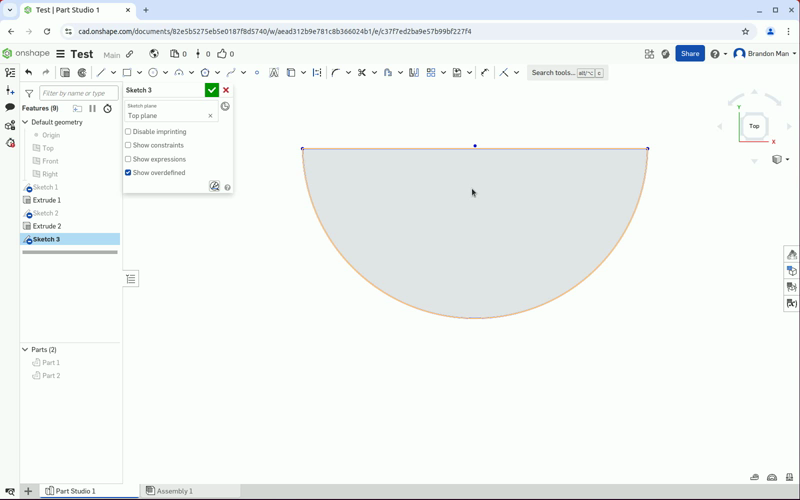
click(472, 188)
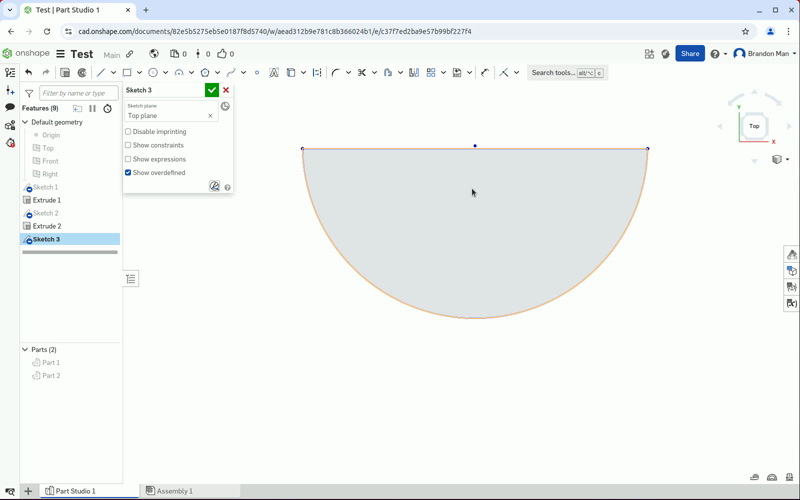
scroll(-6)
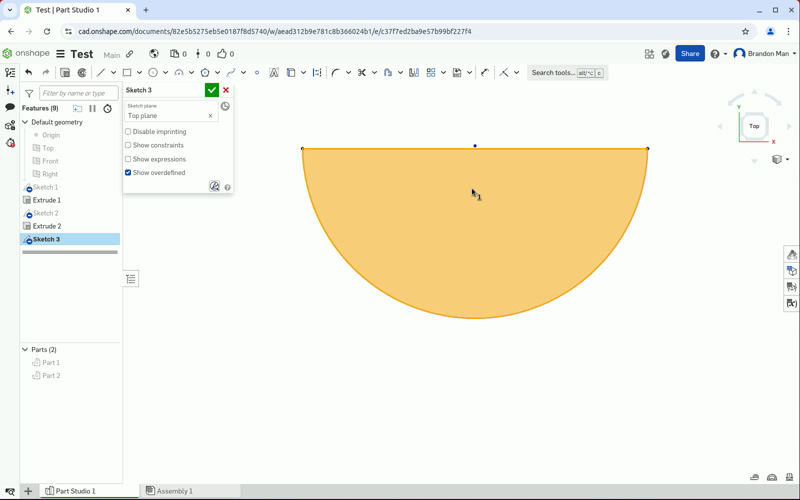
scroll(-6)
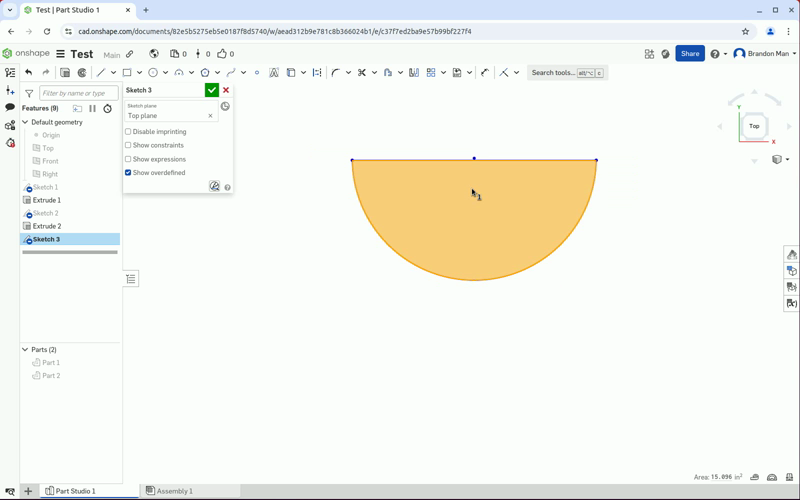
scroll(-6)
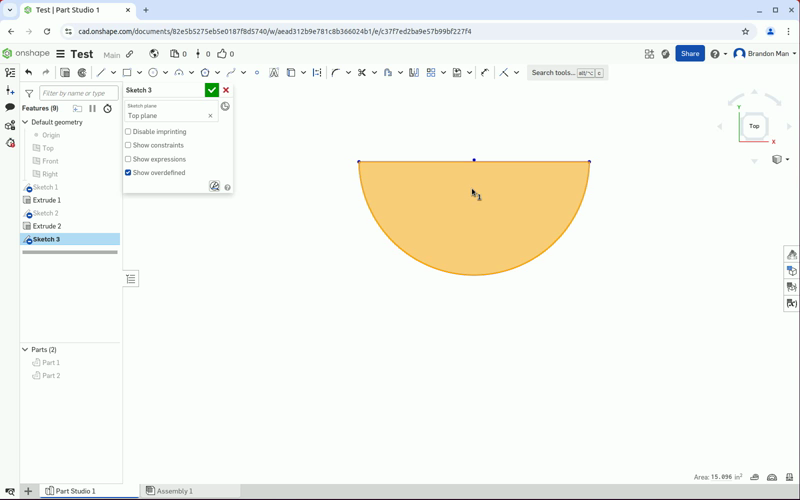
scroll(-6)
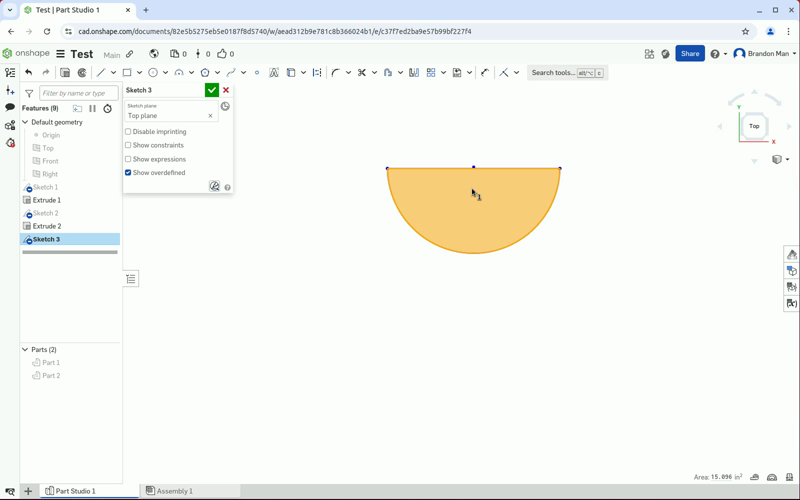
scroll(-6)
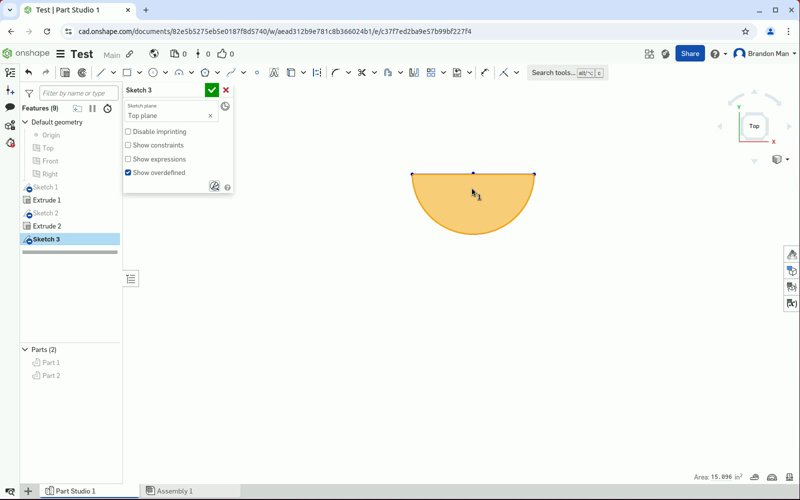
scroll(-6)
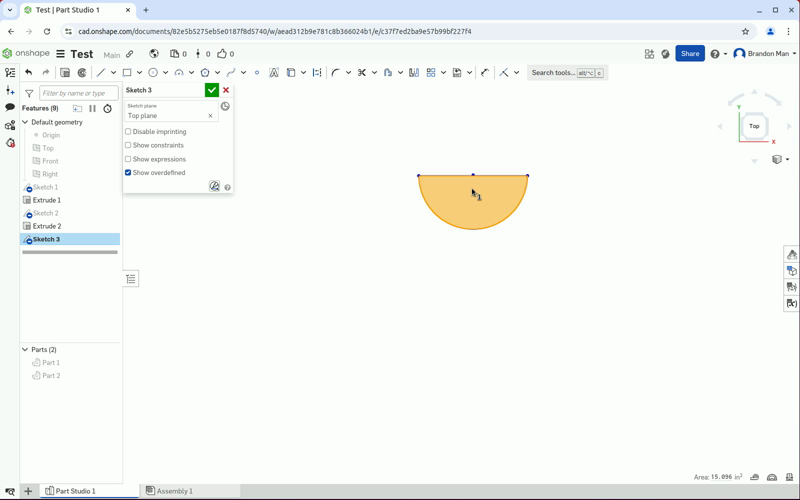
scroll(-6)
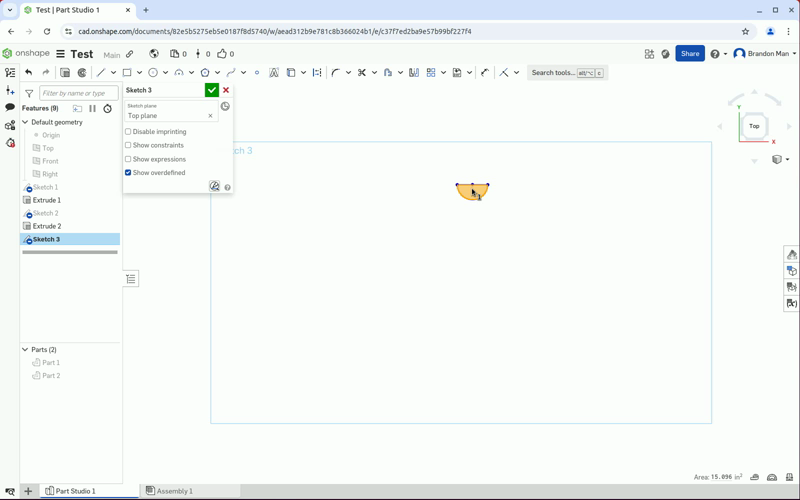
mouse_move(73, 352)
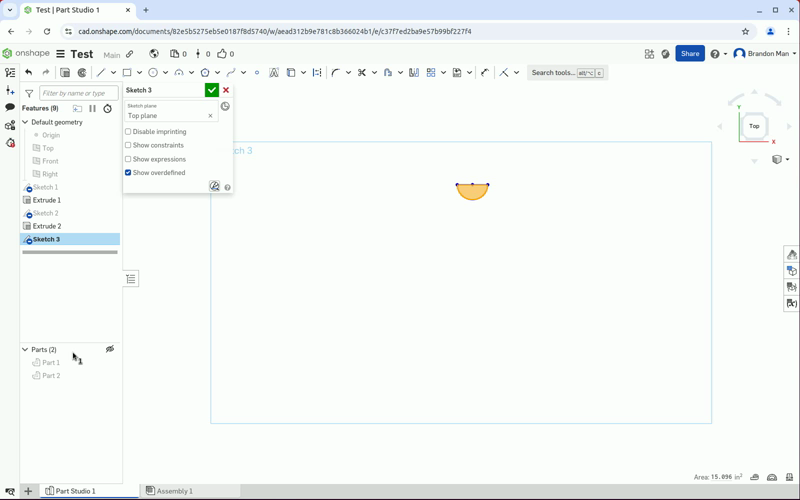
key(shift+y)
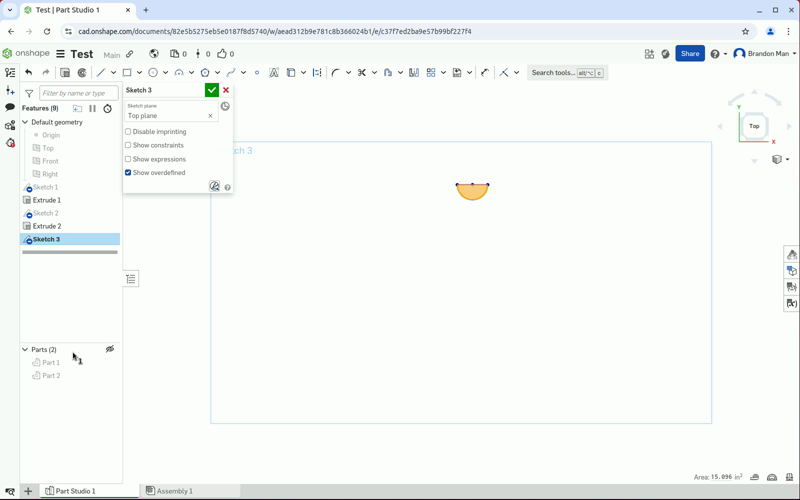
key(shift+e)
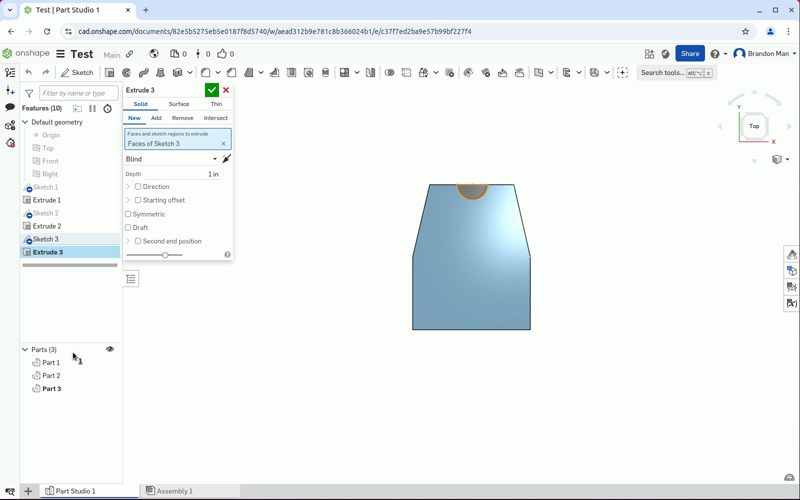
mouse_move(143, 106)
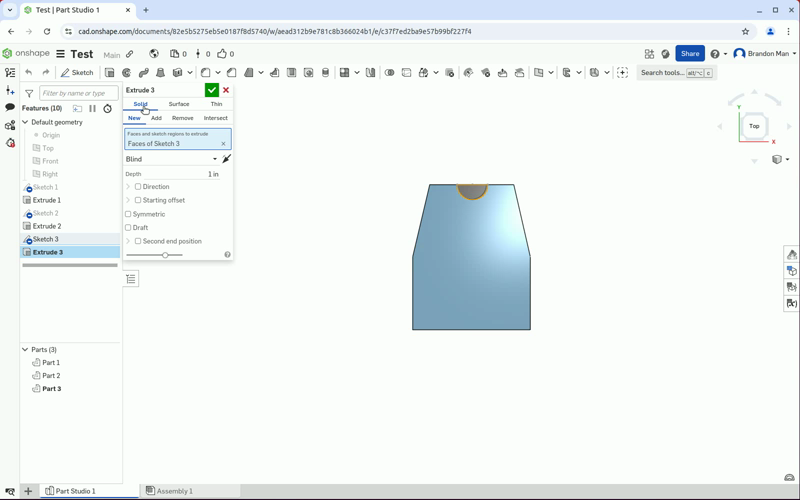
click(143, 106)
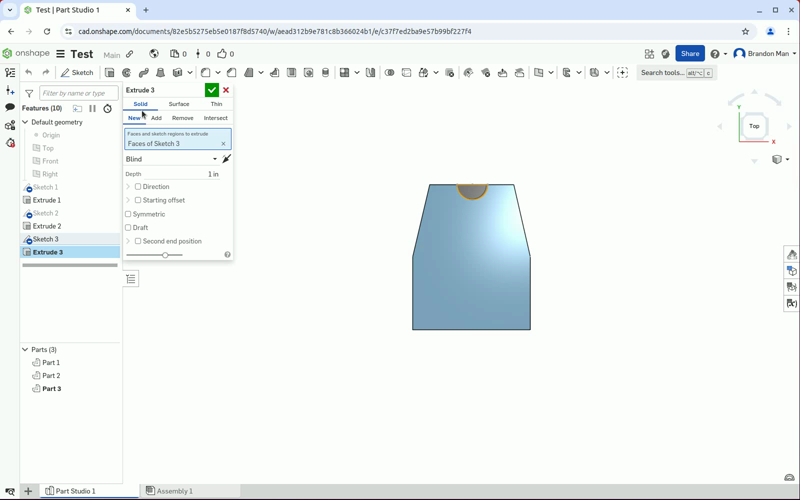
mouse_move(137, 120)
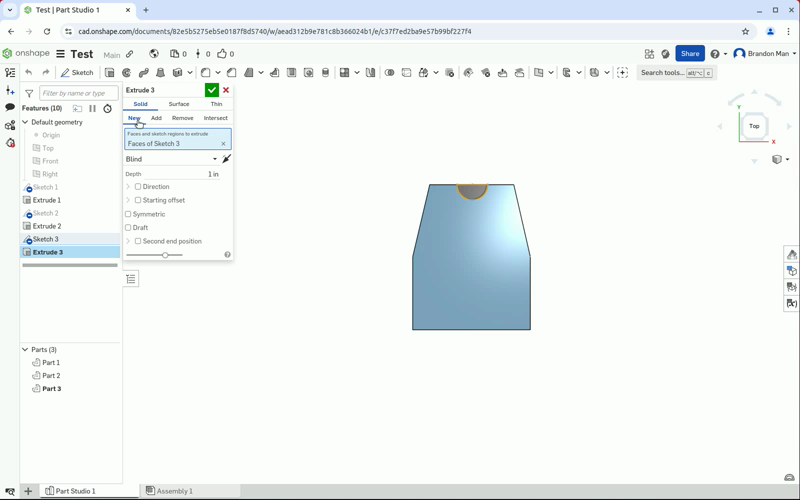
click(137, 120)
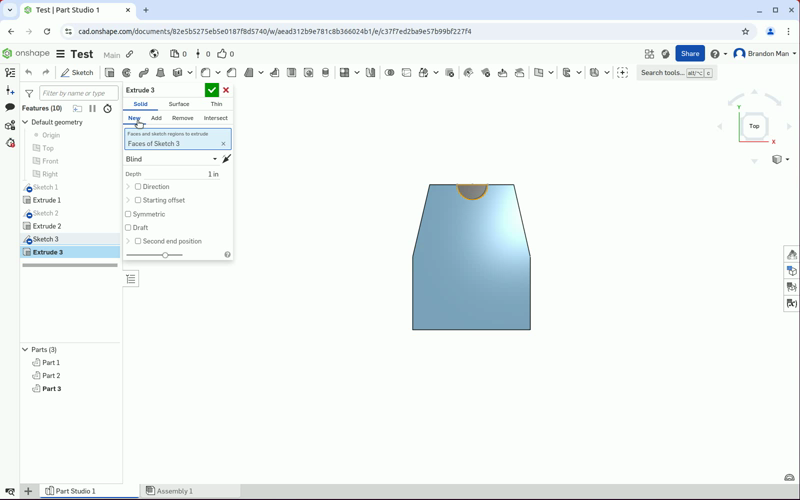
key(tab, 4)
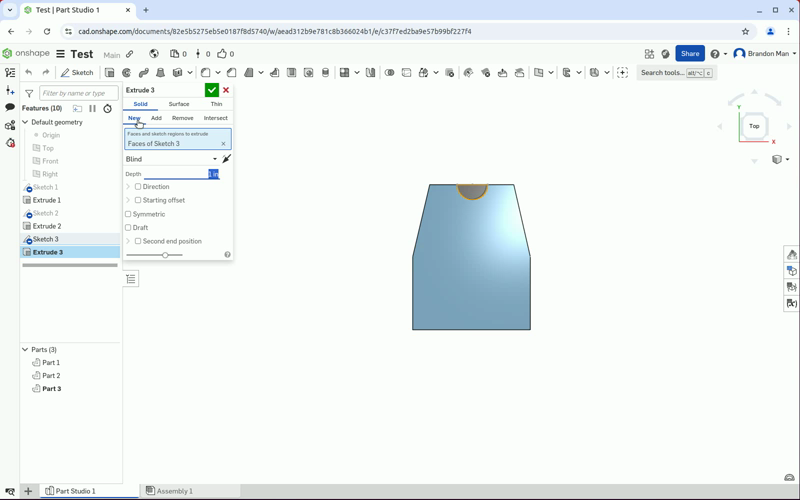
text(4.333)
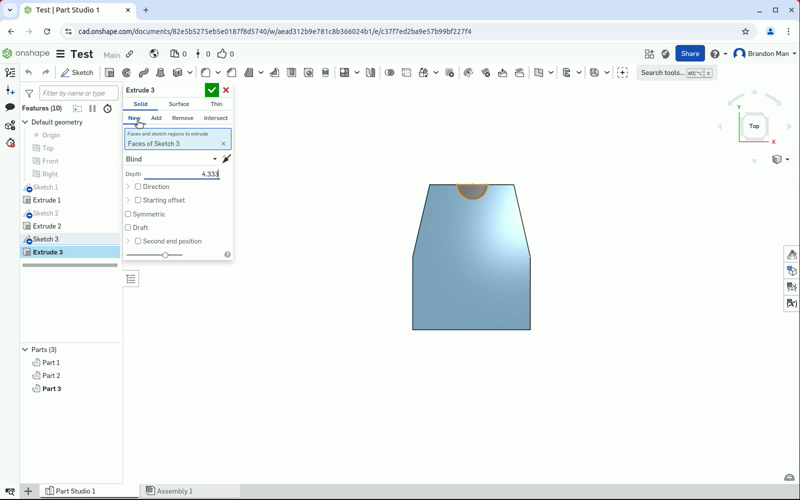
key(enter)
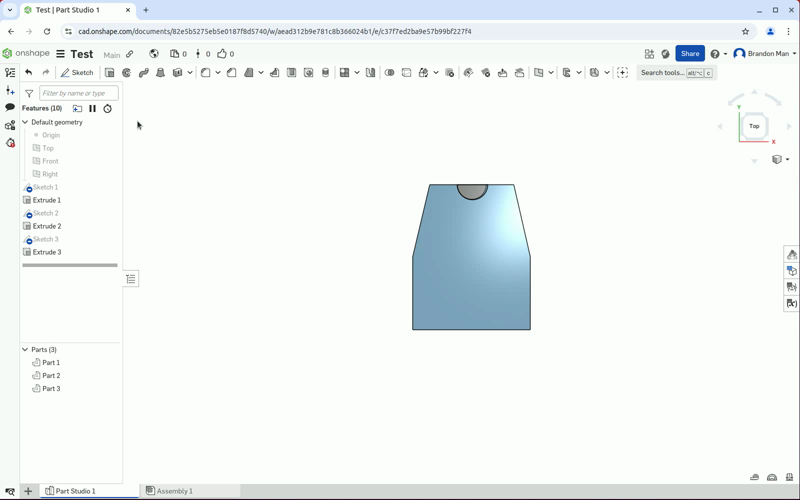
key(shift+h)
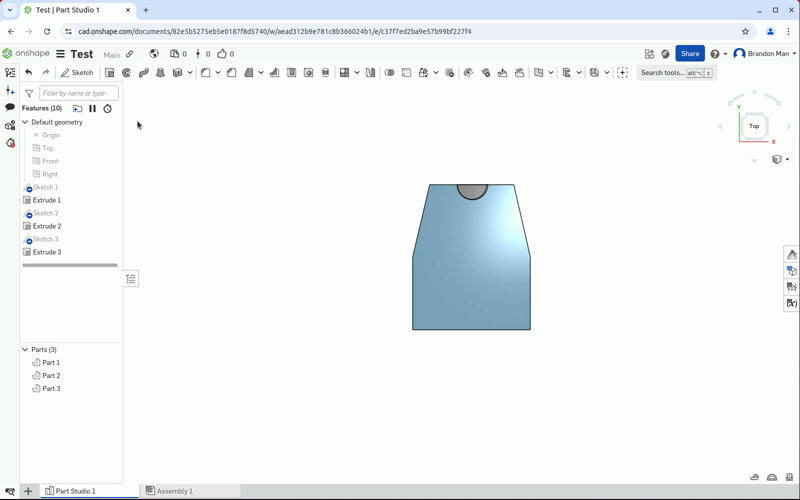
key(shift+h)
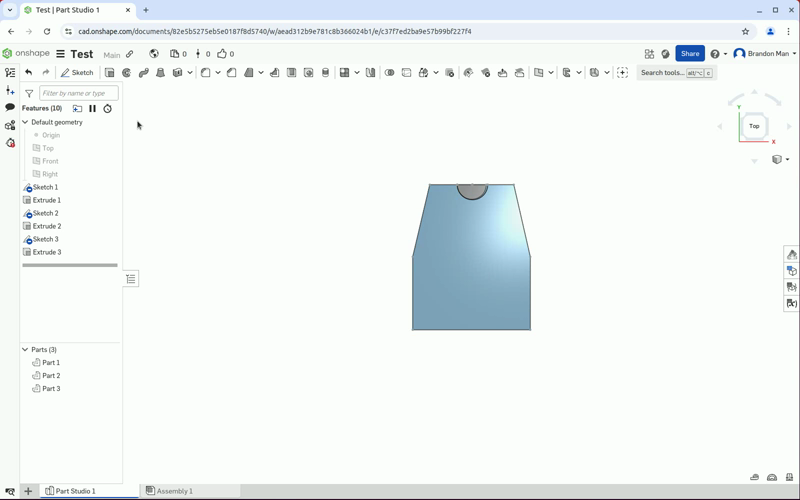
key(shift+7)
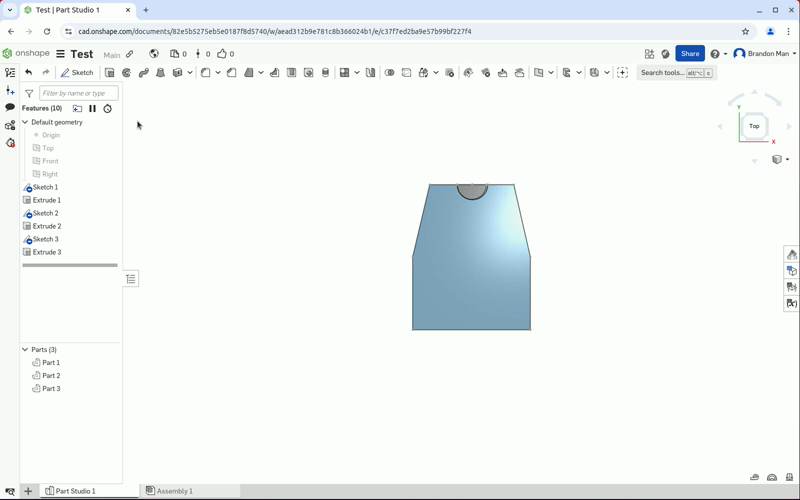
key(up, 3)
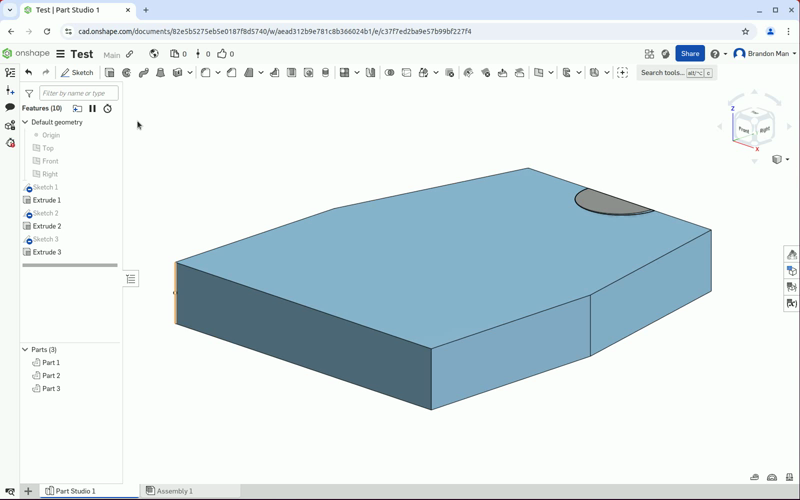
key(left, 3)
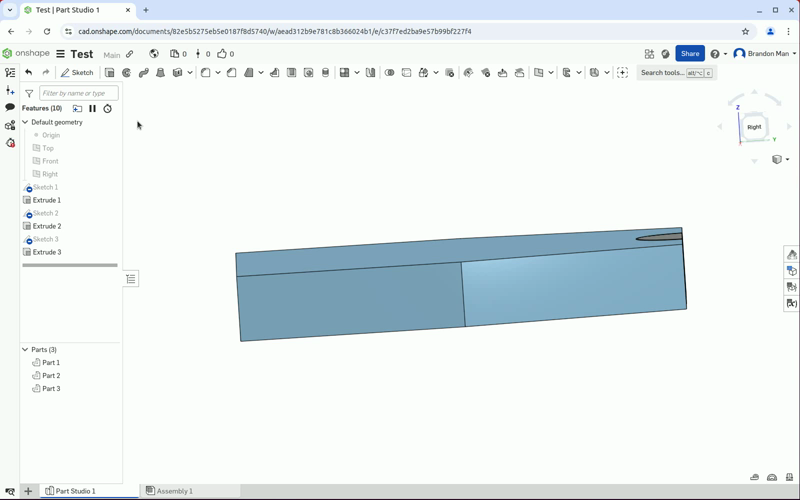
key(right, 3)
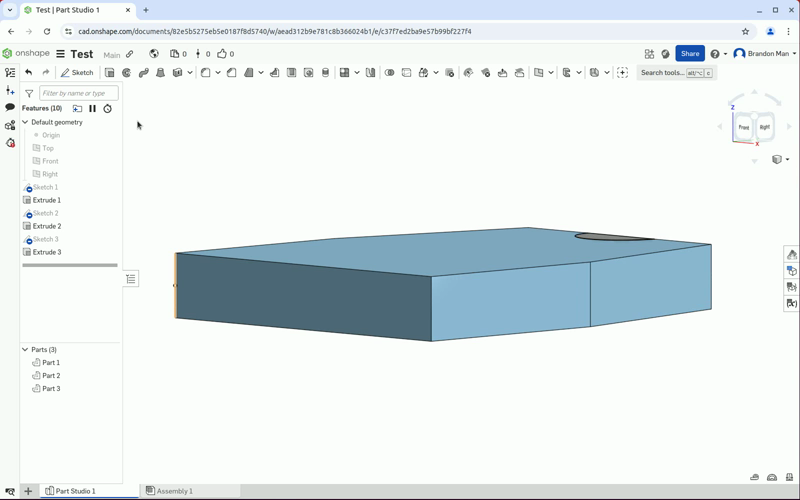
key(down, 3)
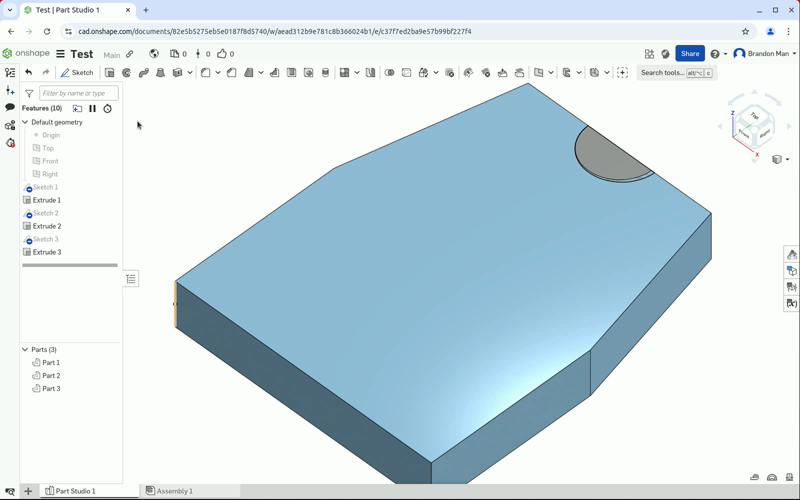
mouse_move(73, 189)
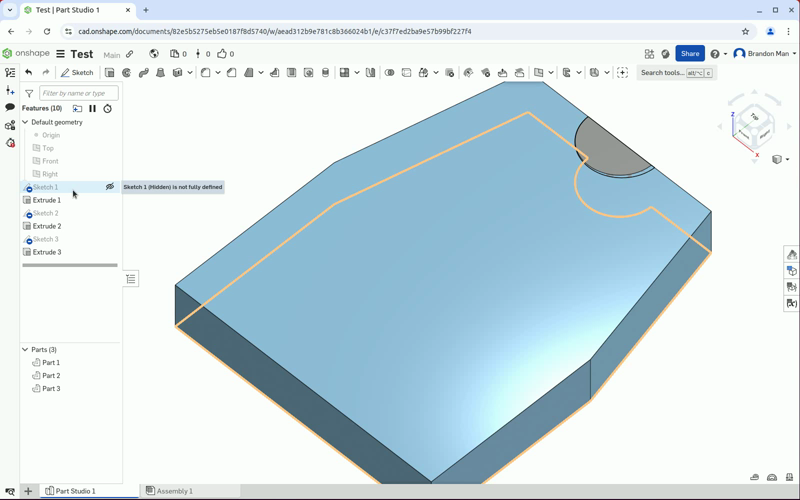
click(73, 189)